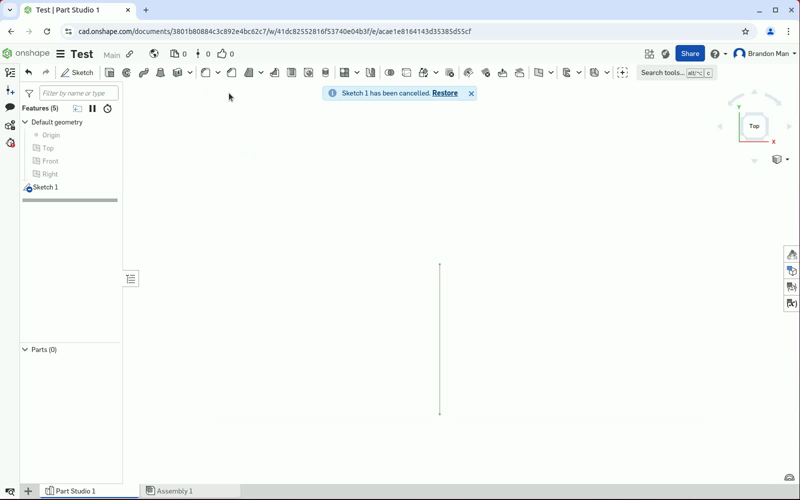
key(shift+h)
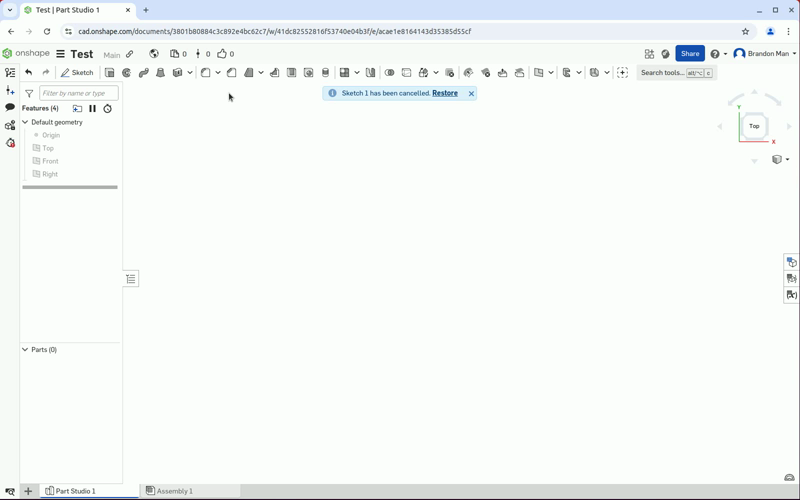
mouse_move(73, 352)
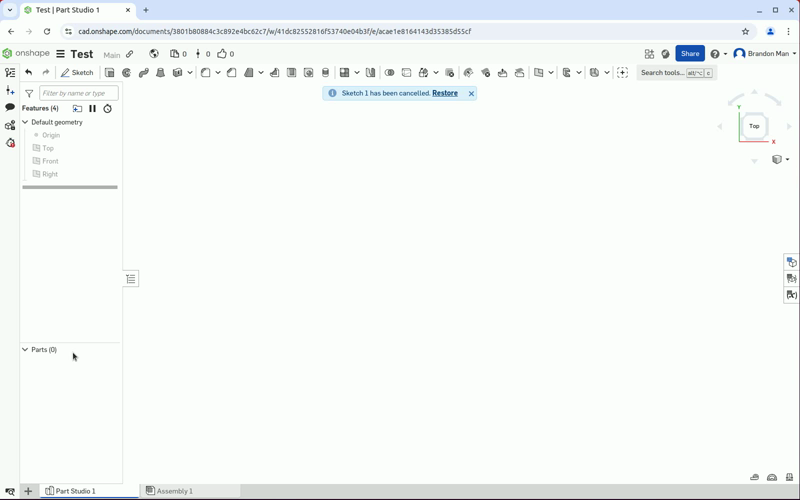
key(y)
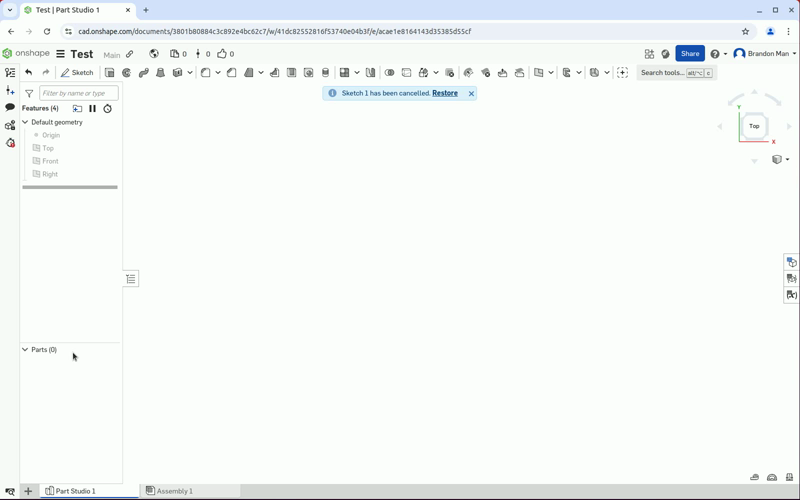
key(shift+p)
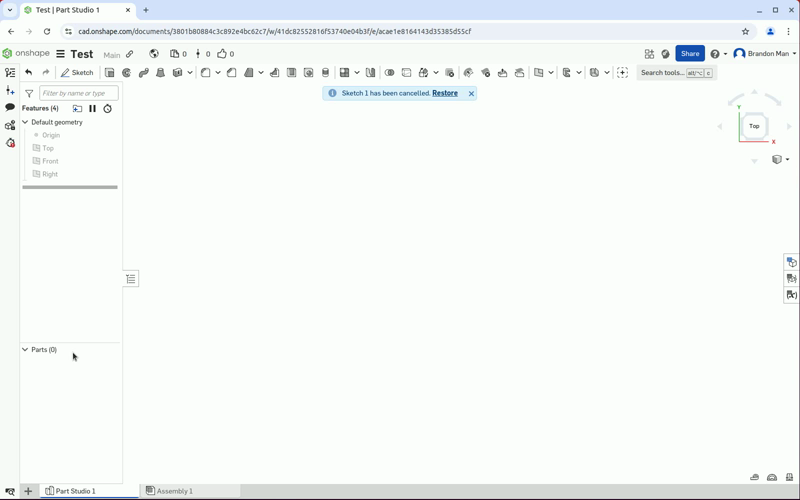
key(space)
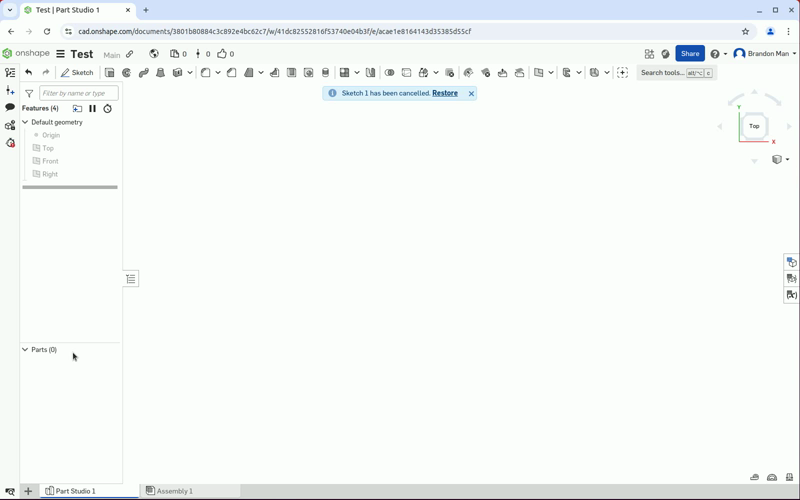
key_down(shift)
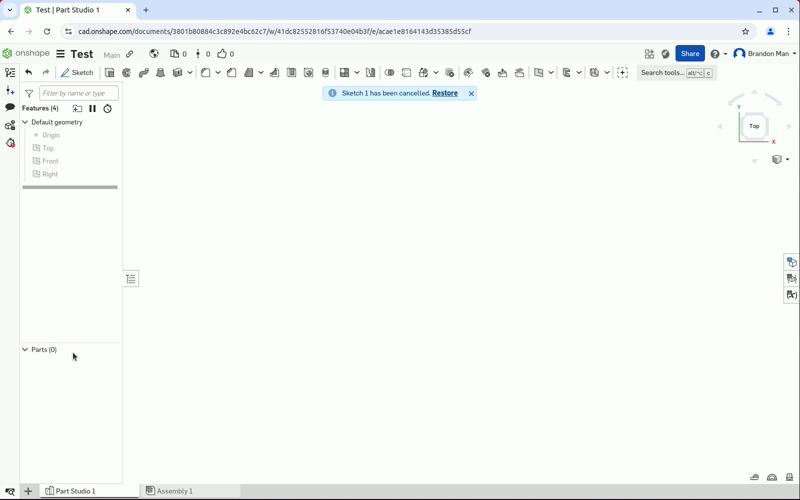
key(up)
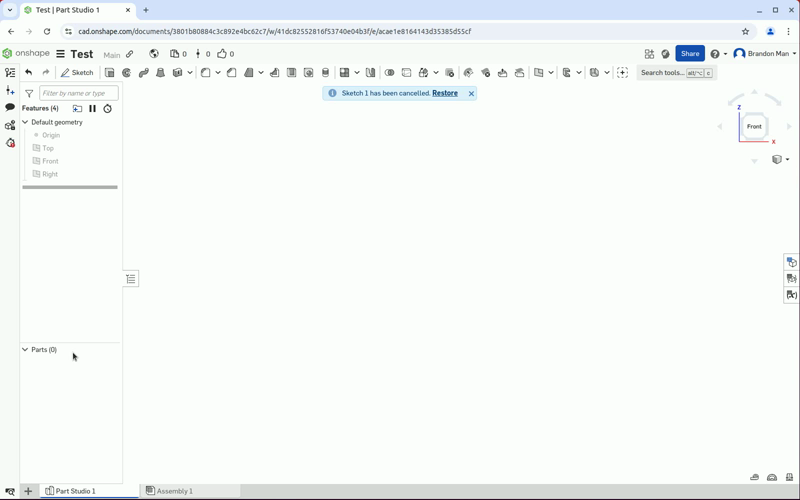
key_up(shift)
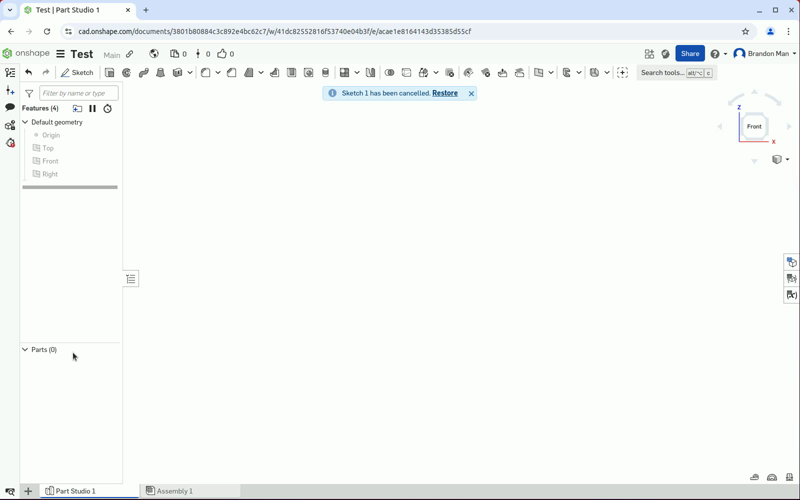
mouse_move(73, 352)
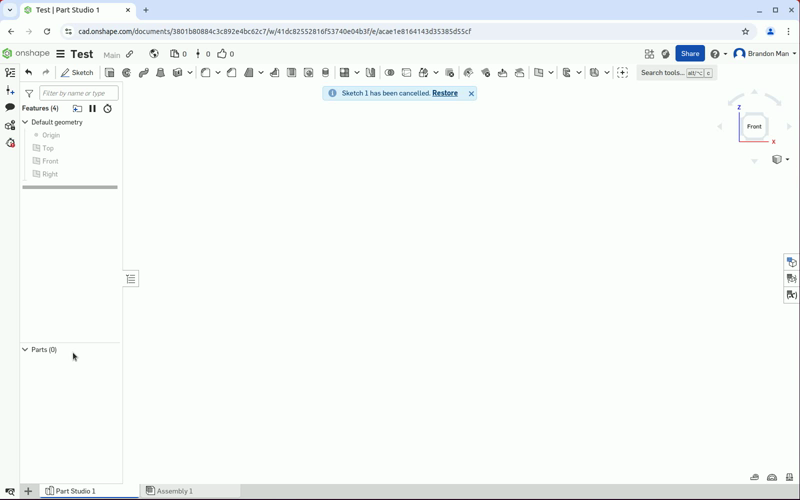
key(shift+y)
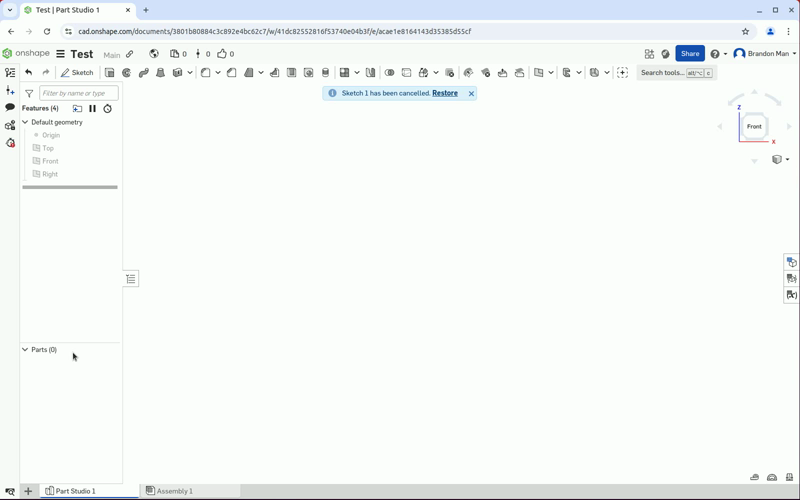
key(shift+s)
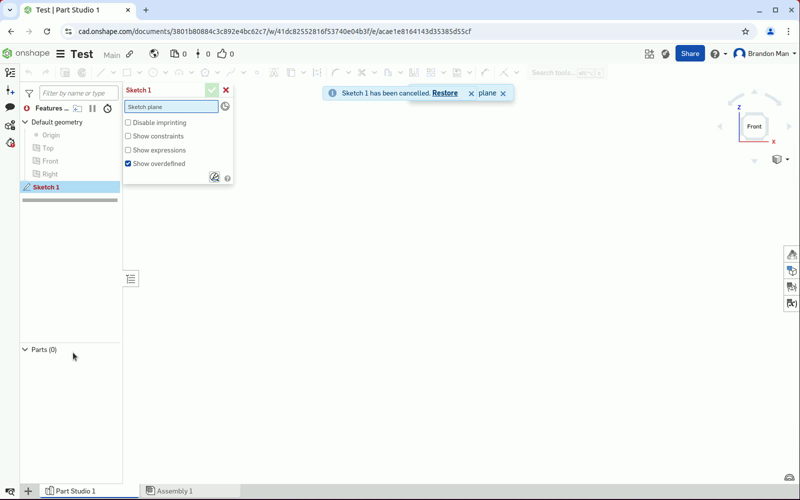
mouse_move(73, 163)
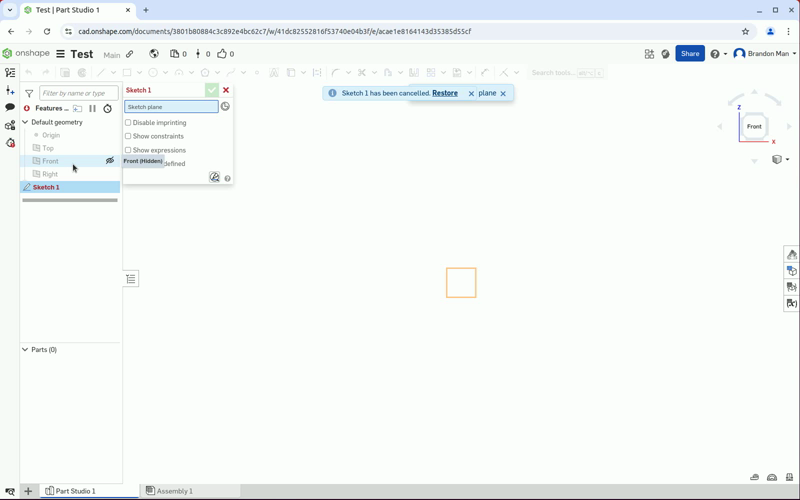
click(73, 163)
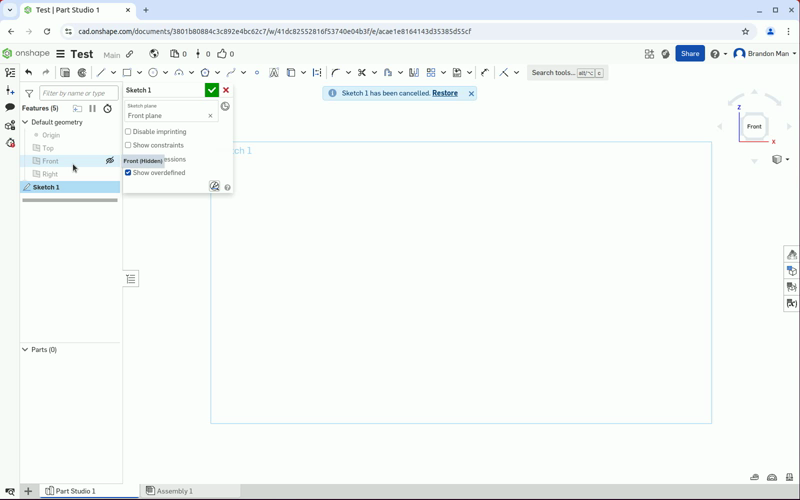
mouse_move(73, 352)
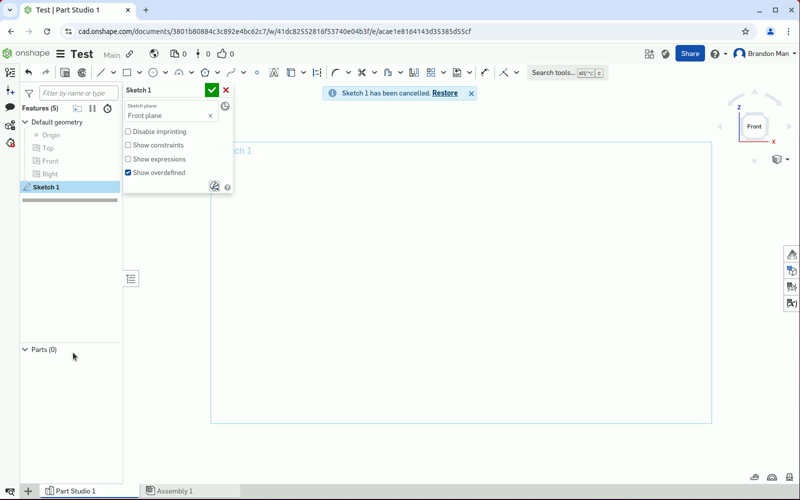
key(y)
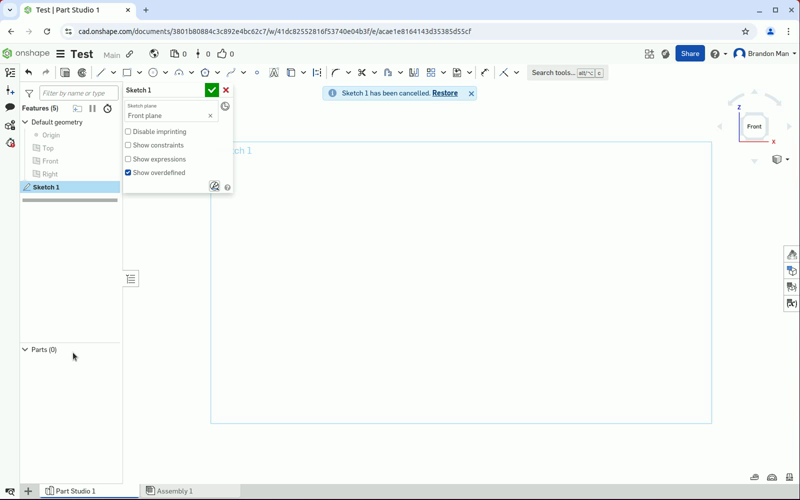
key(l)
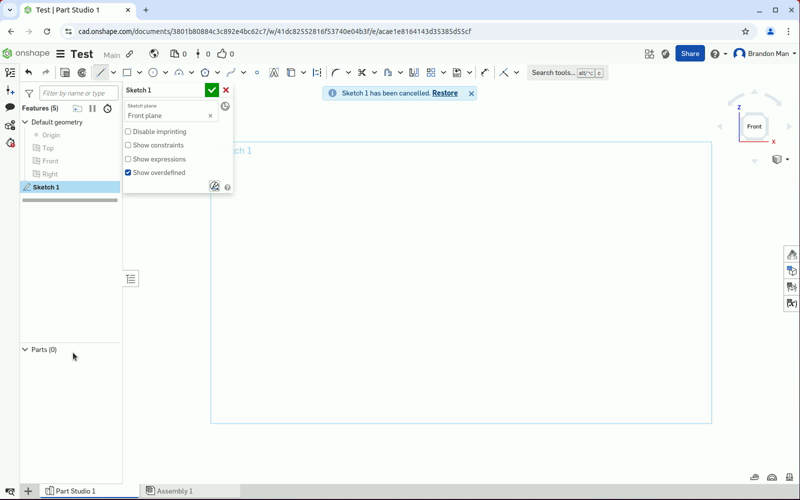
key_down(shift)
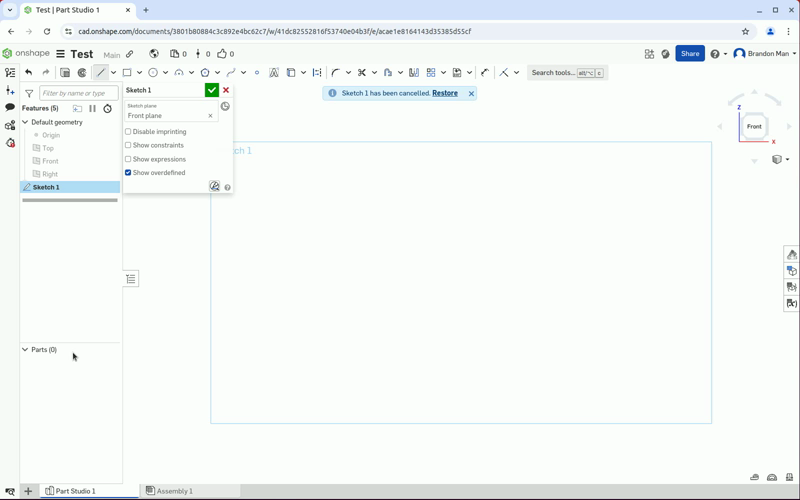
mouse_move(460, 282)
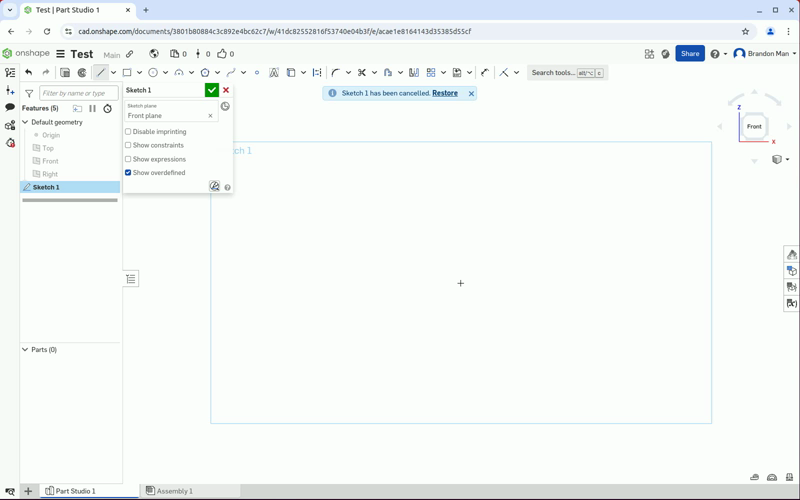
click(460, 282)
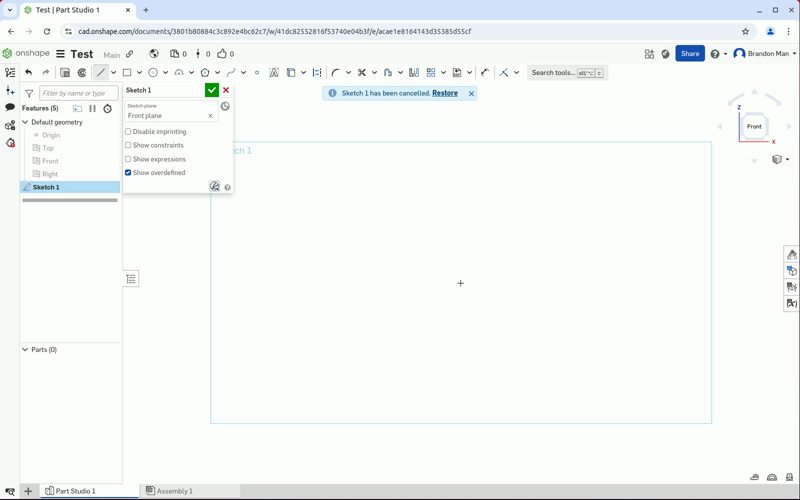
key_up(shift)
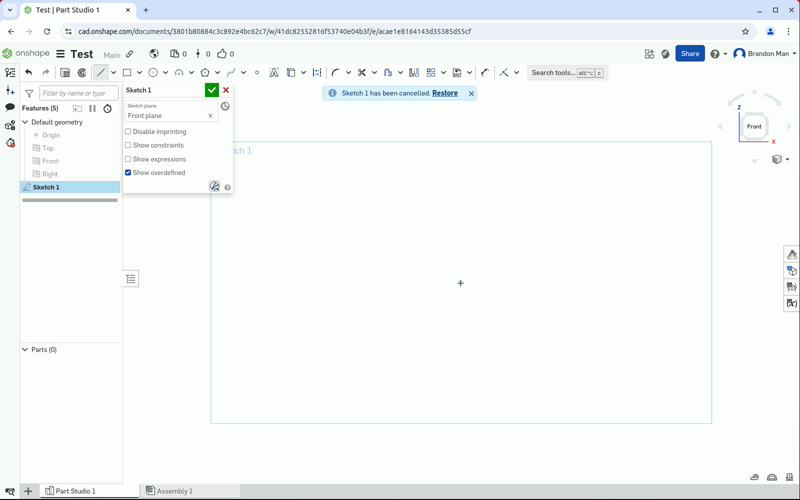
key_down(shift)
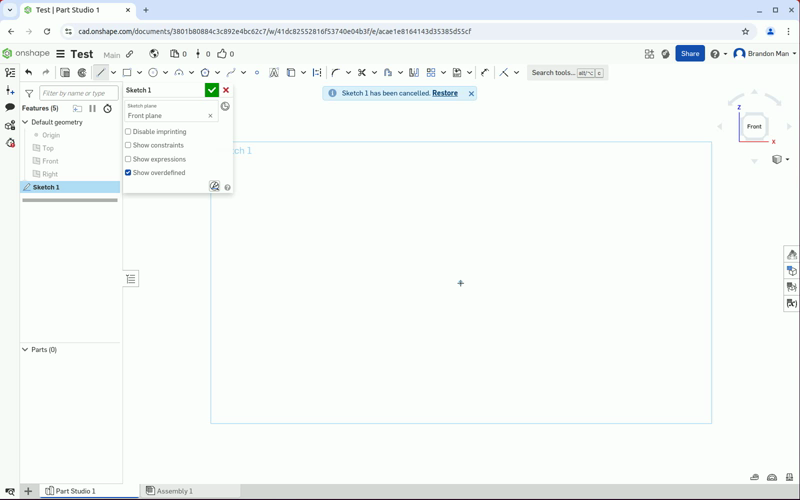
mouse_move(490, 282)
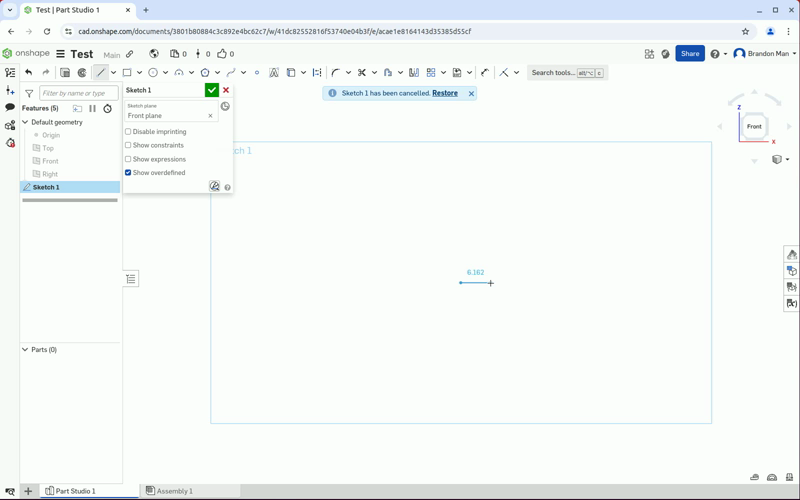
mouse_move(499, 282)
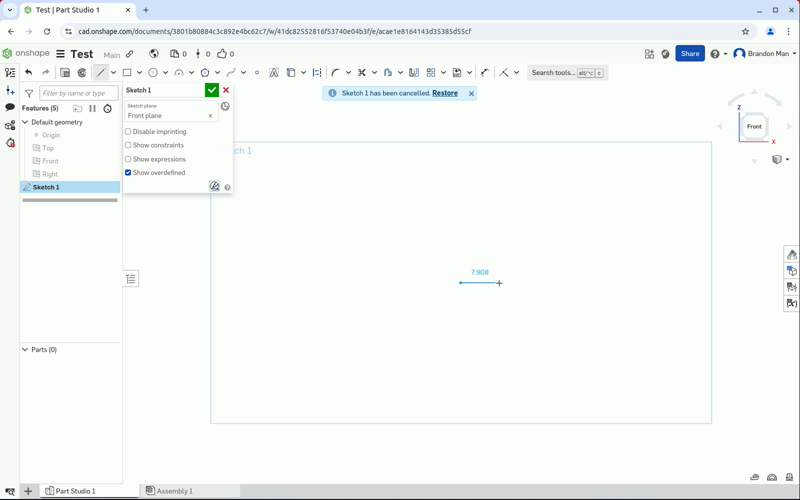
click(499, 282)
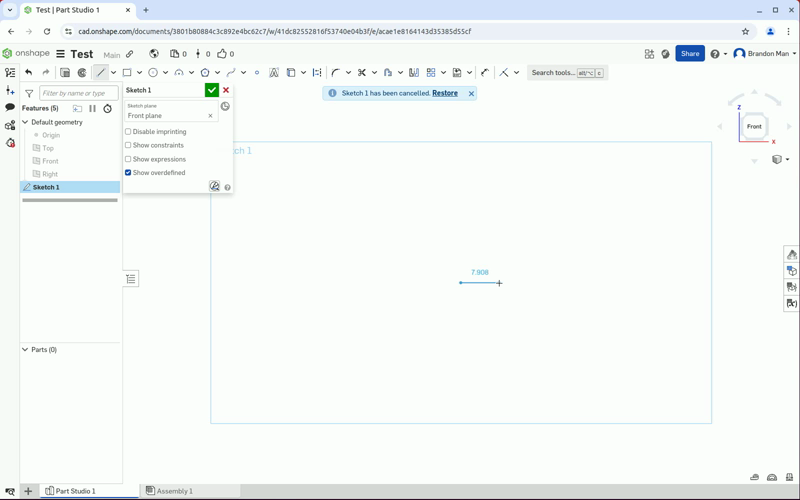
key_up(shift)
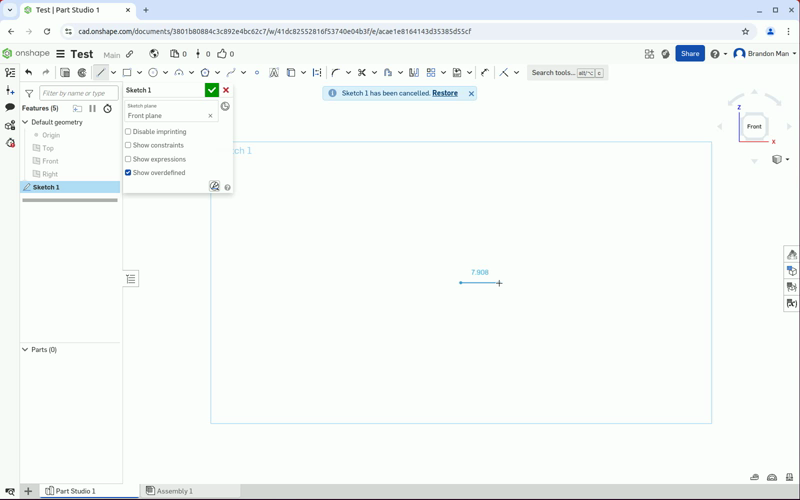
key_down(shift)
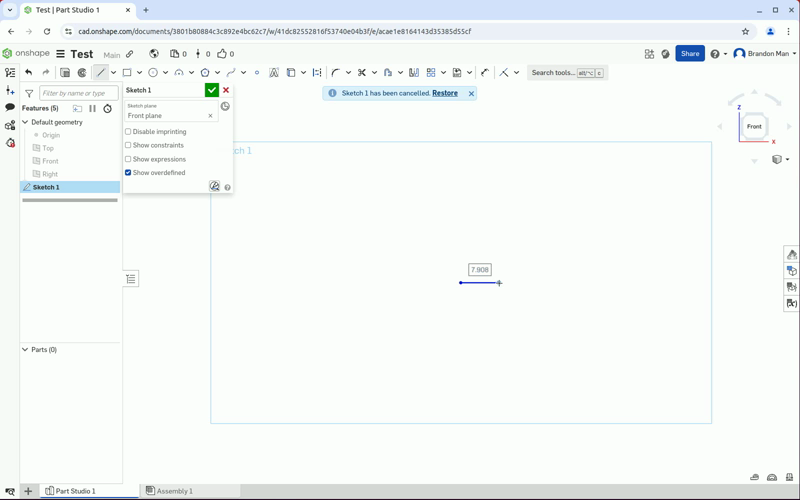
mouse_move(529, 282)
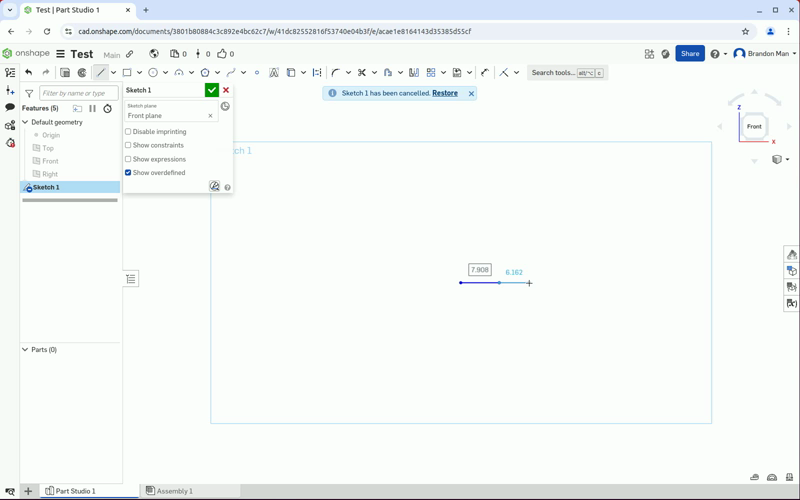
mouse_move(499, 263)
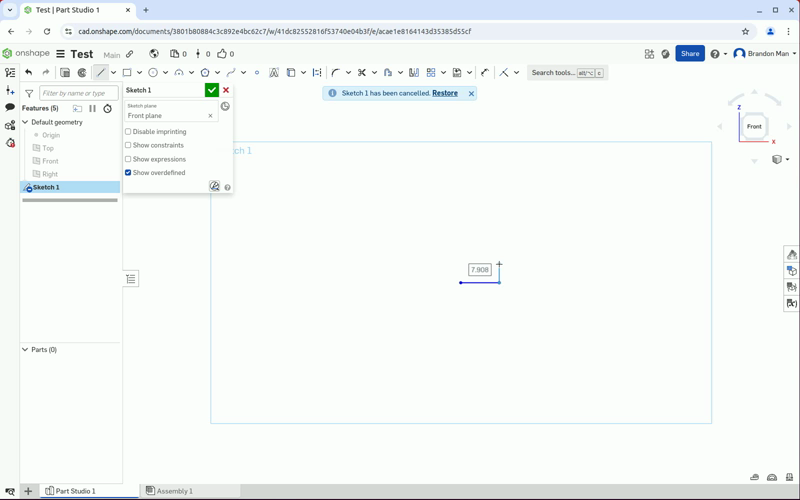
click(499, 263)
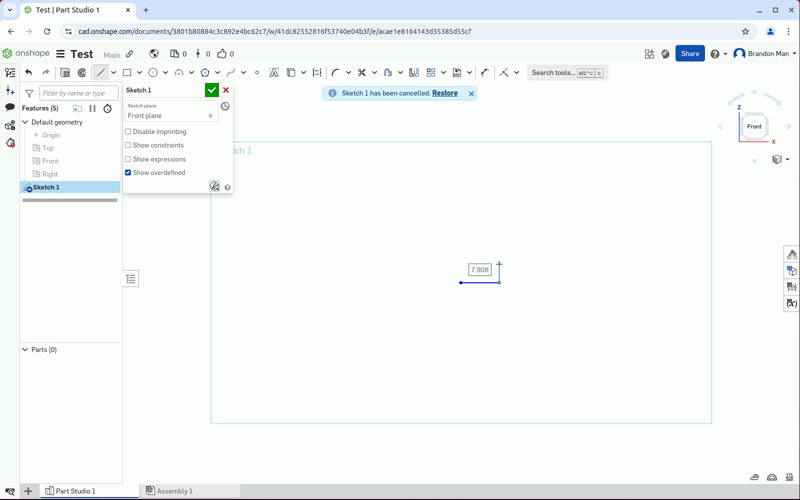
key_up(shift)
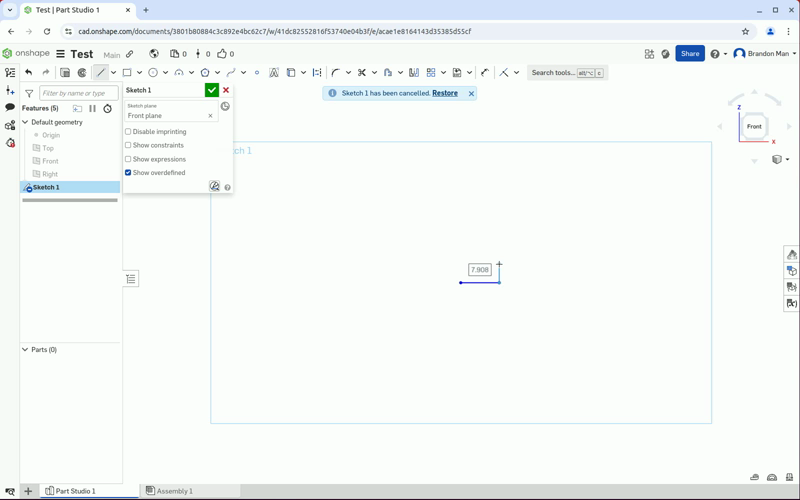
key_down(shift)
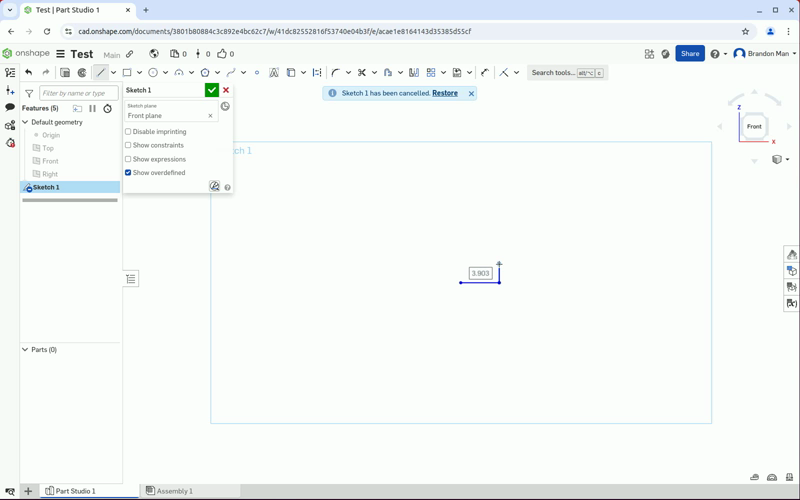
mouse_move(529, 263)
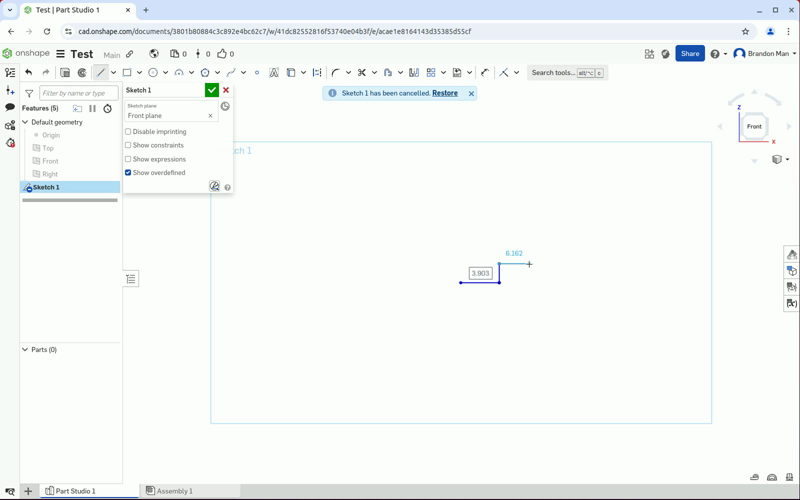
mouse_move(460, 263)
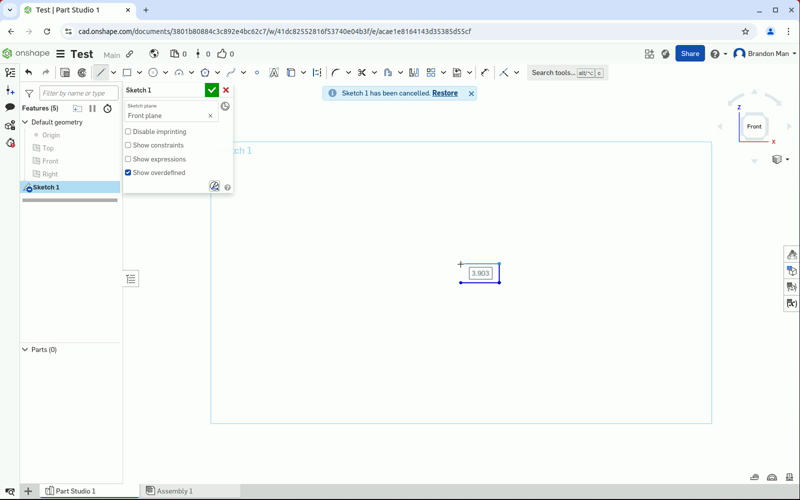
click(460, 263)
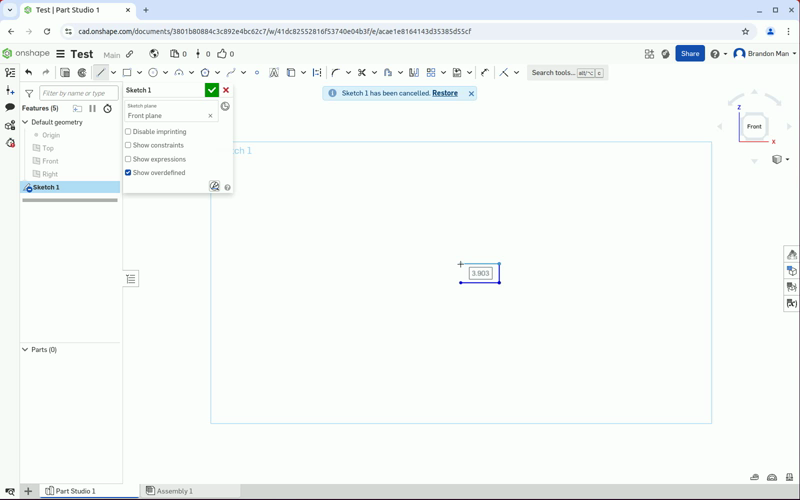
key_up(shift)
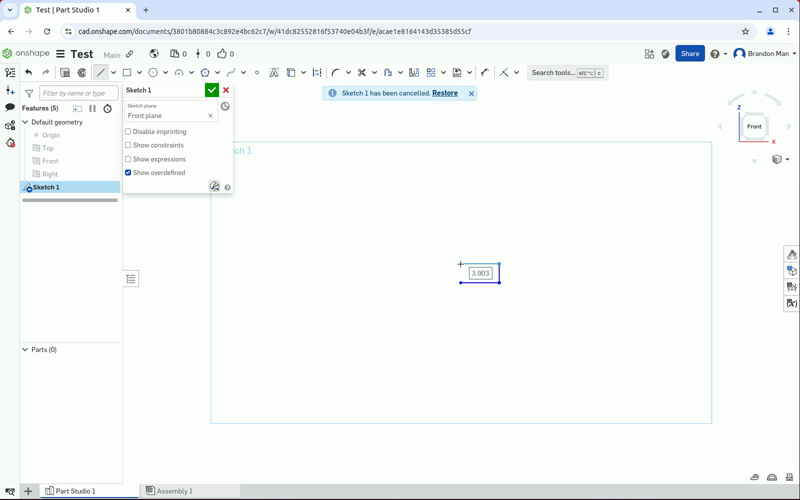
mouse_move(490, 263)
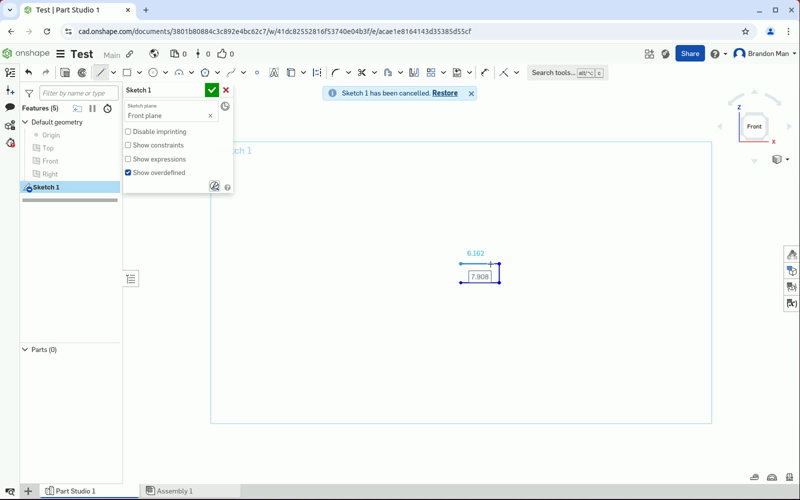
key_down(shift)
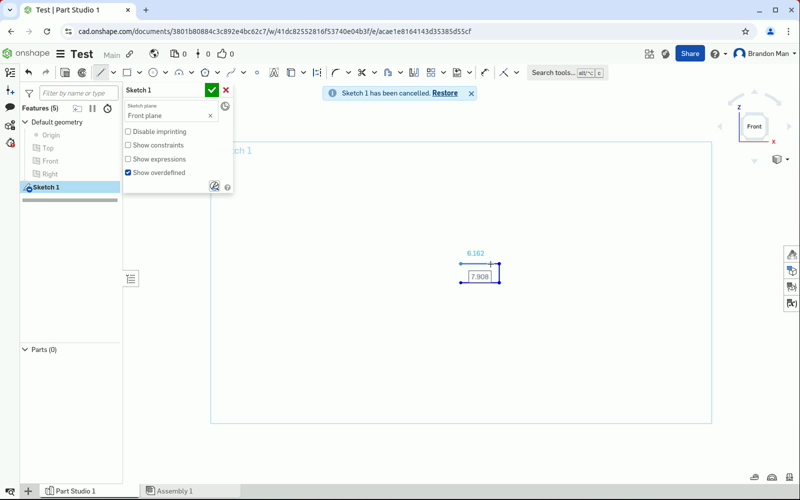
mouse_move(460, 282)
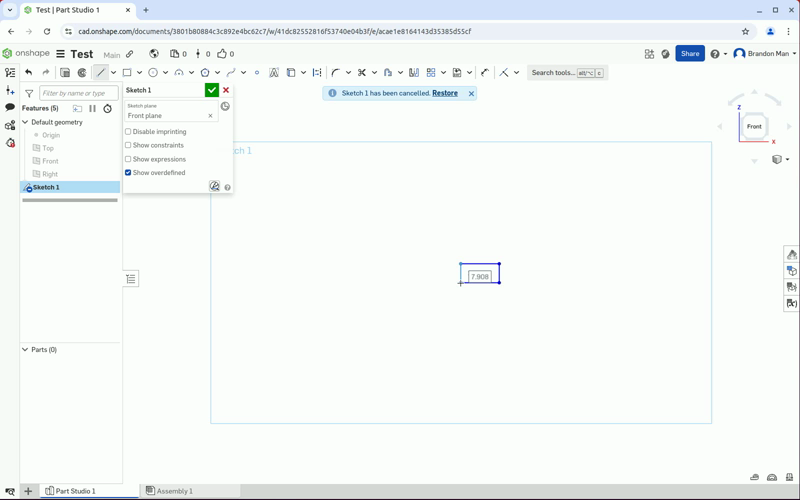
key_up(shift)
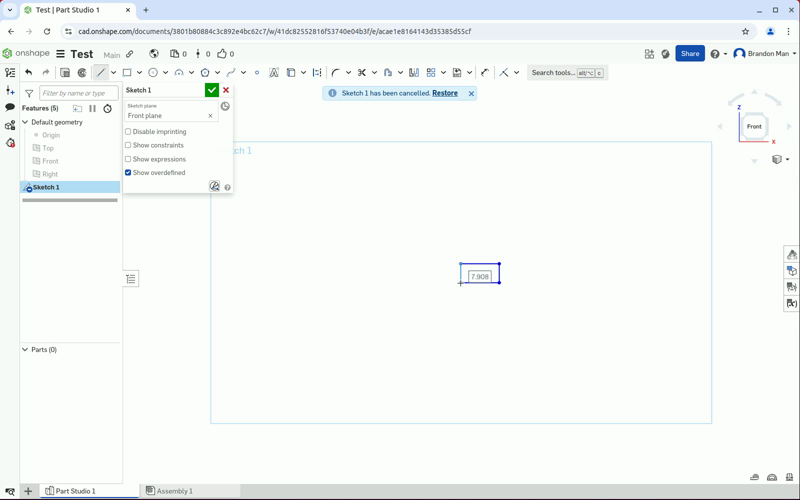
click(460, 282)
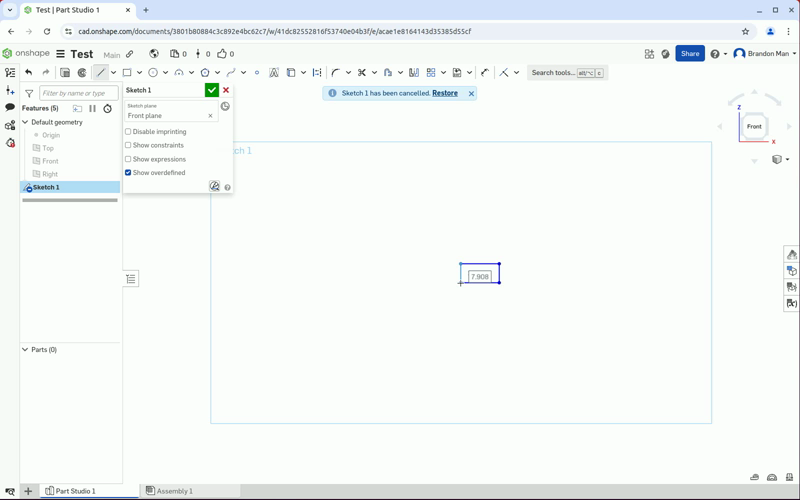
key(esc)
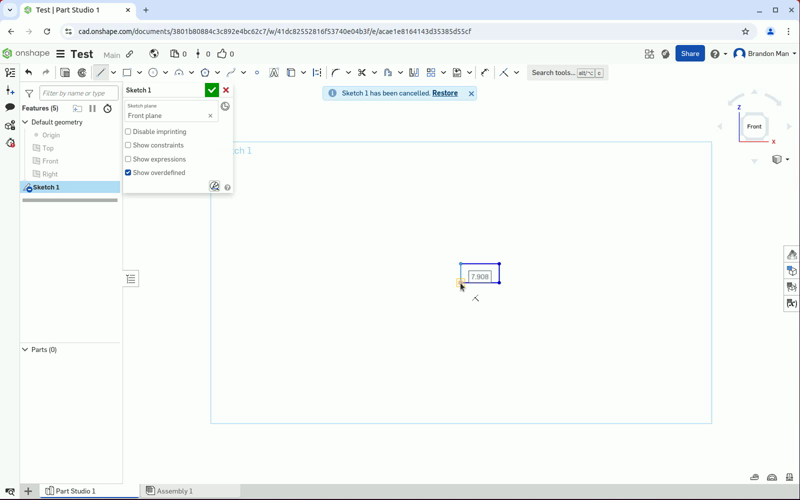
mouse_move(480, 273)
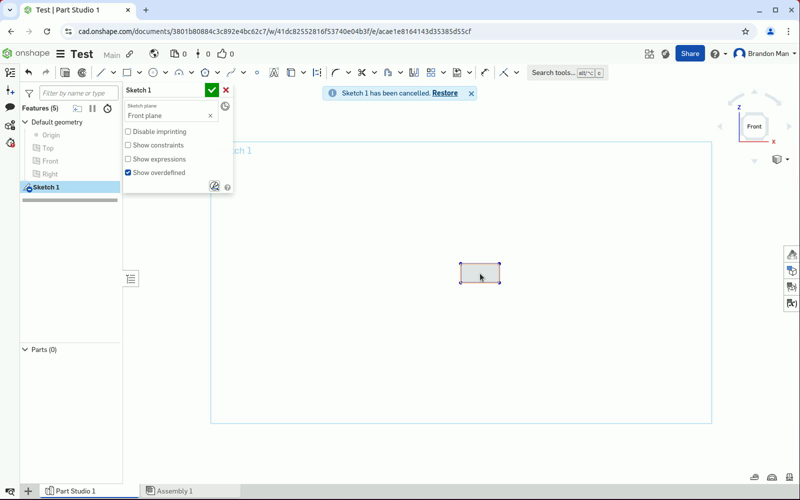
scroll(6)
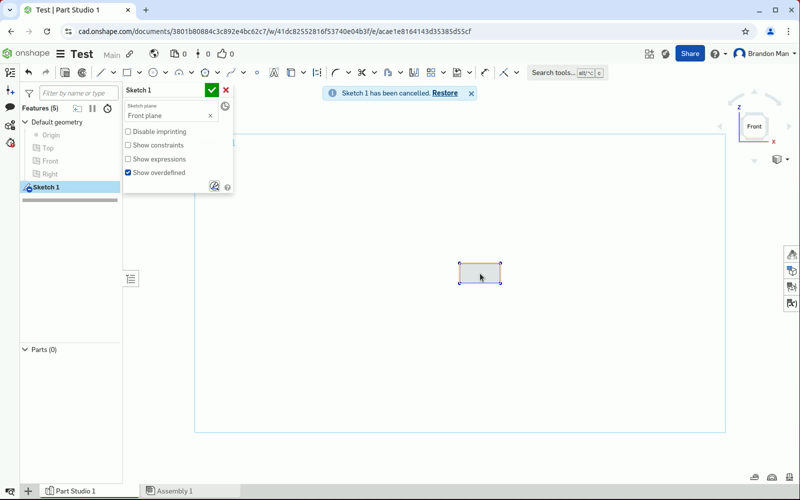
scroll(6)
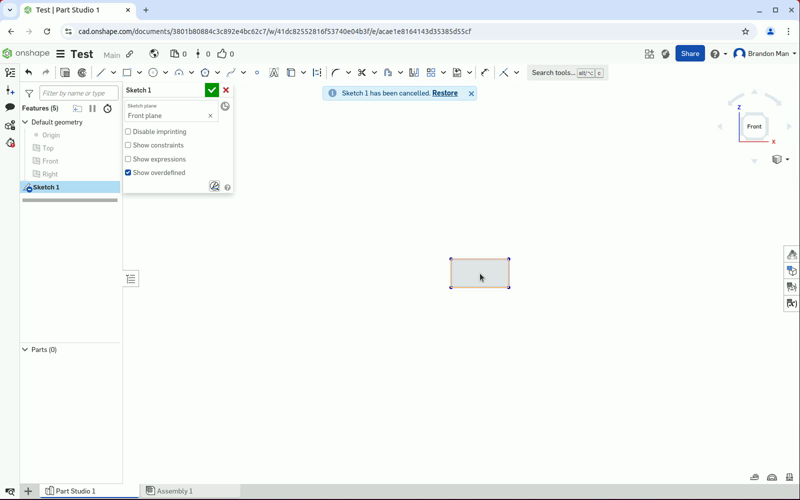
scroll(6)
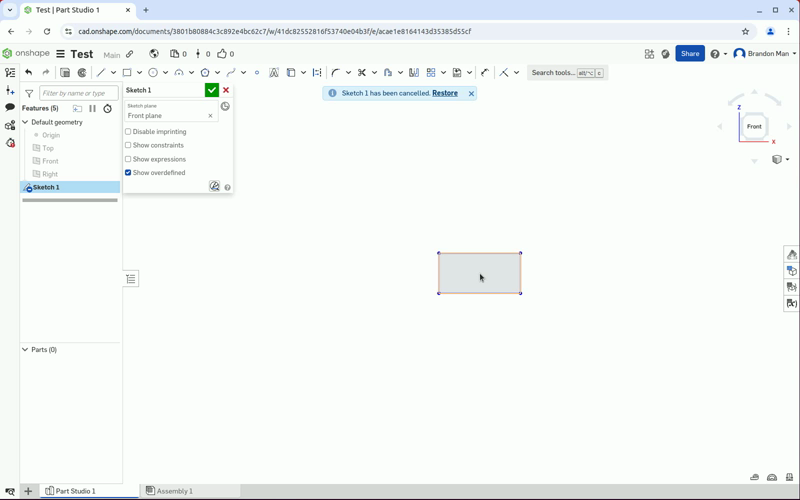
scroll(6)
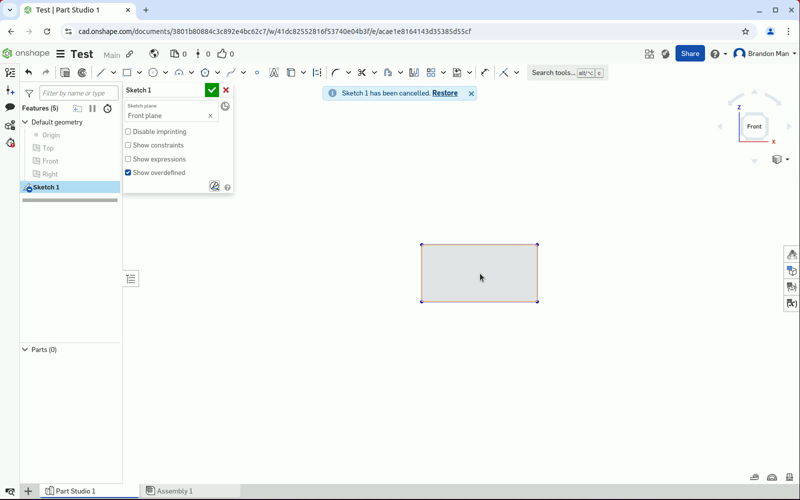
scroll(6)
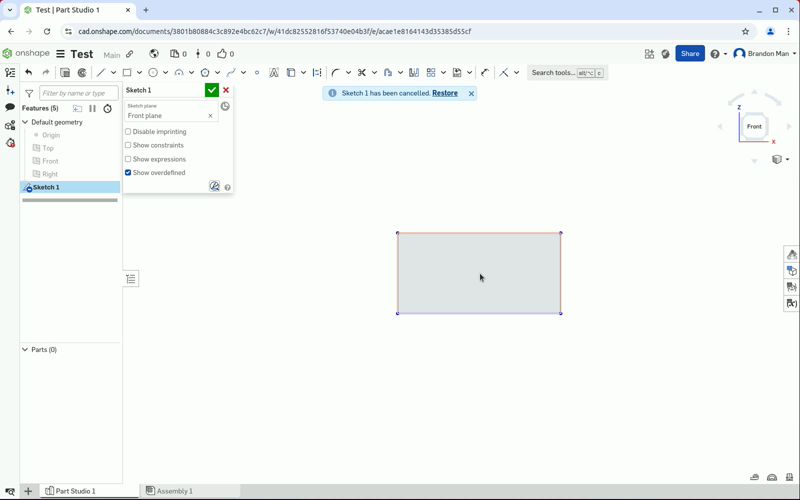
scroll(6)
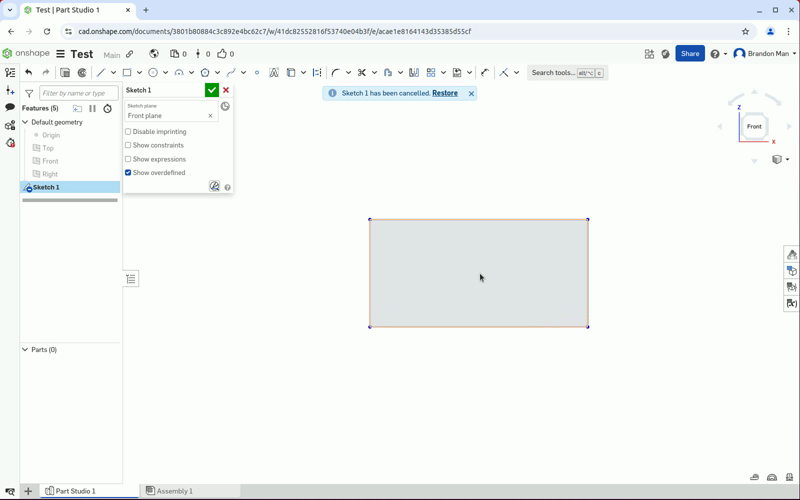
scroll(6)
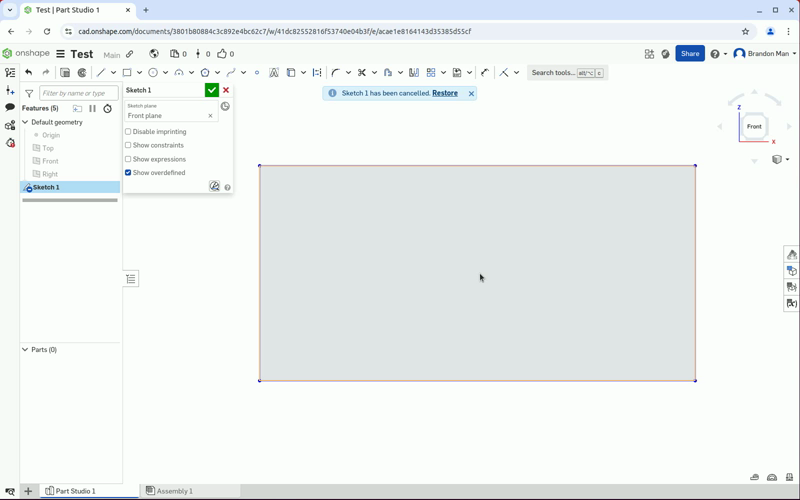
click(480, 273)
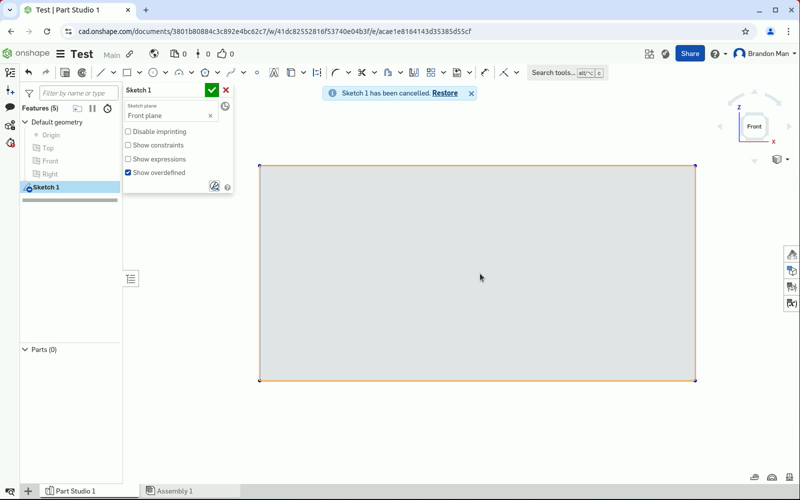
scroll(-6)
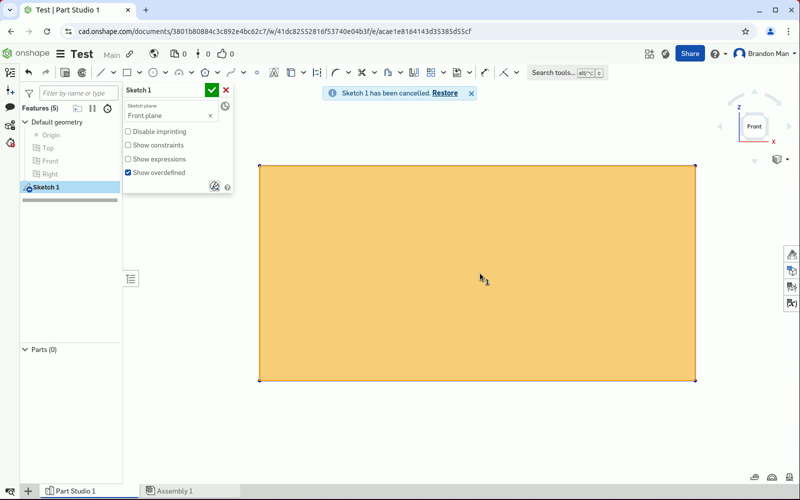
scroll(-6)
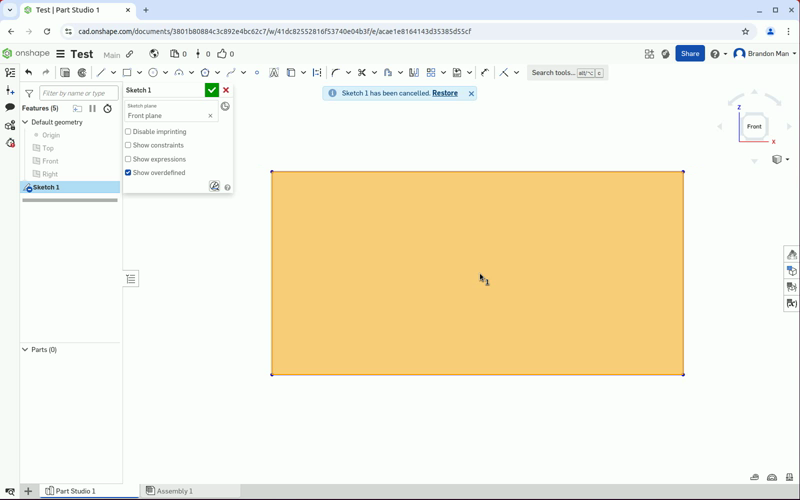
scroll(-6)
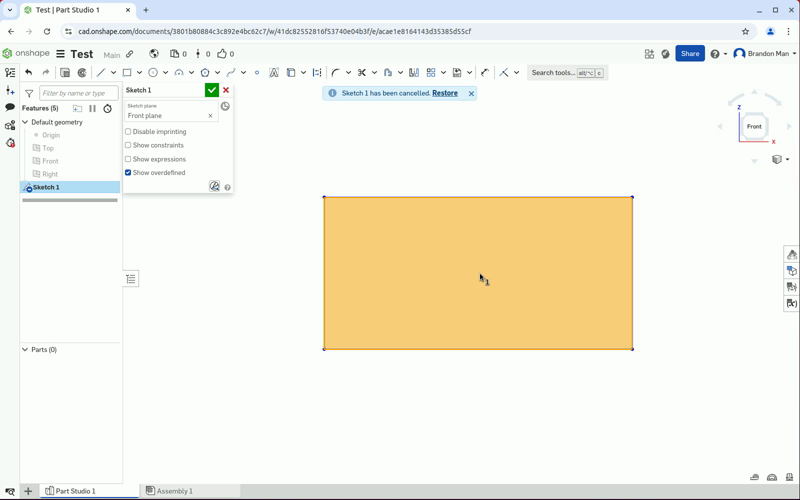
scroll(-6)
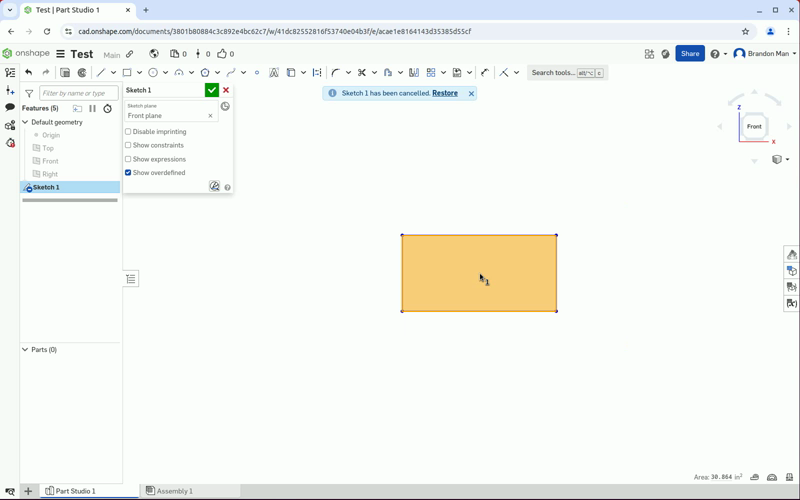
scroll(-6)
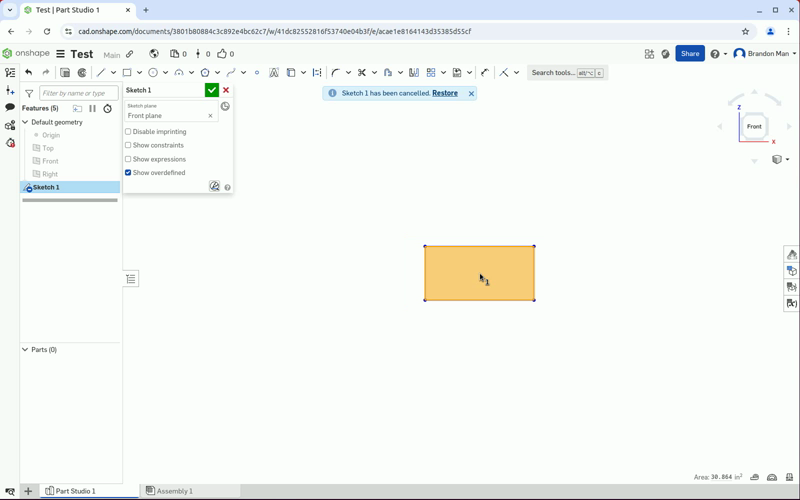
scroll(-6)
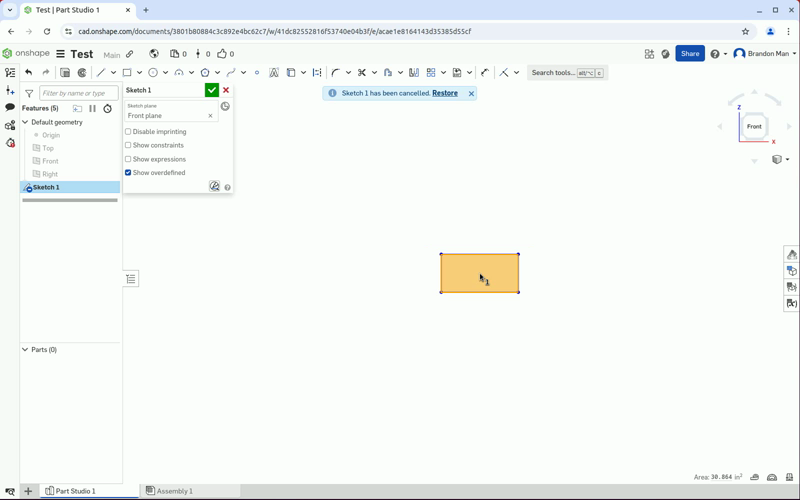
scroll(-6)
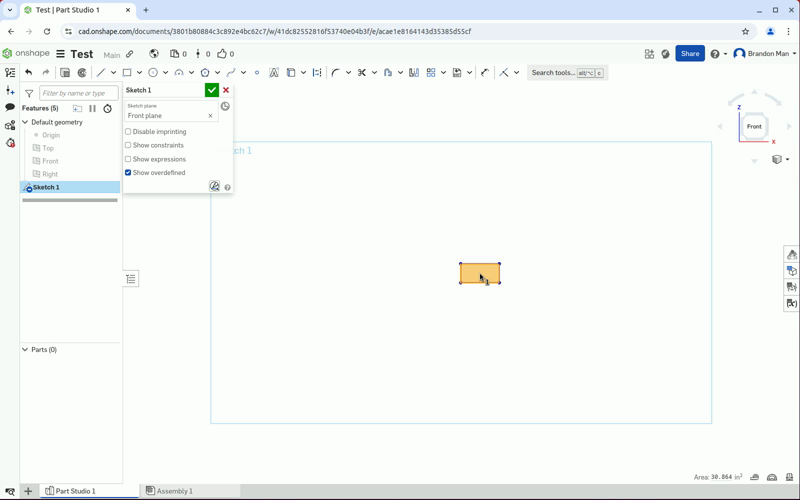
mouse_move(73, 352)
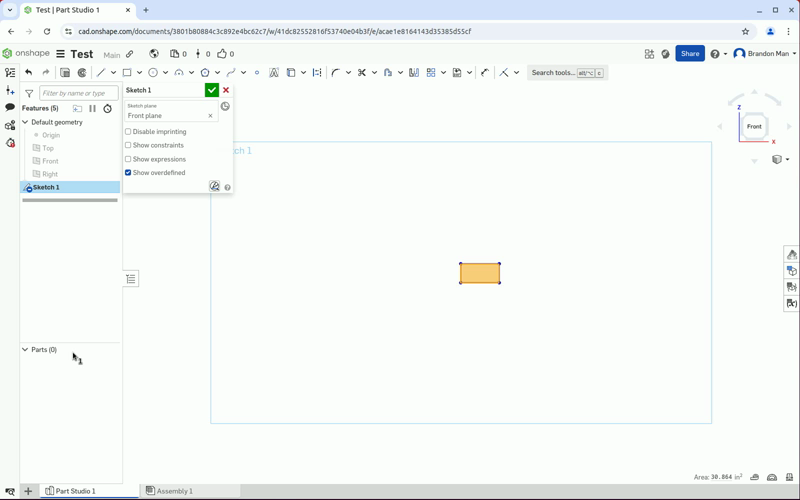
key(shift+y)
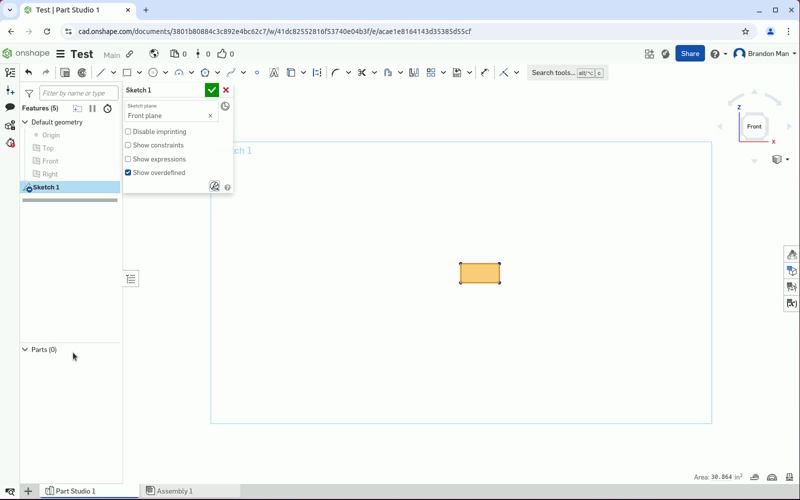
key(shift+e)
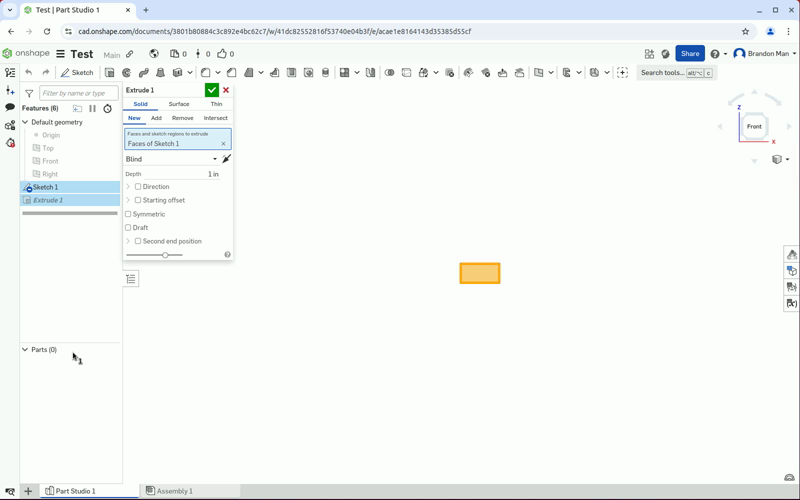
mouse_move(143, 106)
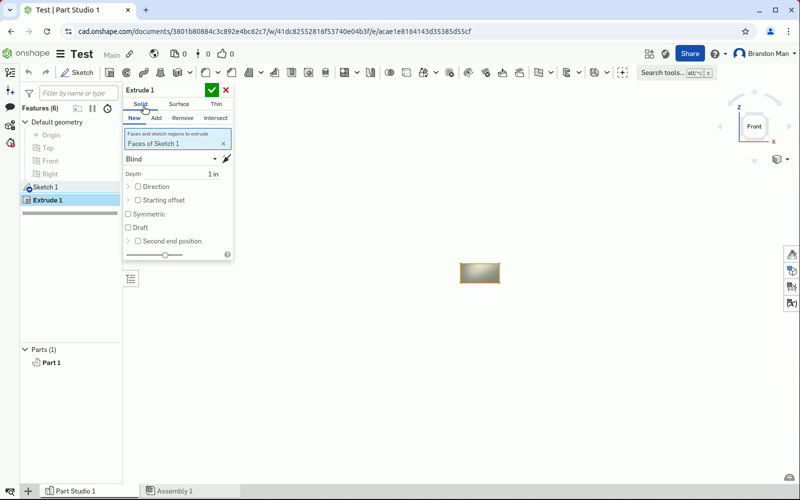
click(143, 106)
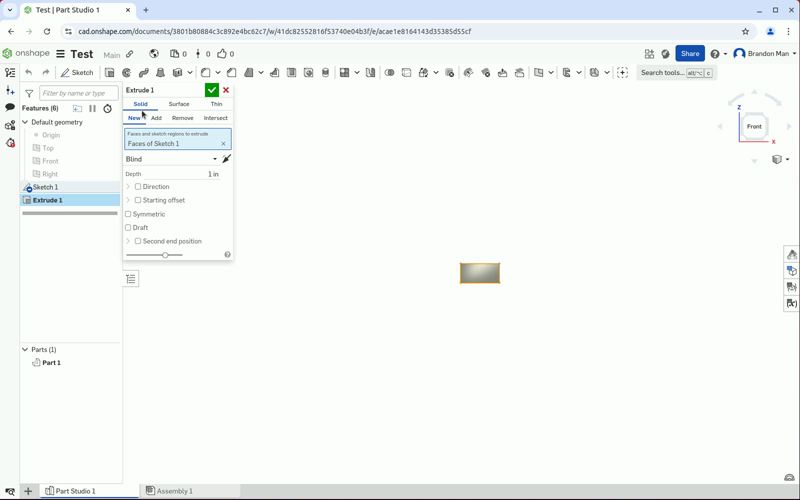
mouse_move(137, 120)
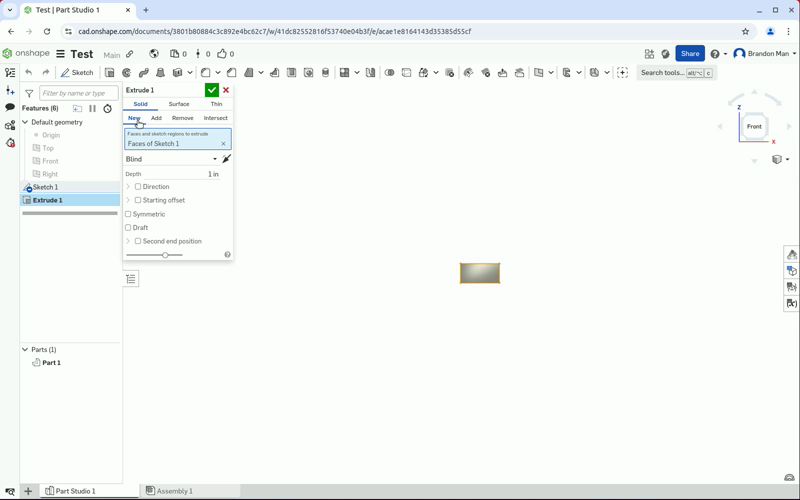
click(137, 120)
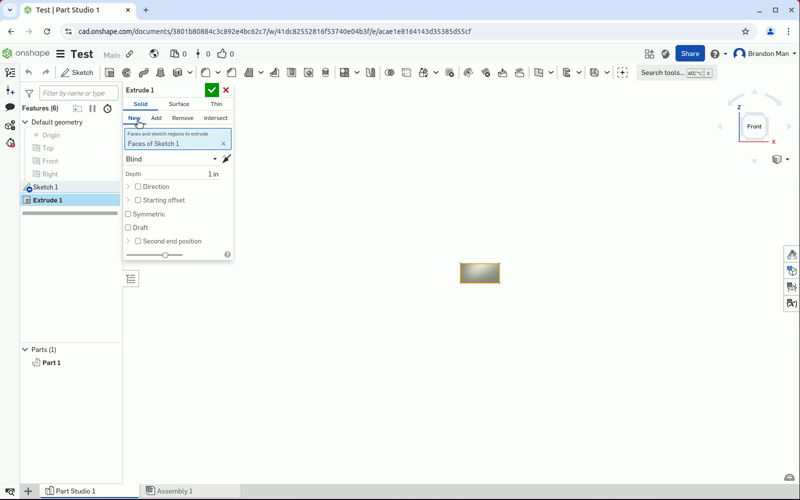
key(tab, 4)
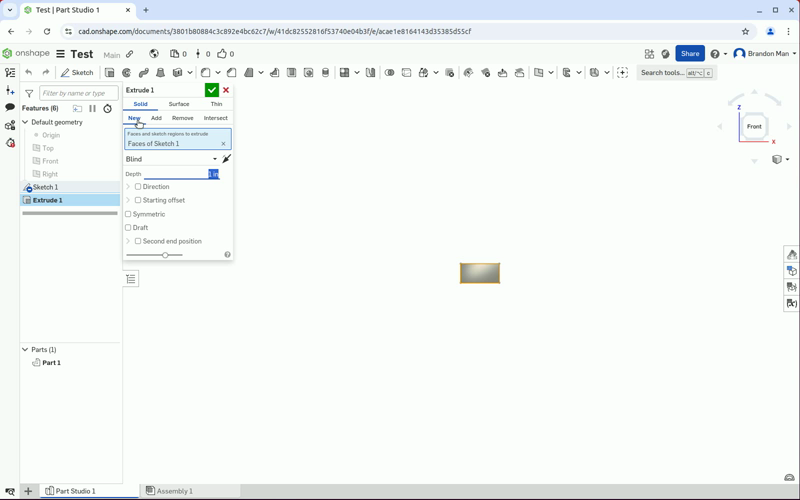
text(7.703)
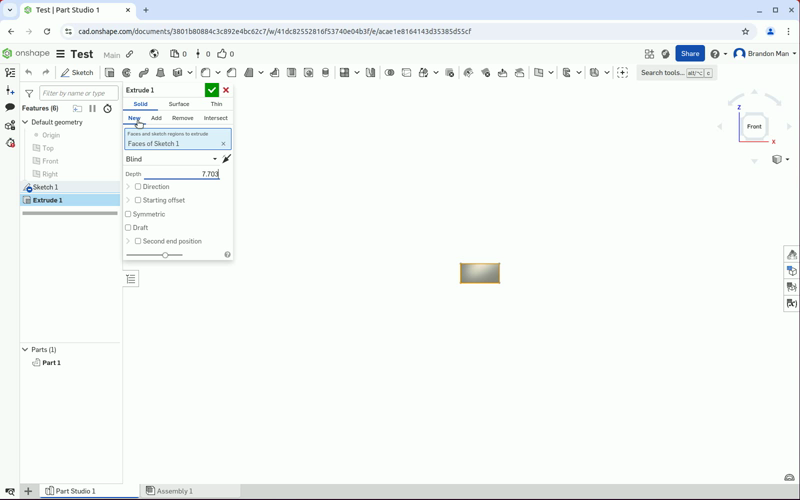
key(enter)
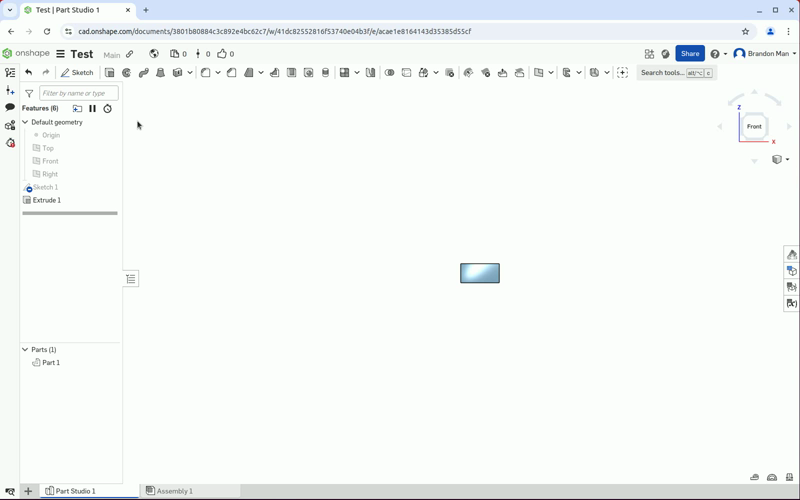
key(shift+h)
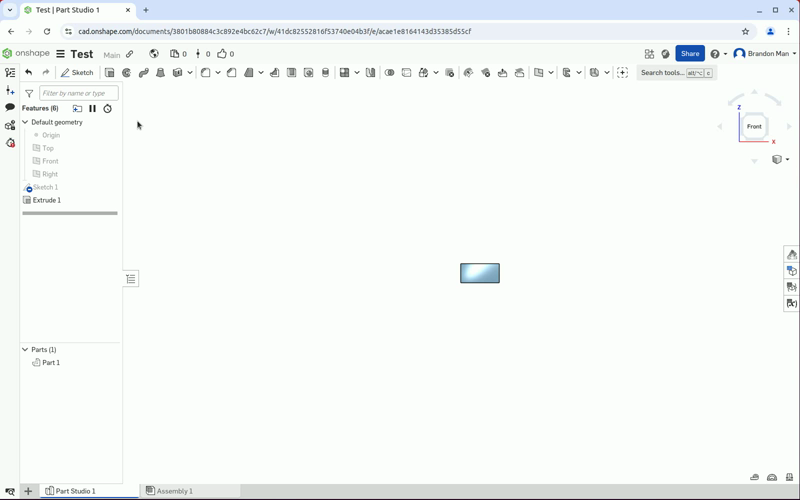
key(shift+h)
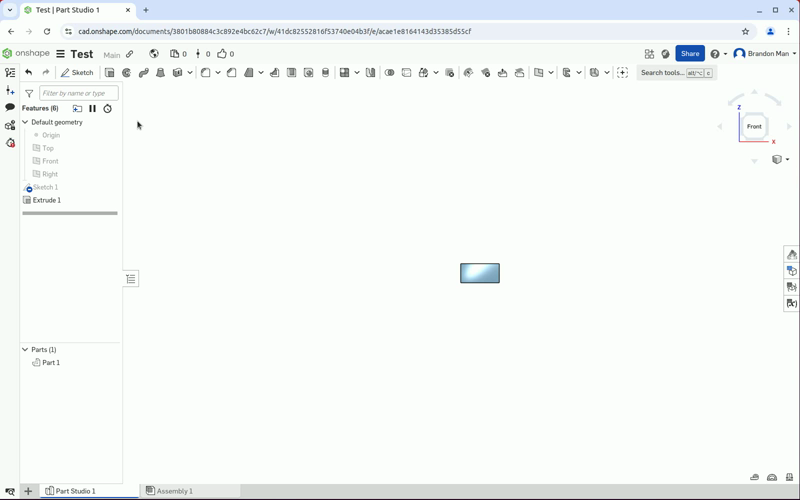
mouse_move(73, 189)
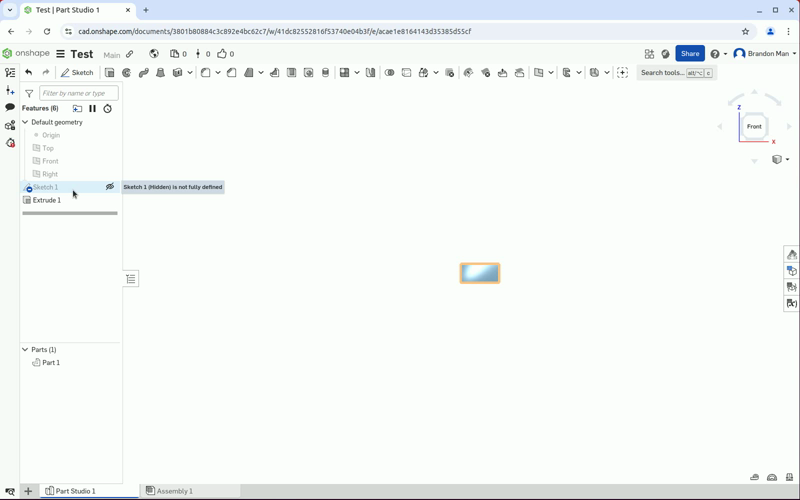
click(73, 189)
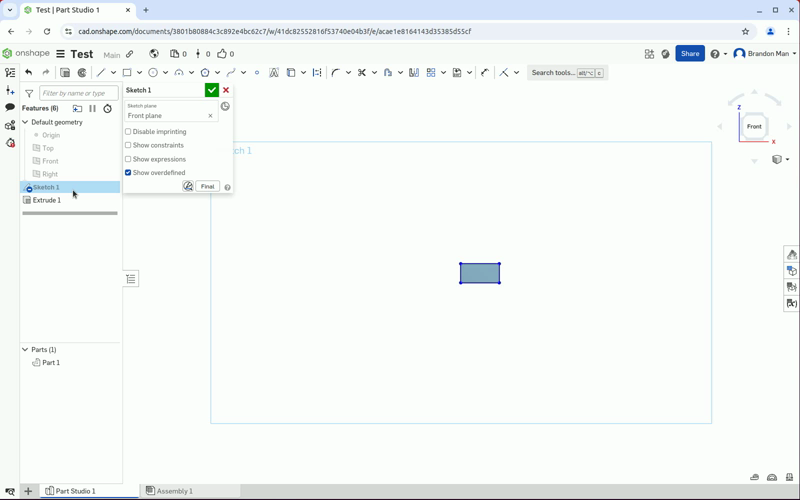
mouse_move(229, 92)
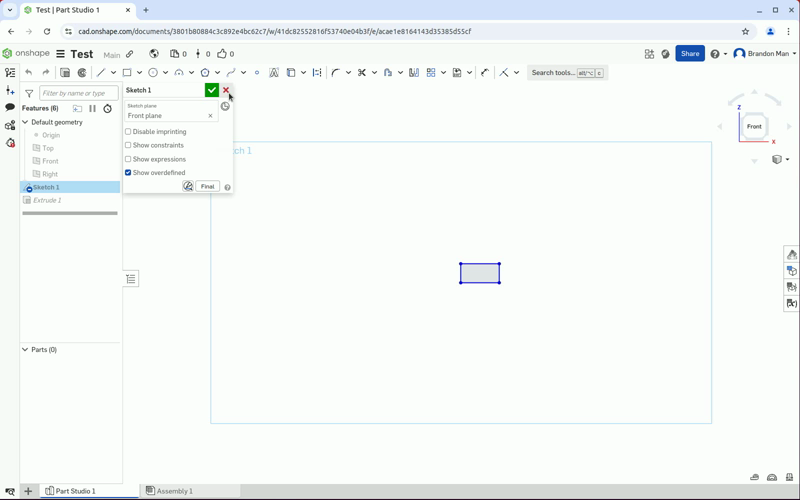
click(229, 92)
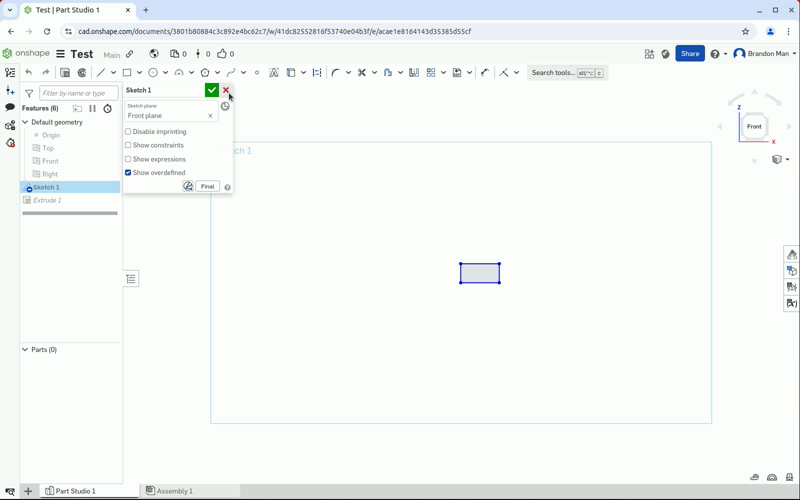
key(shift+s)
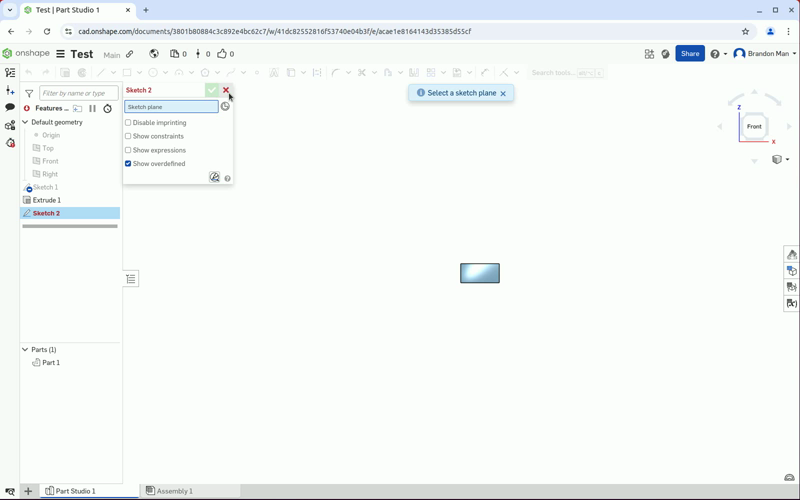
mouse_move(73, 163)
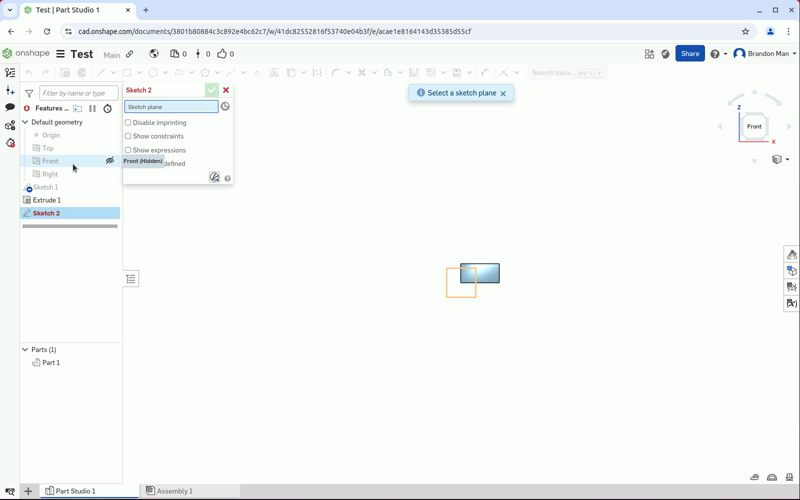
click(73, 163)
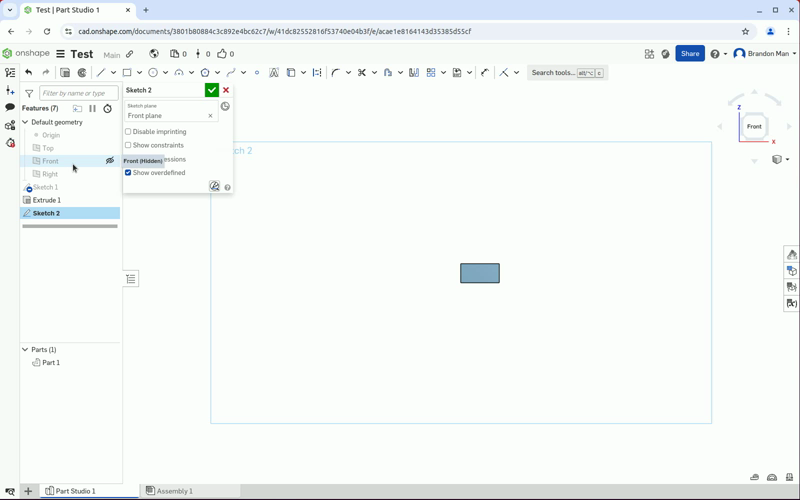
mouse_move(73, 352)
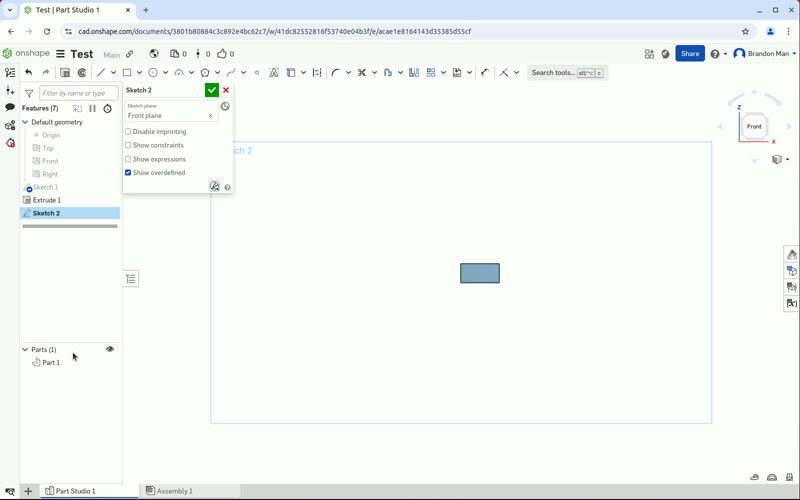
key(y)
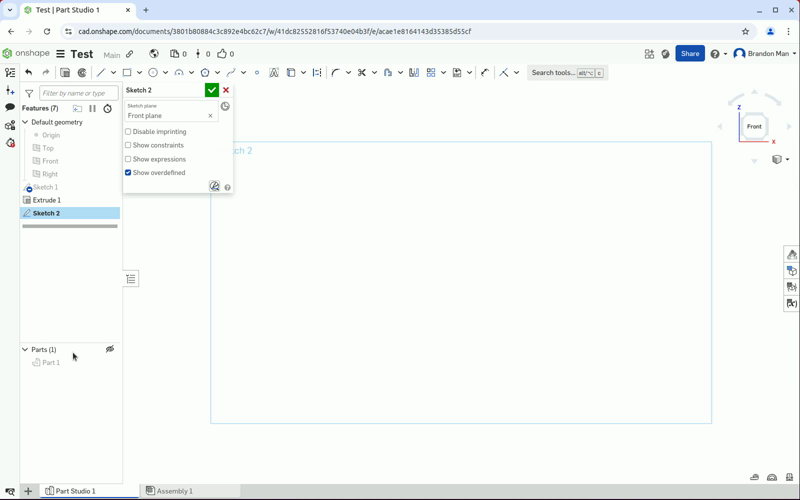
key(l)
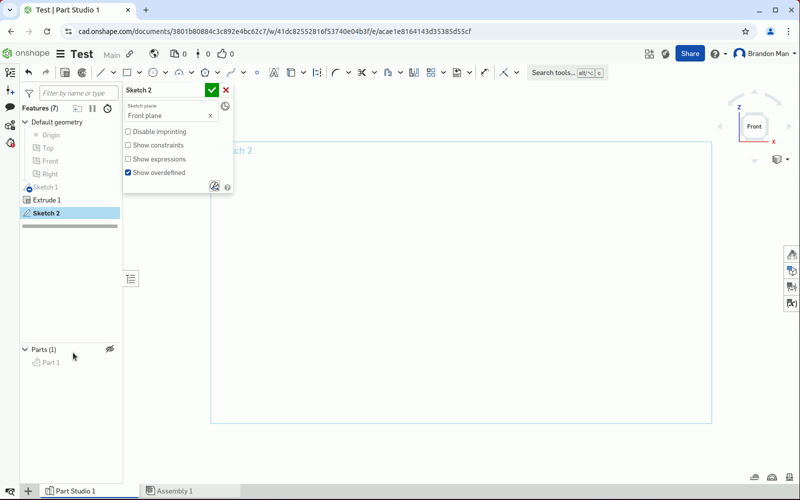
key_down(shift)
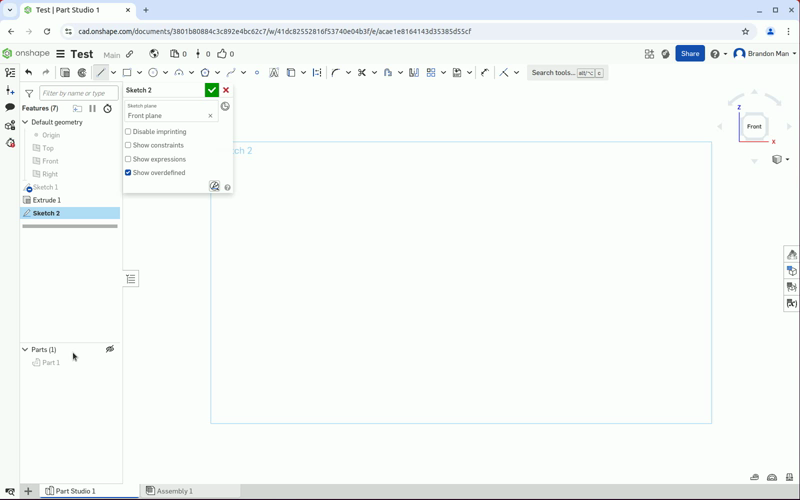
mouse_move(498, 282)
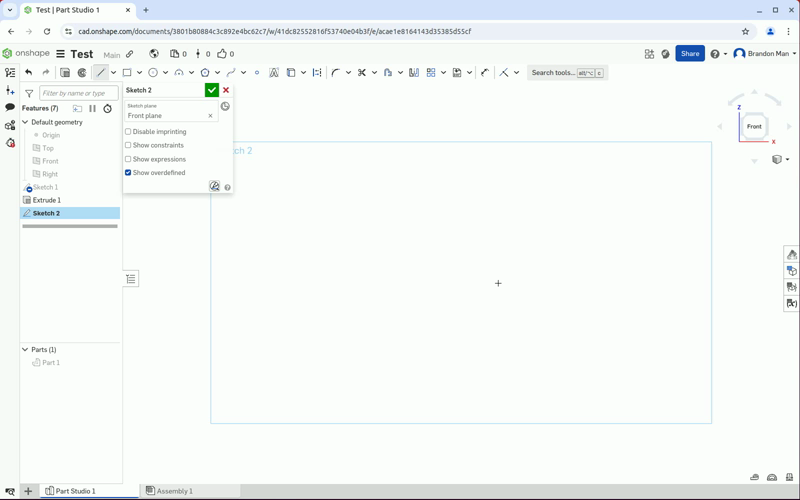
click(498, 282)
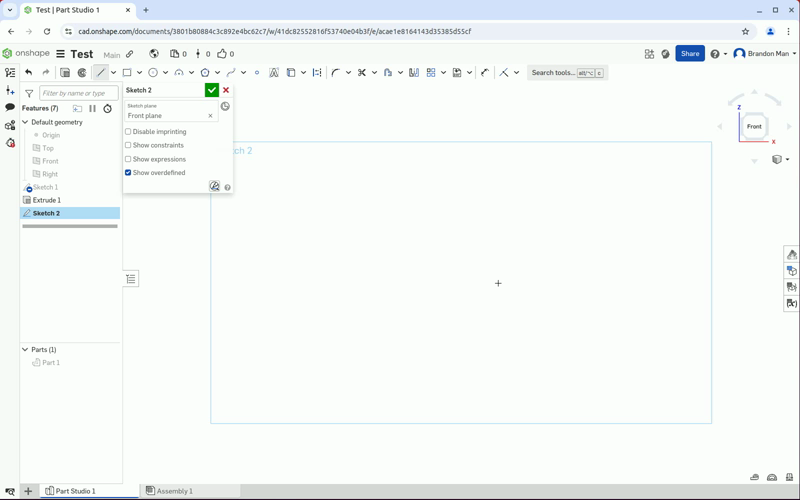
key_up(shift)
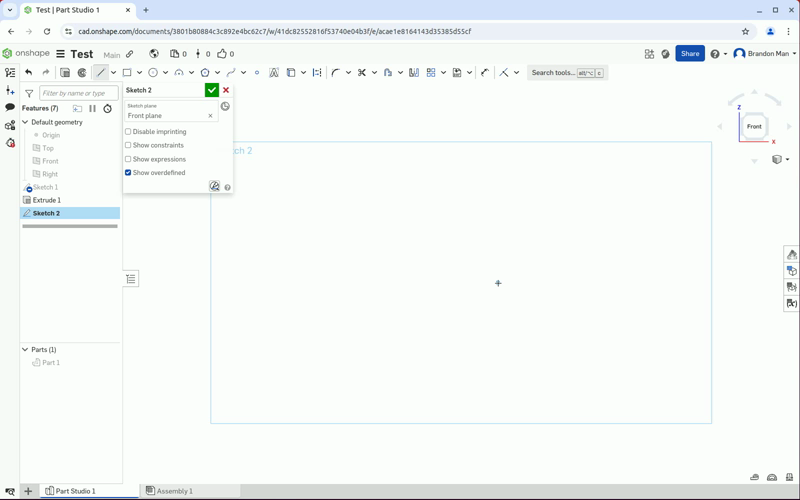
key_down(shift)
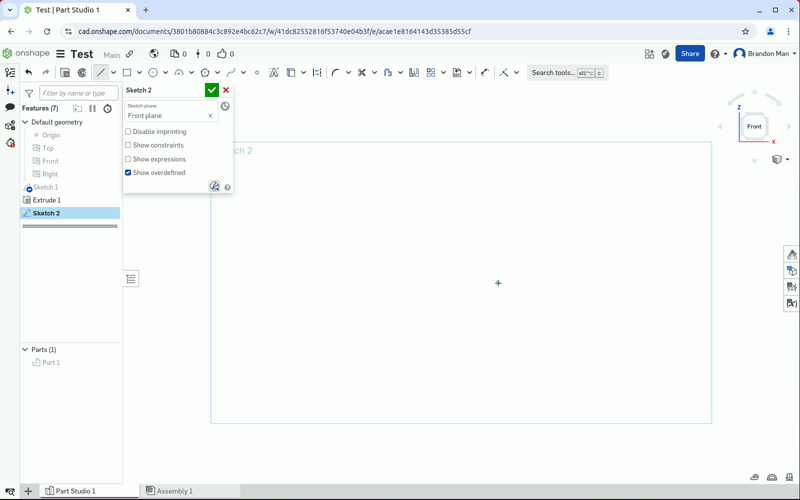
mouse_move(528, 282)
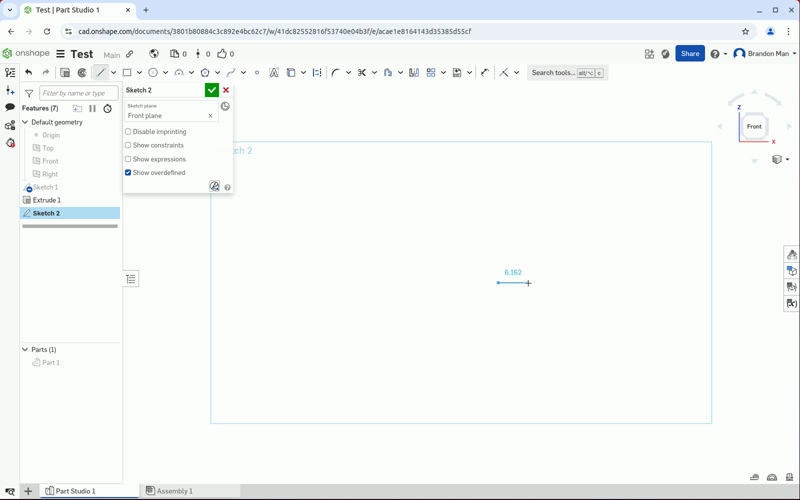
mouse_move(536, 282)
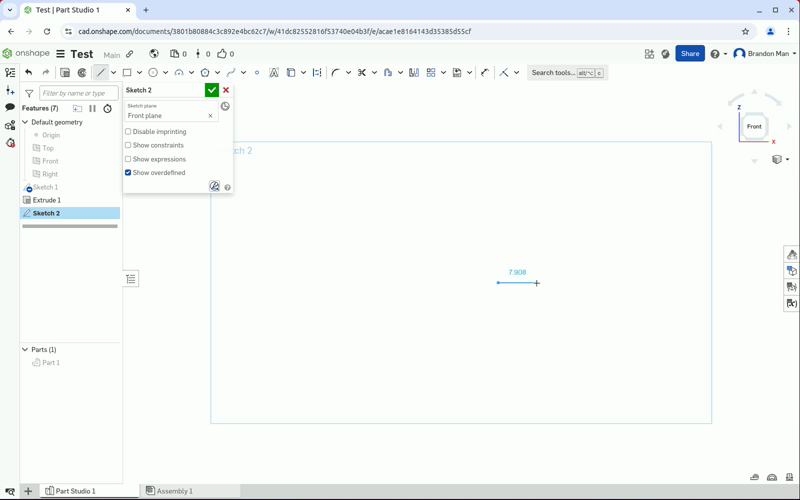
click(536, 282)
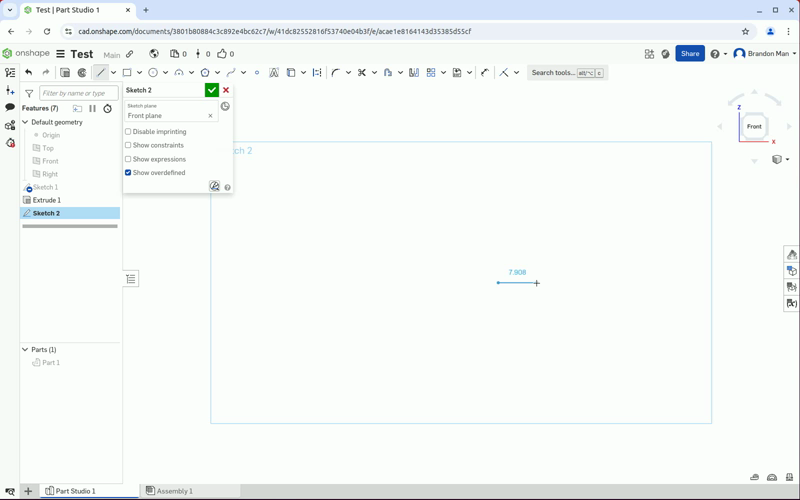
key_up(shift)
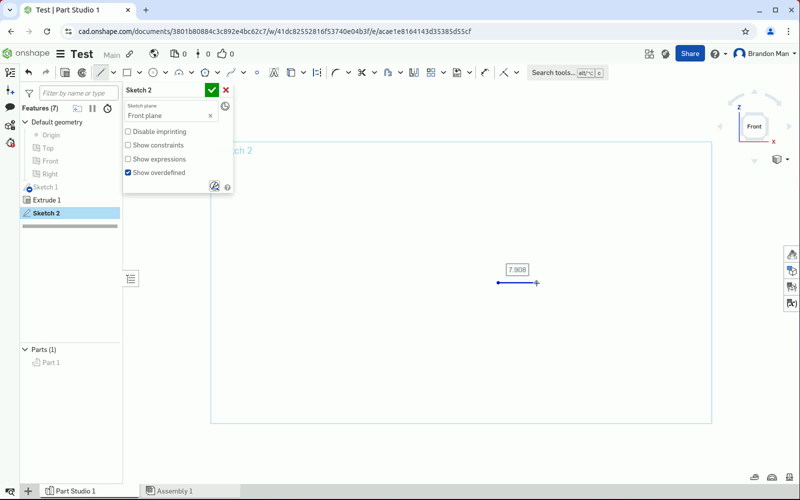
key_down(shift)
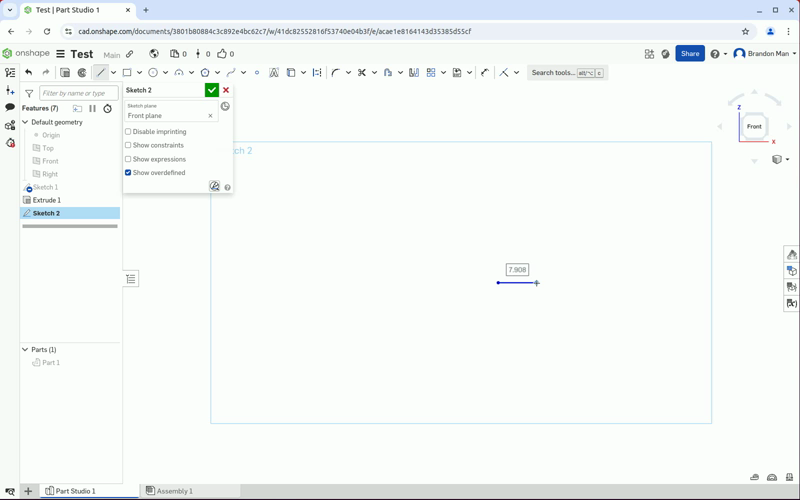
mouse_move(566, 282)
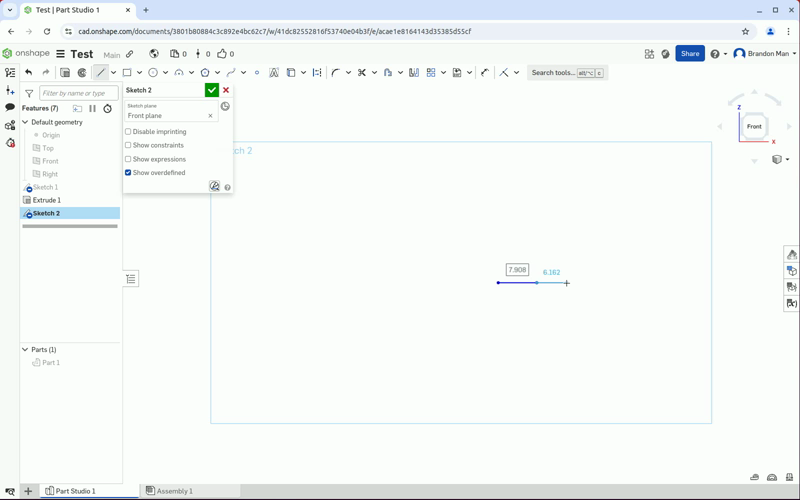
mouse_move(536, 263)
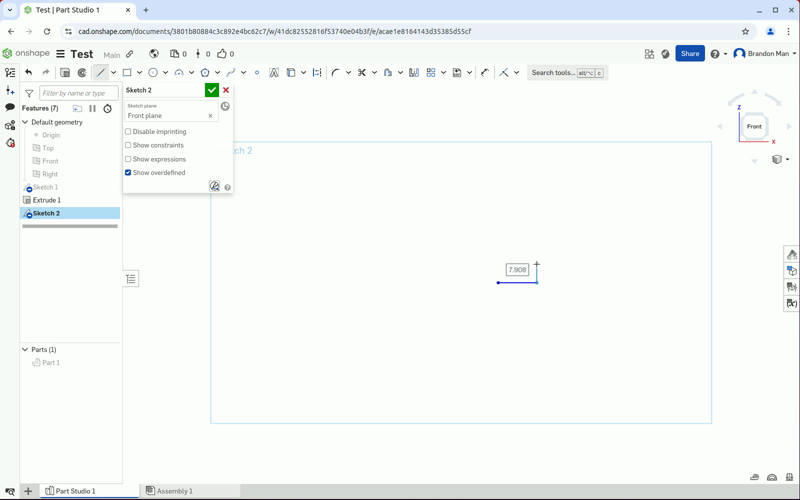
click(536, 263)
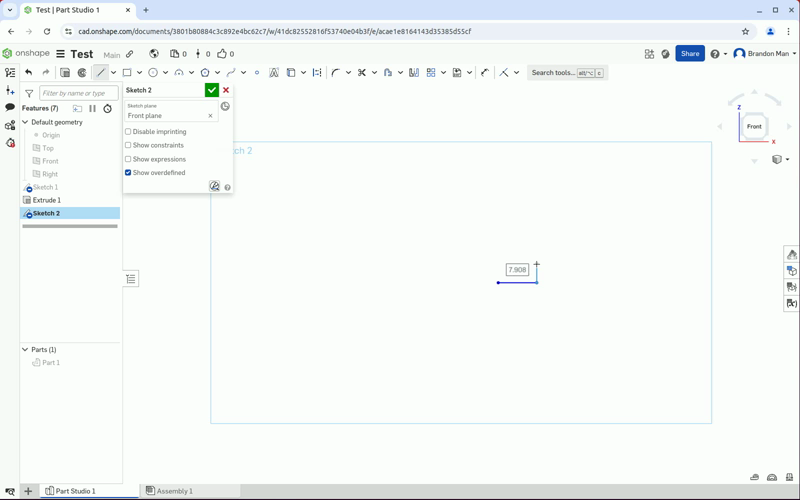
key_up(shift)
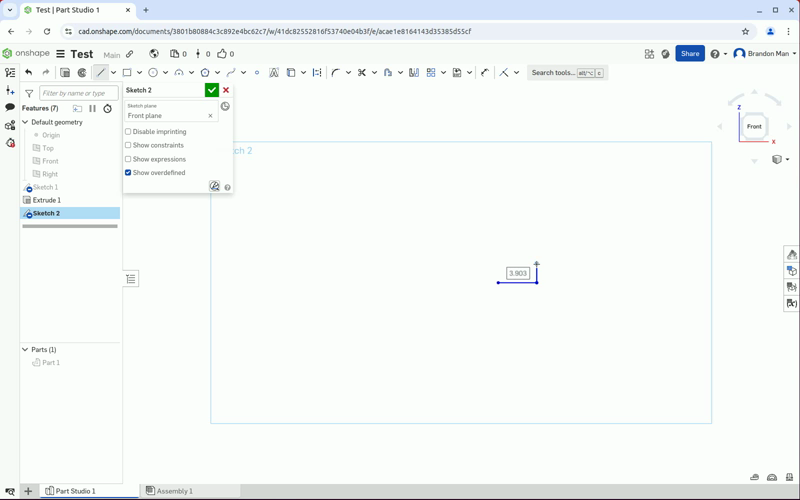
key_down(shift)
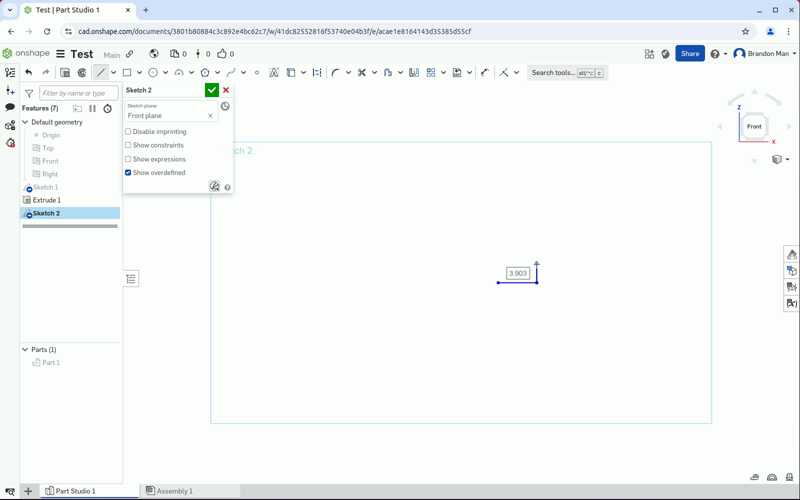
mouse_move(566, 263)
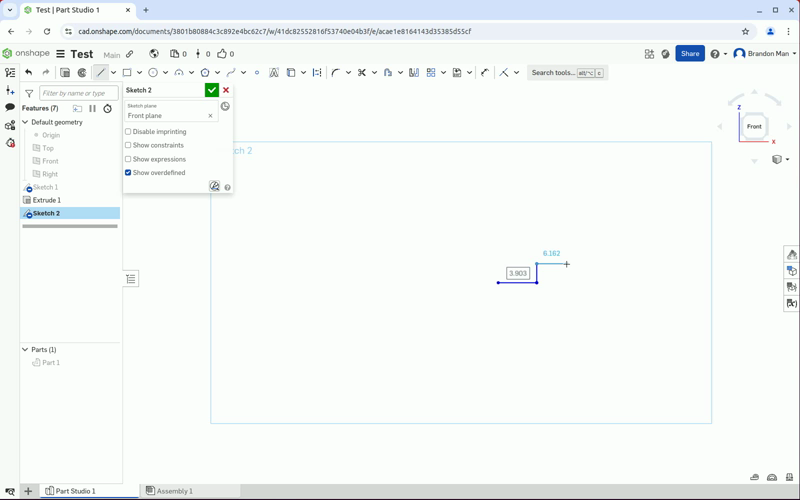
mouse_move(498, 263)
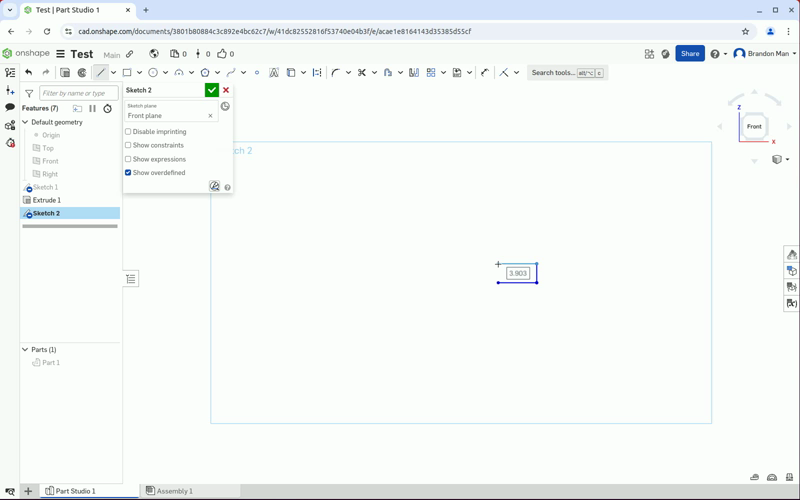
click(498, 263)
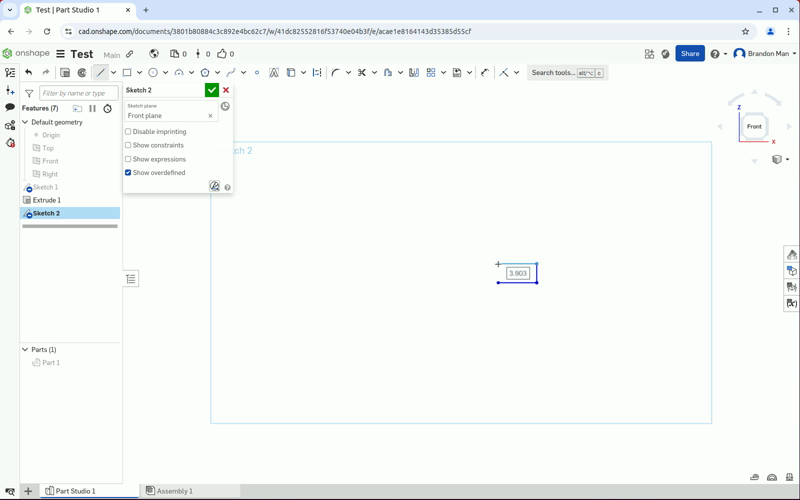
key_up(shift)
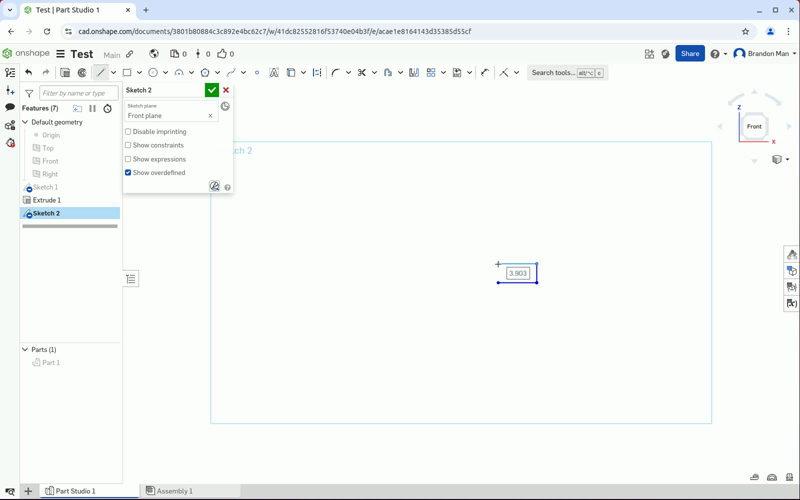
mouse_move(528, 263)
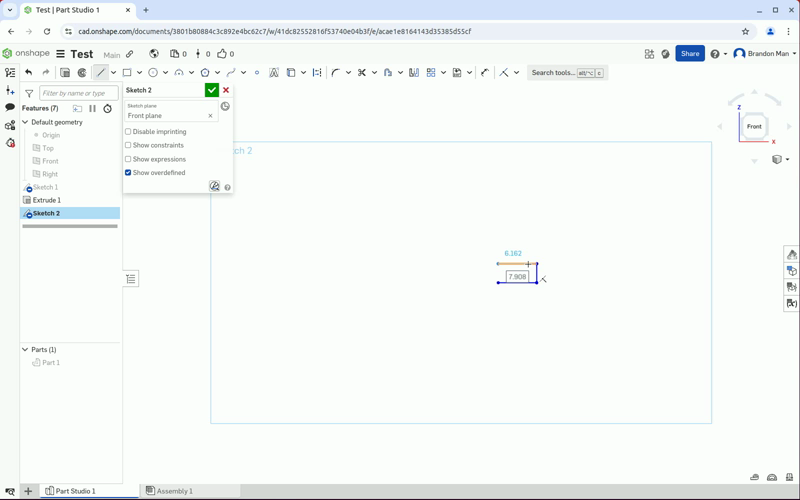
key_down(shift)
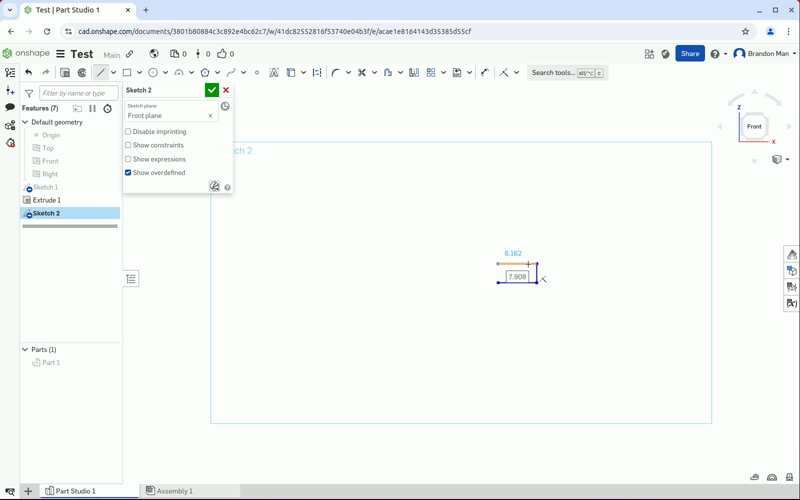
mouse_move(498, 282)
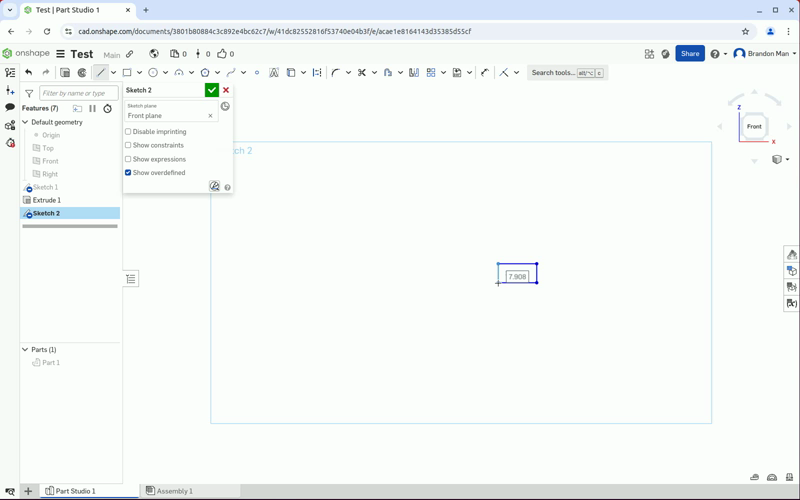
key_up(shift)
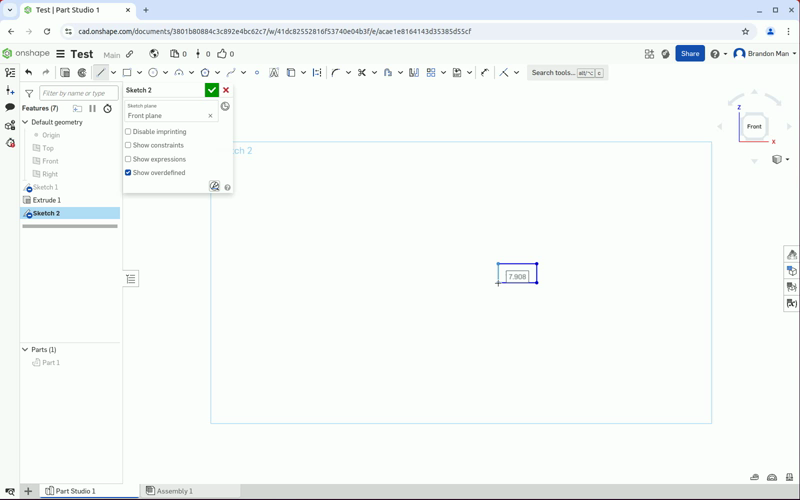
click(498, 282)
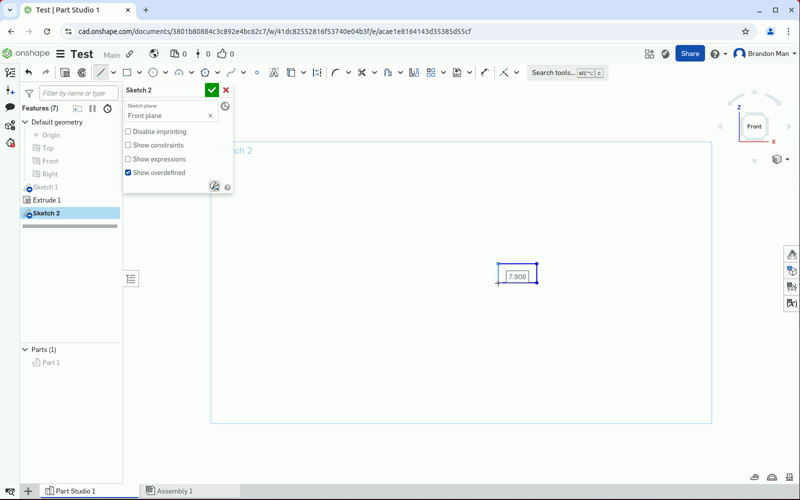
key(esc)
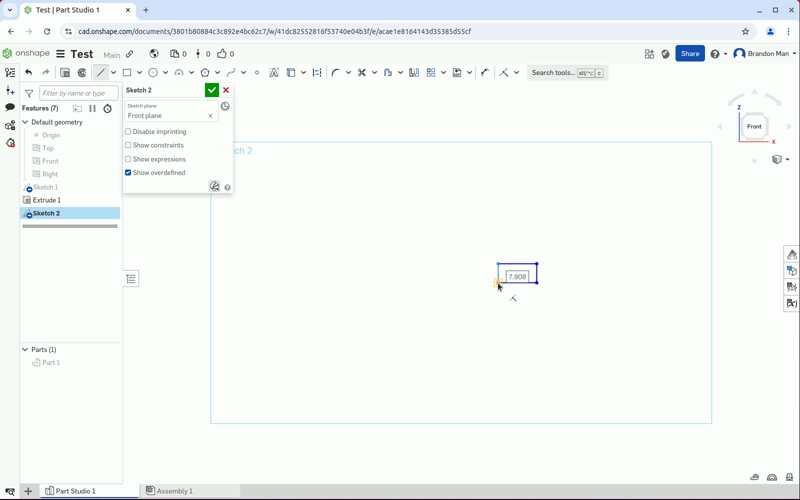
mouse_move(520, 269)
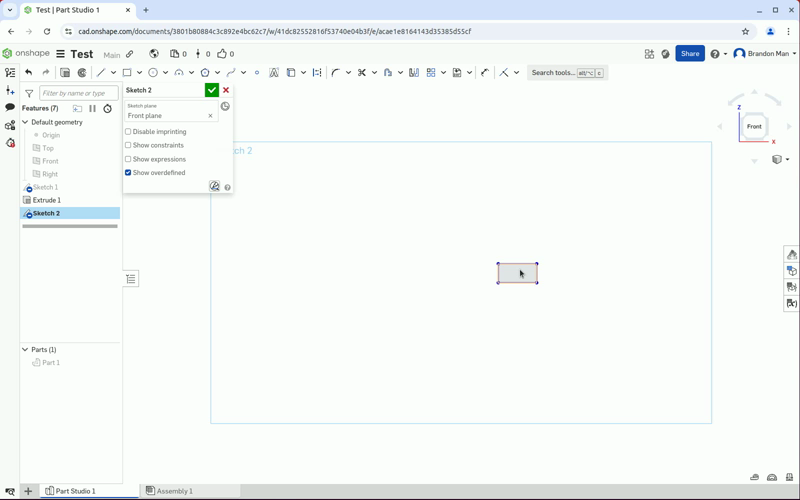
scroll(6)
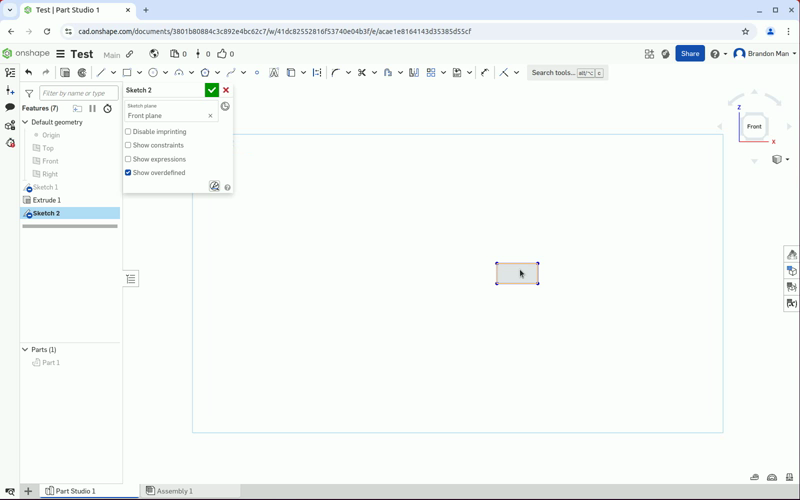
scroll(6)
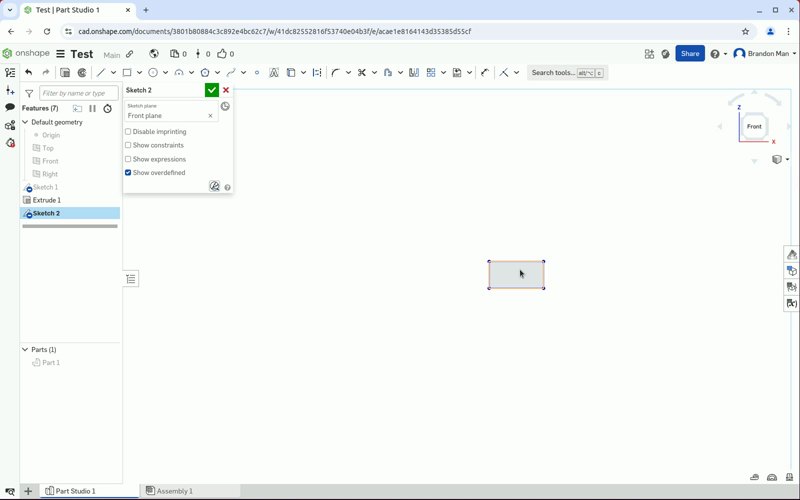
scroll(6)
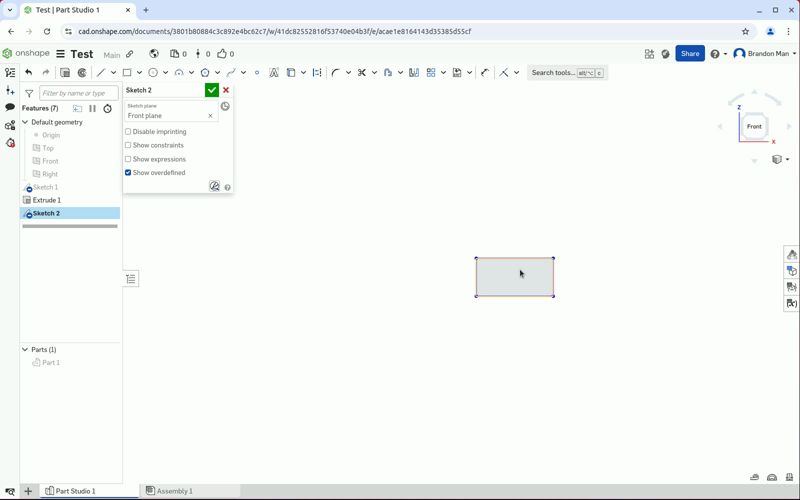
scroll(6)
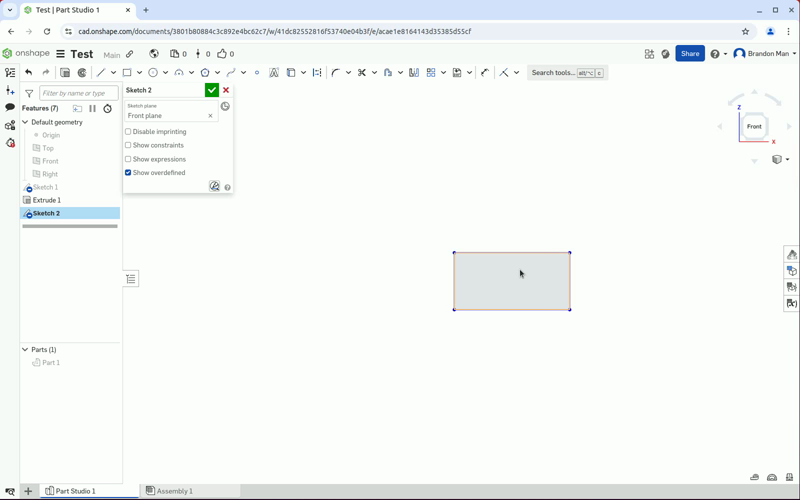
scroll(6)
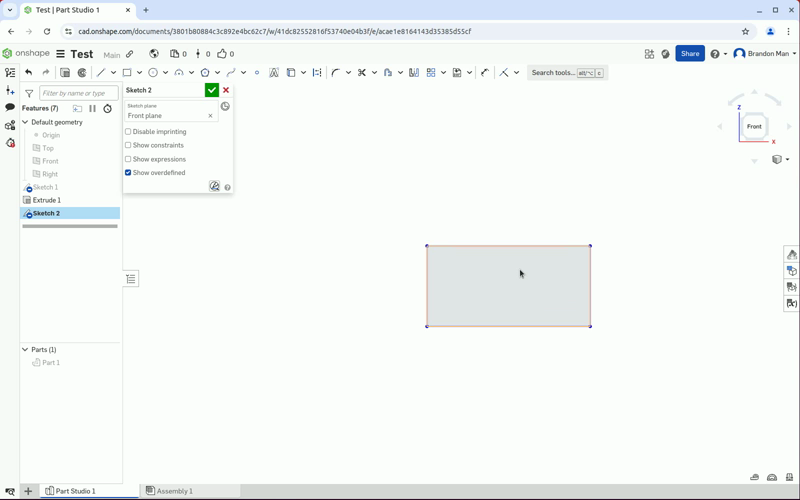
scroll(6)
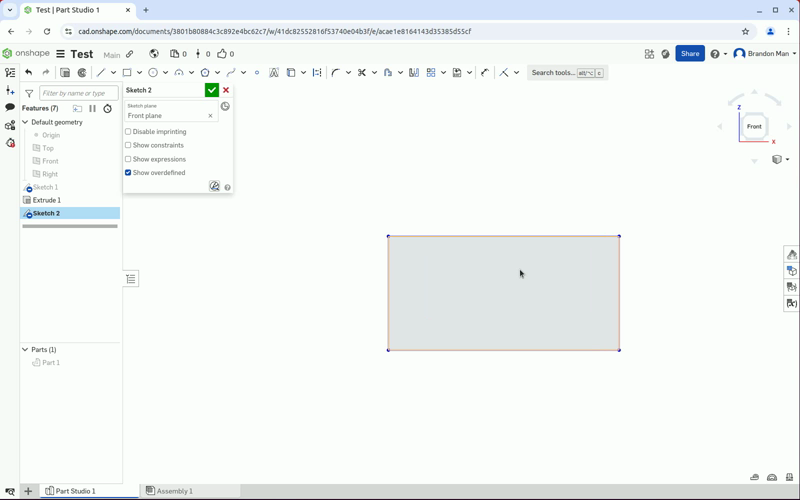
scroll(6)
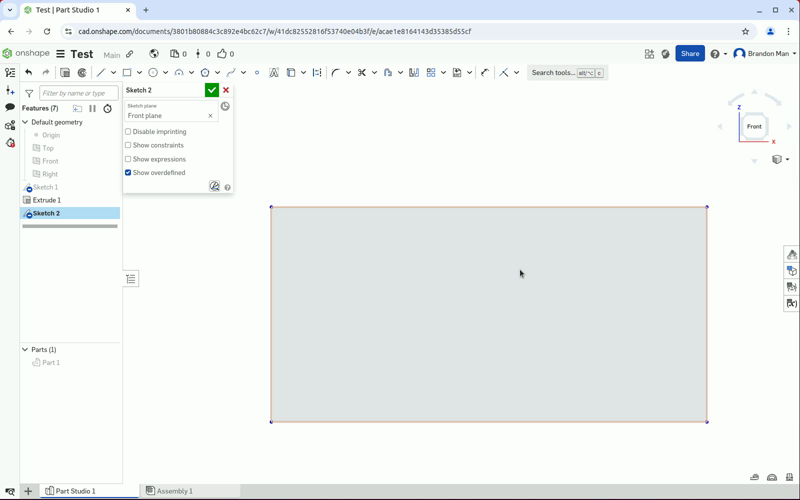
click(520, 269)
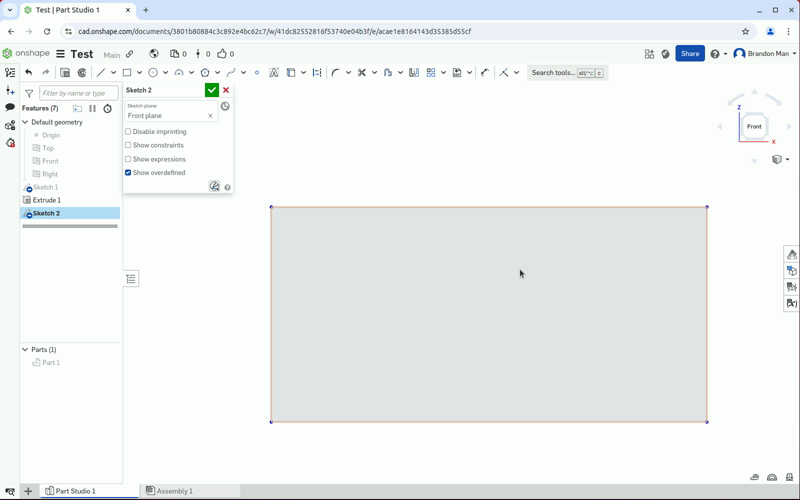
scroll(-6)
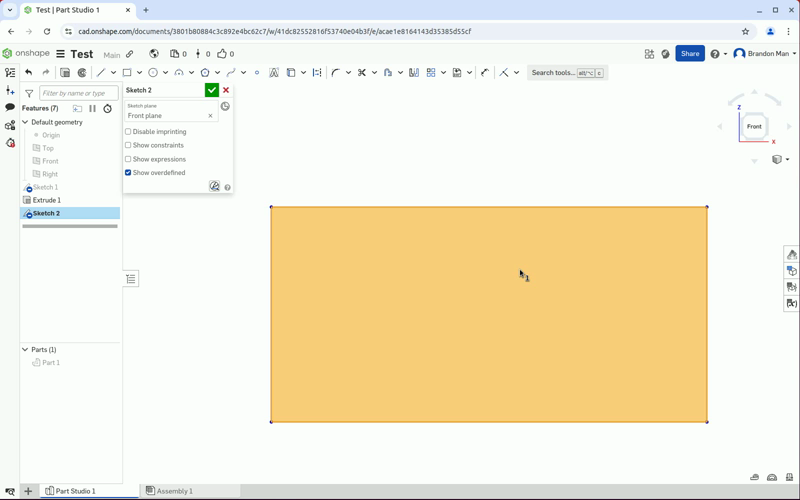
scroll(-6)
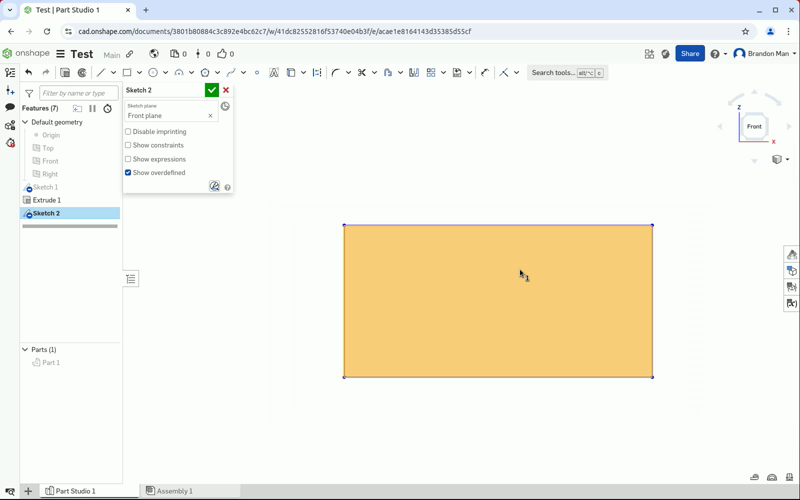
scroll(-6)
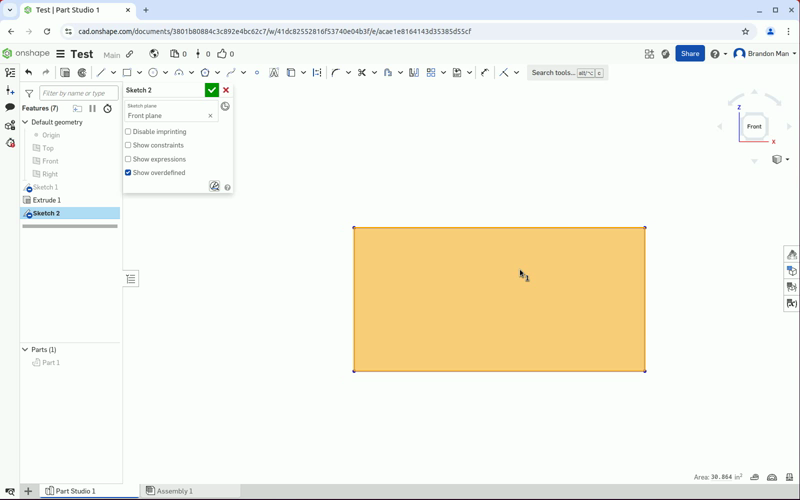
scroll(-6)
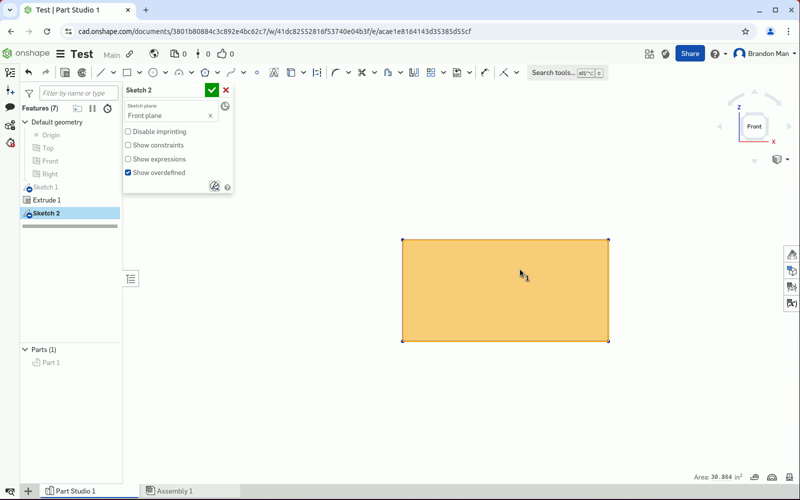
scroll(-6)
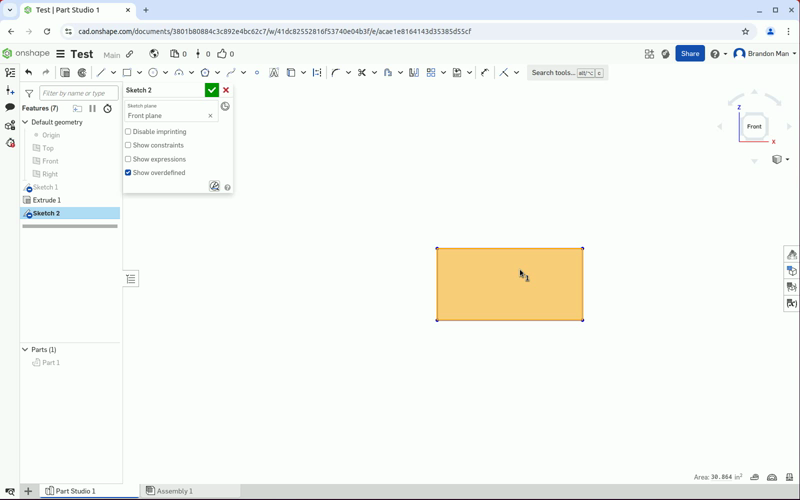
scroll(-6)
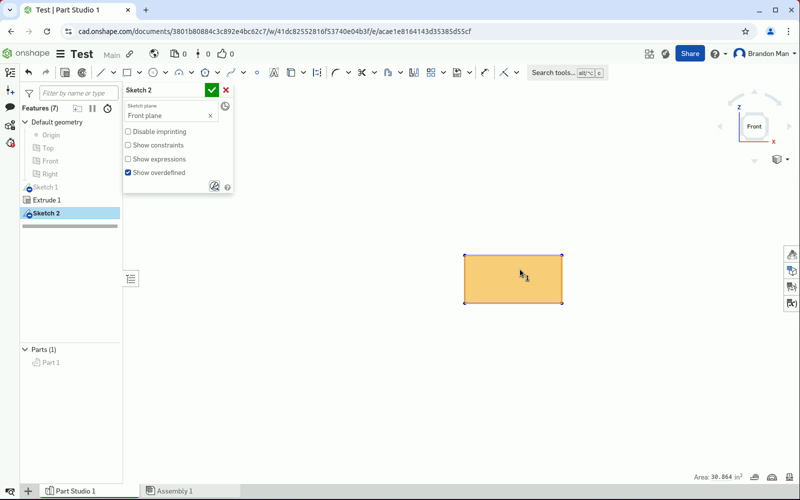
scroll(-6)
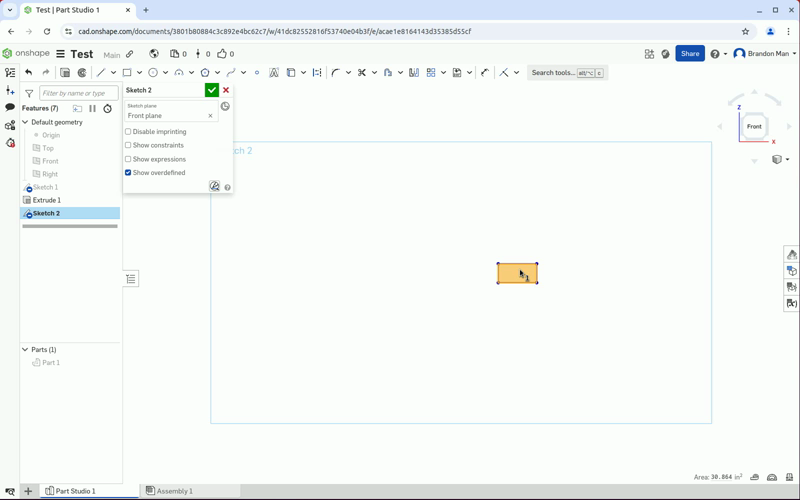
mouse_move(73, 352)
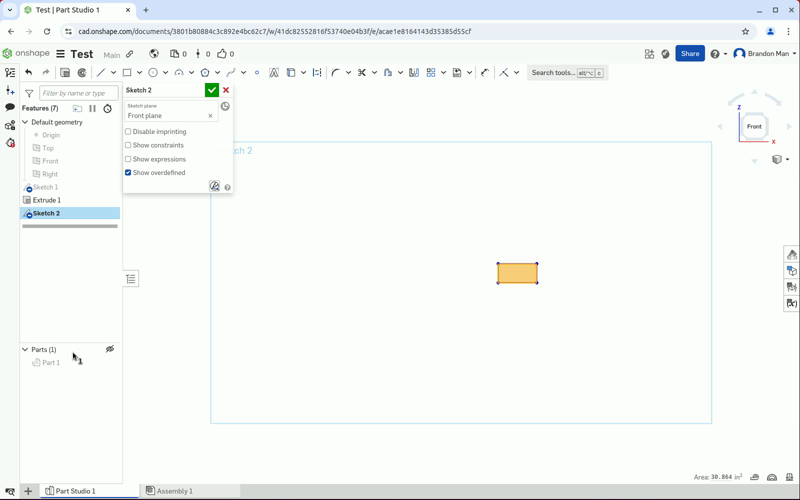
key(shift+y)
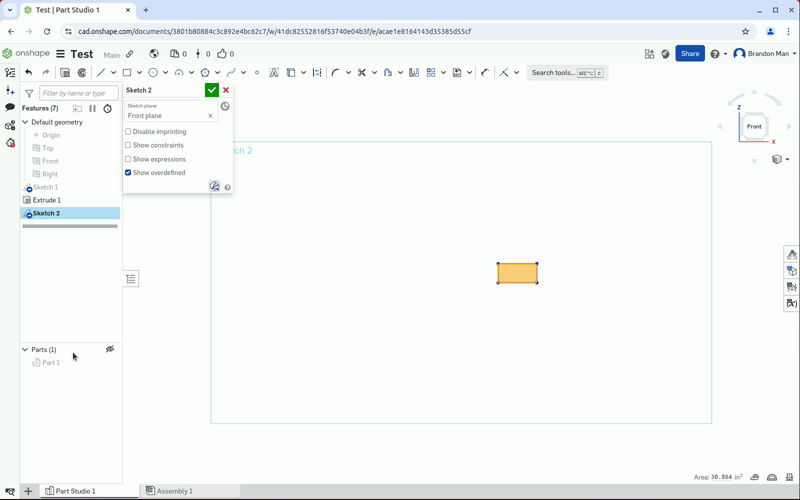
key(shift+e)
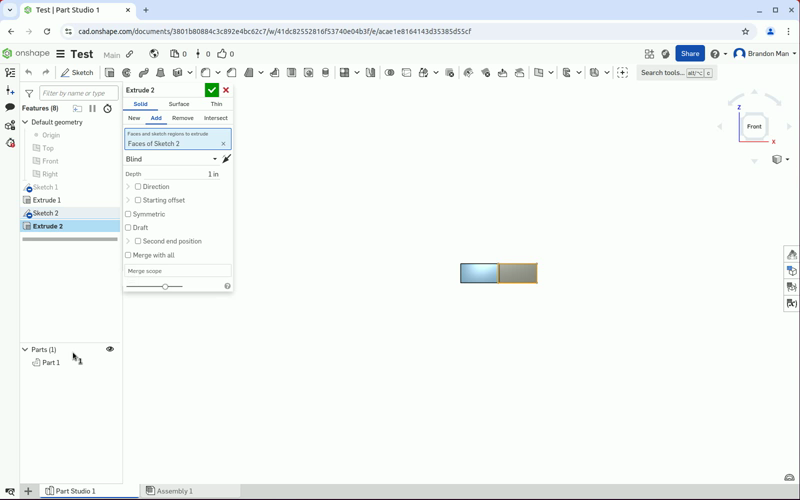
mouse_move(143, 106)
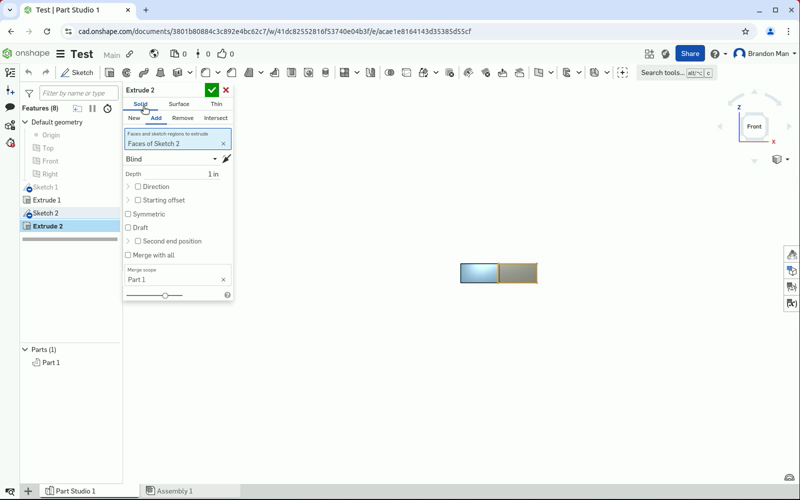
click(143, 106)
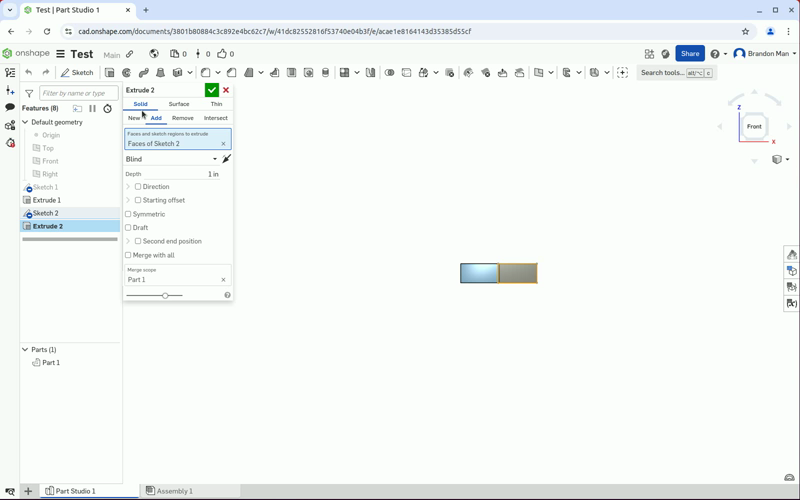
mouse_move(137, 120)
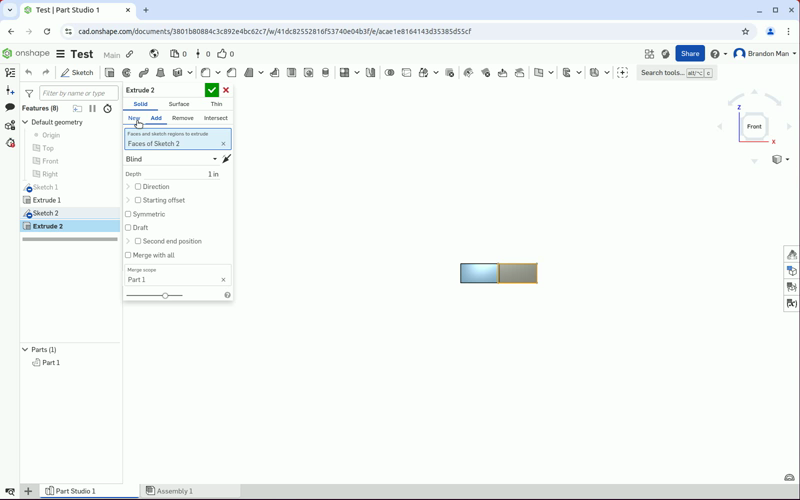
click(137, 120)
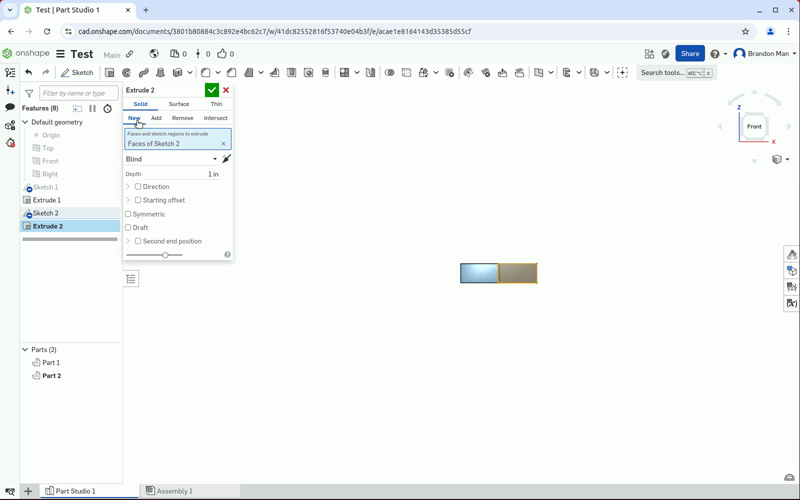
key(tab, 4)
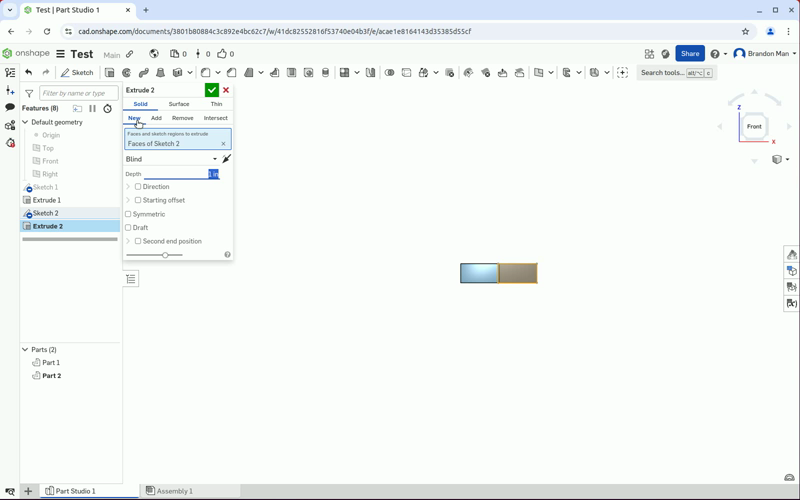
text(7.703)
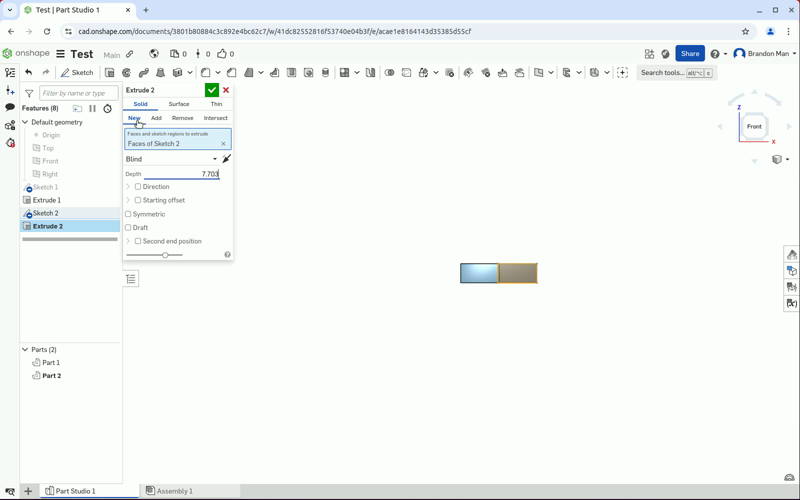
key(enter)
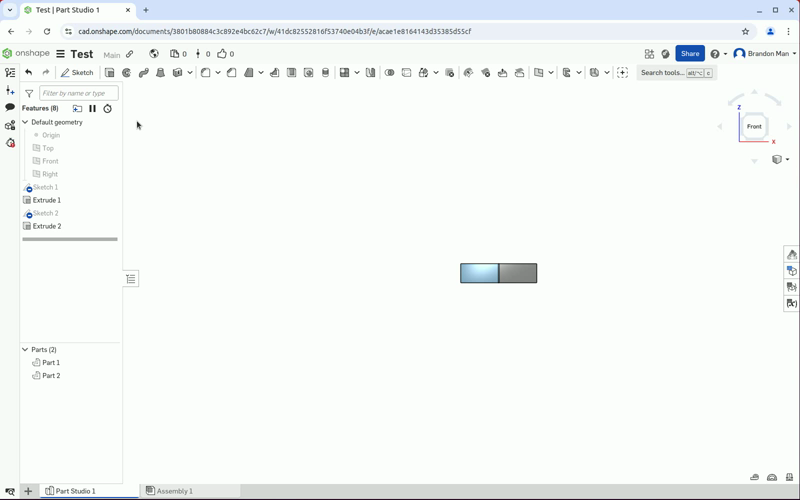
key(shift+h)
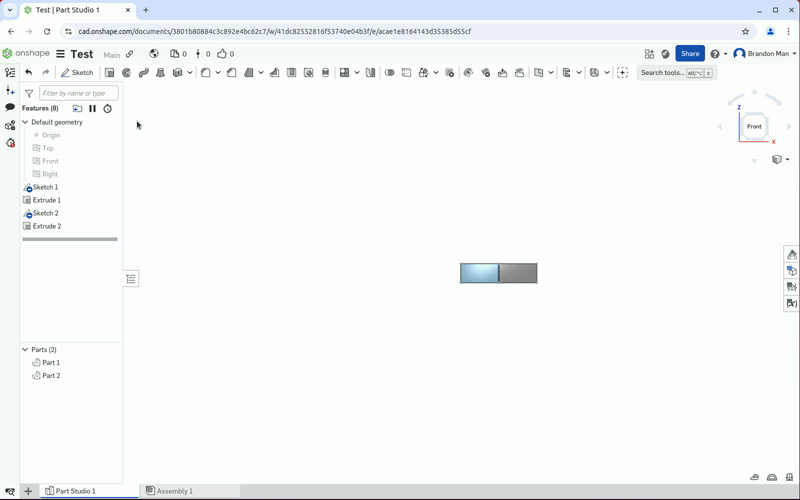
key(shift+h)
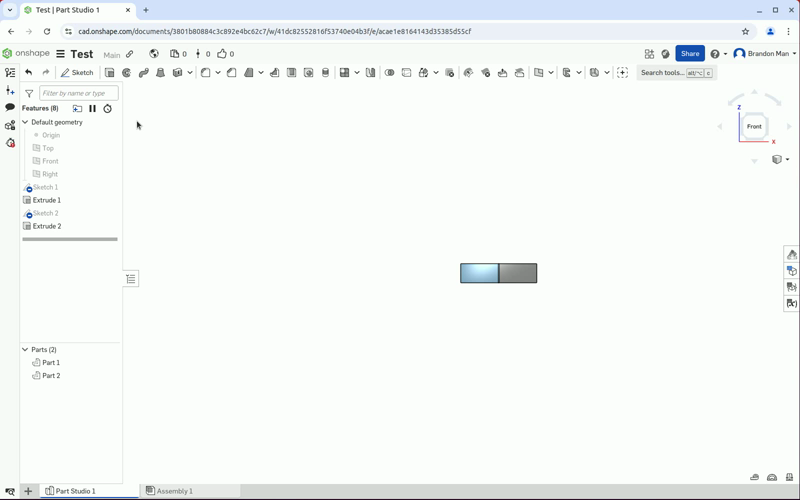
mouse_move(73, 189)
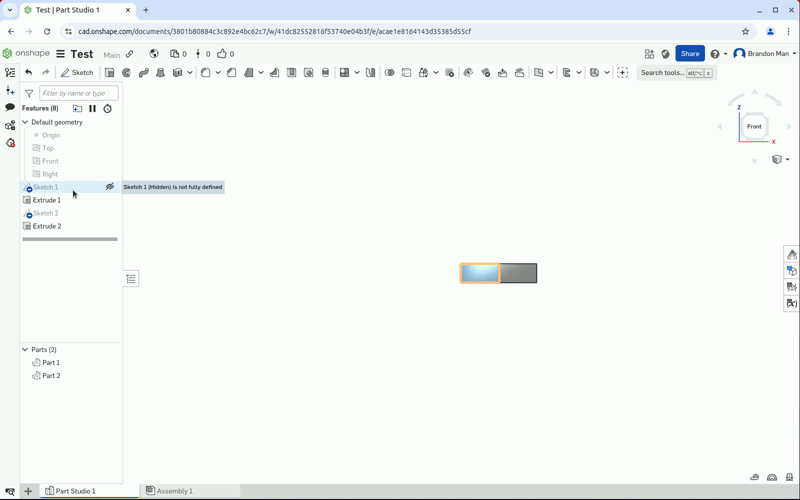
click(73, 189)
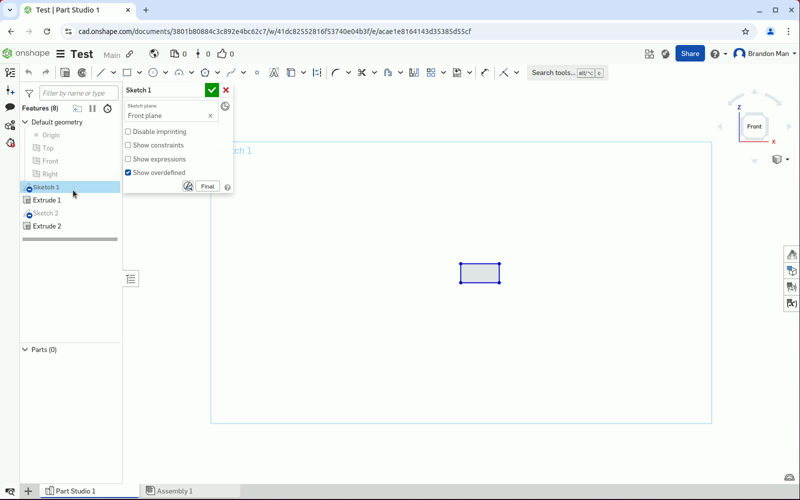
mouse_move(229, 92)
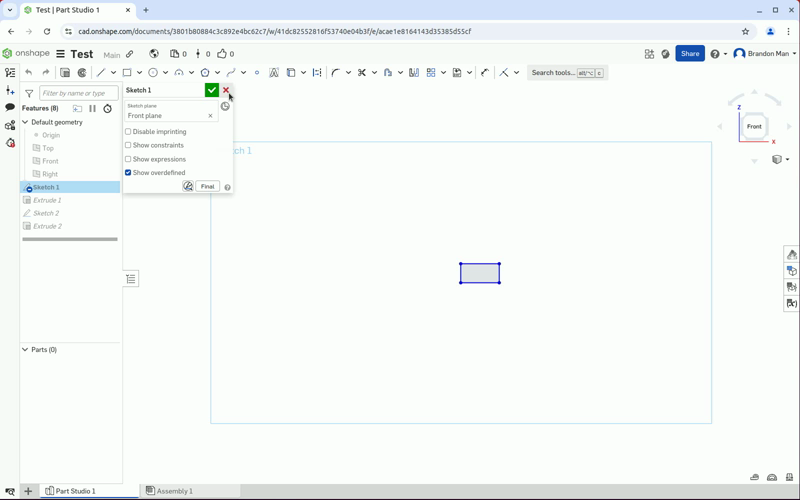
click(229, 92)
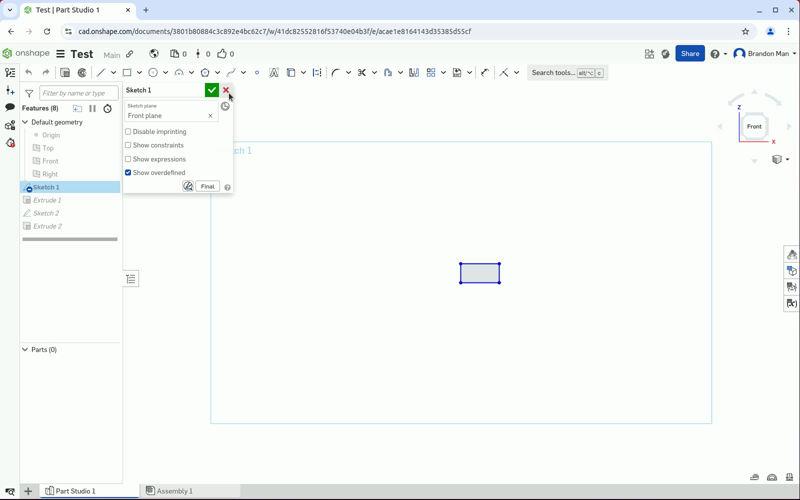
key(shift+s)
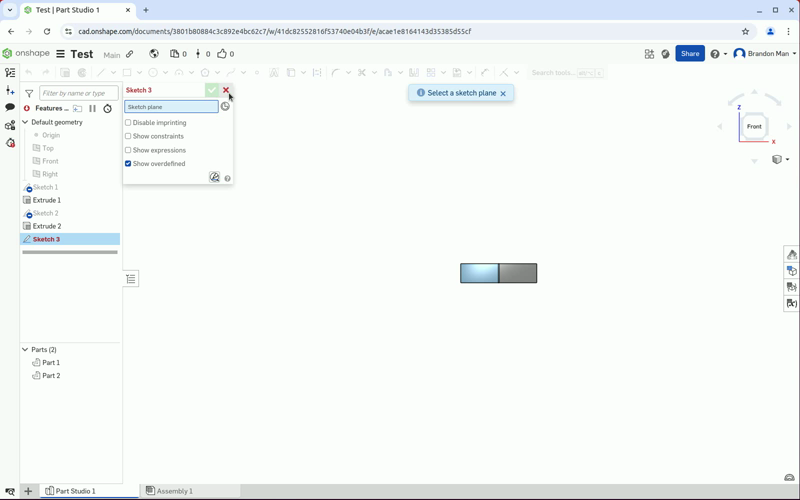
mouse_move(73, 163)
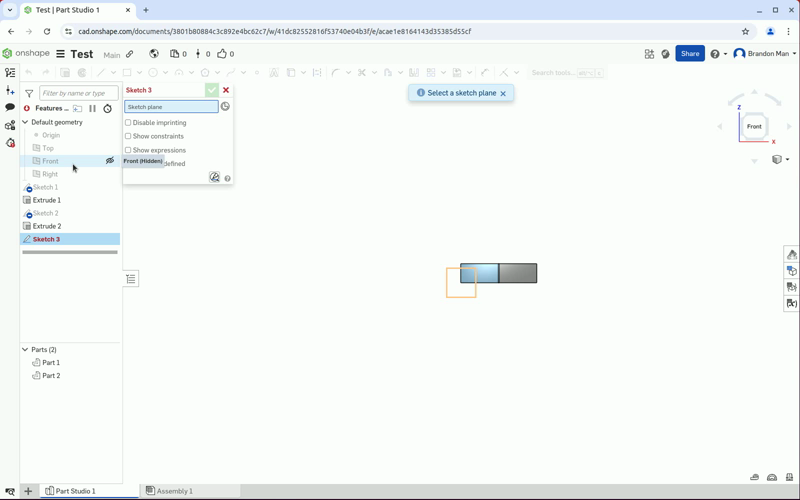
click(73, 163)
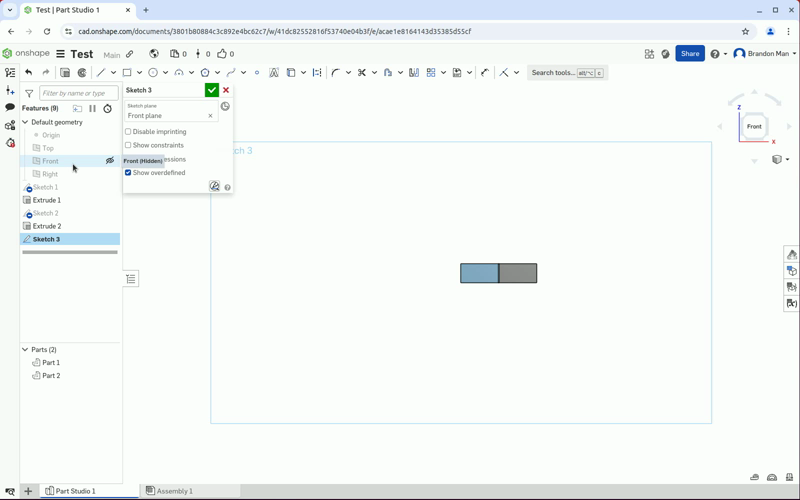
mouse_move(73, 352)
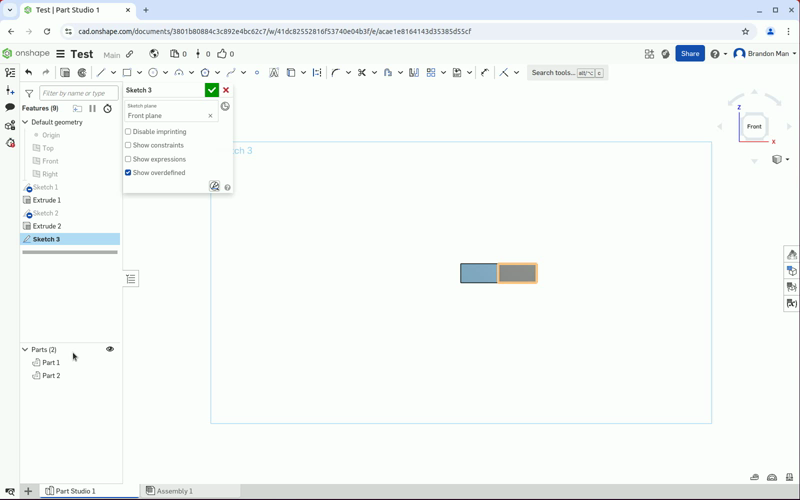
key(y)
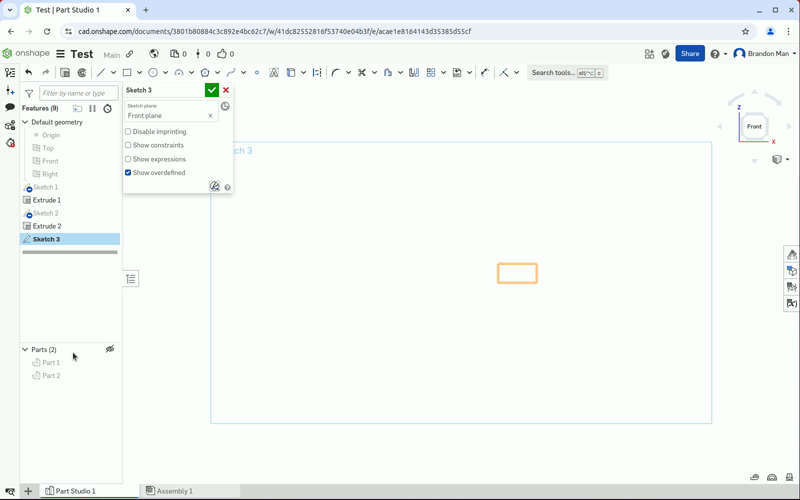
key(l)
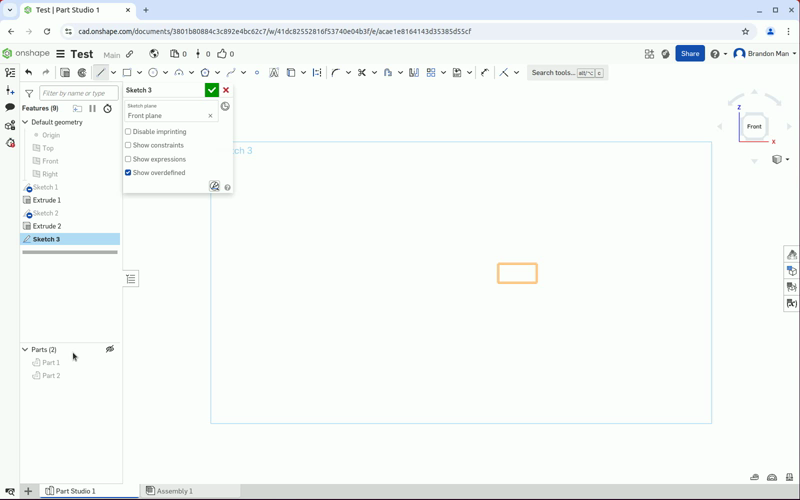
key_down(shift)
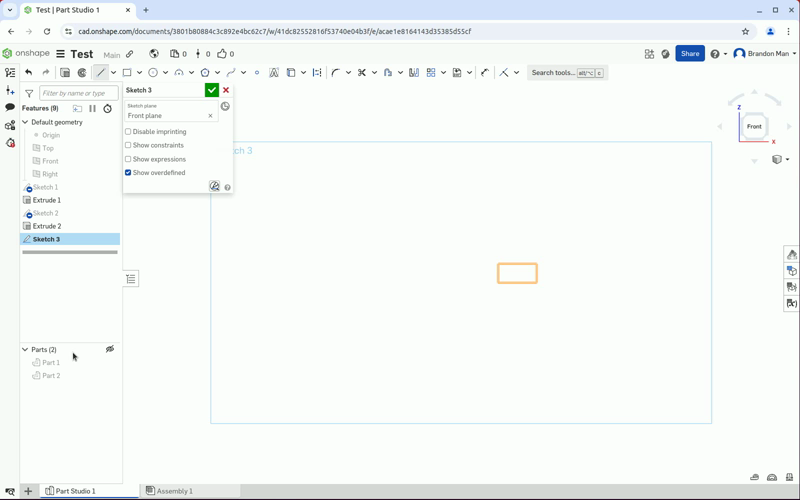
mouse_move(535, 282)
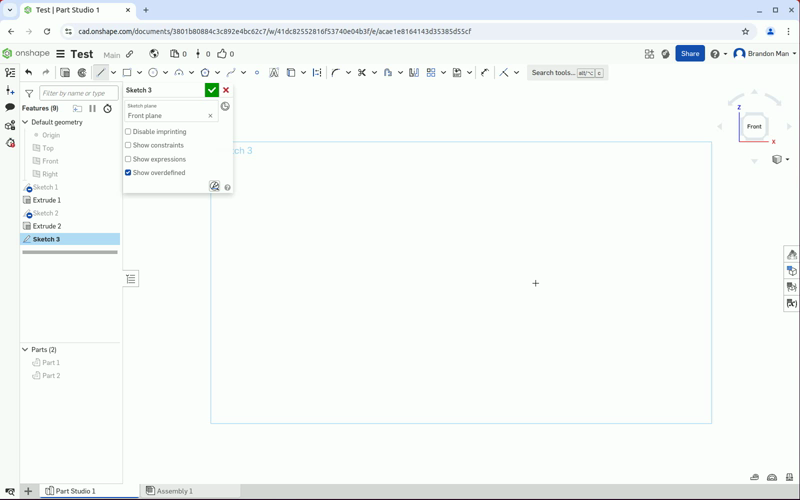
click(535, 282)
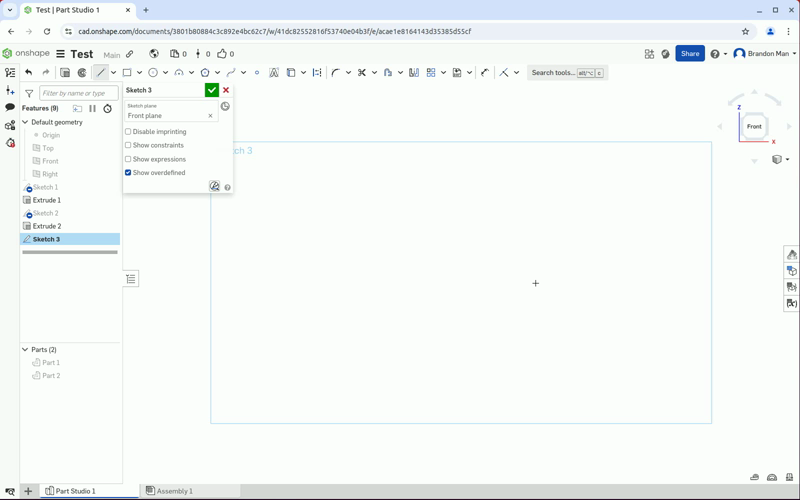
key_up(shift)
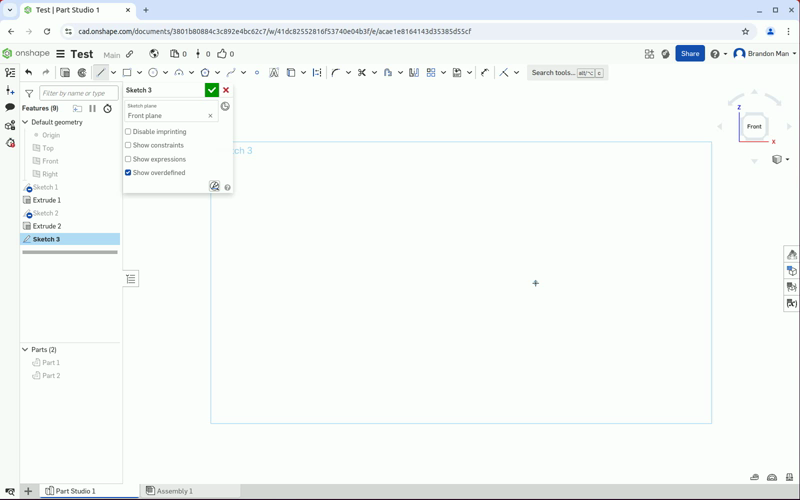
key_down(shift)
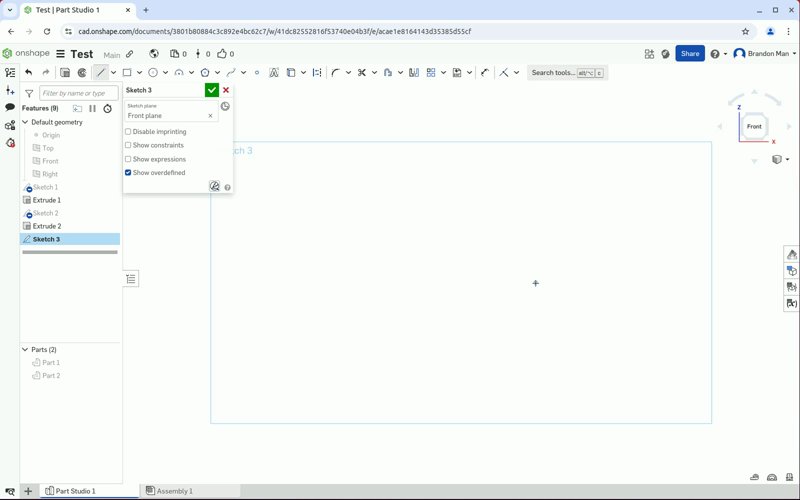
mouse_move(565, 282)
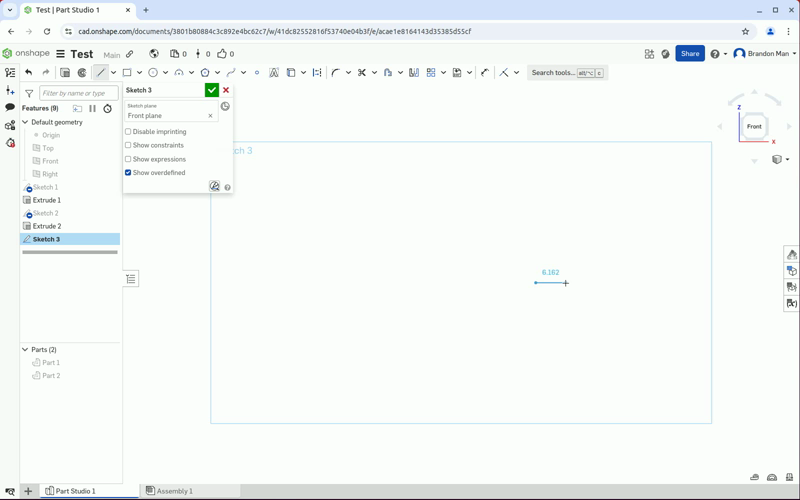
mouse_move(574, 282)
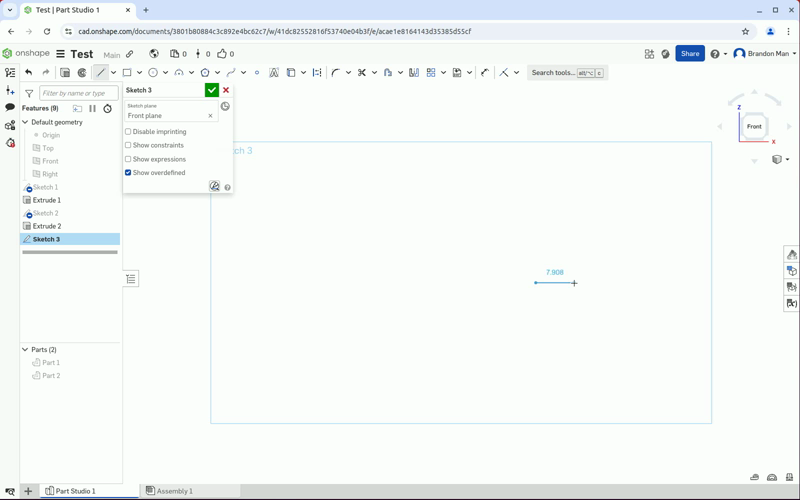
click(574, 282)
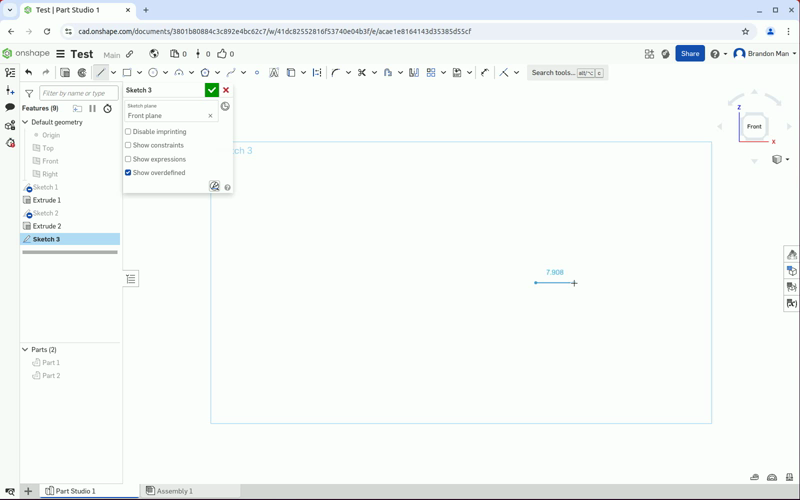
key_up(shift)
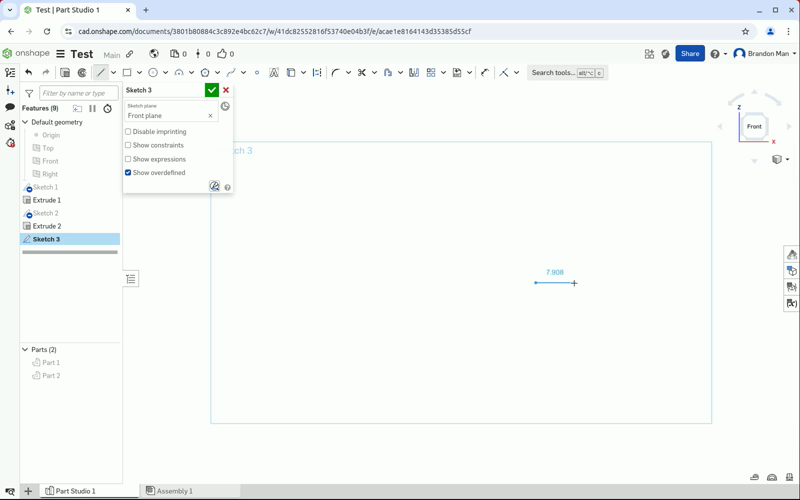
key_down(shift)
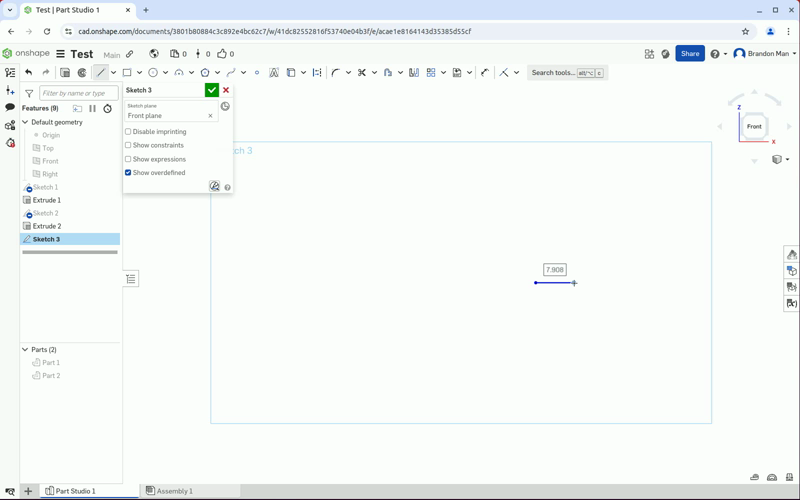
mouse_move(589, 282)
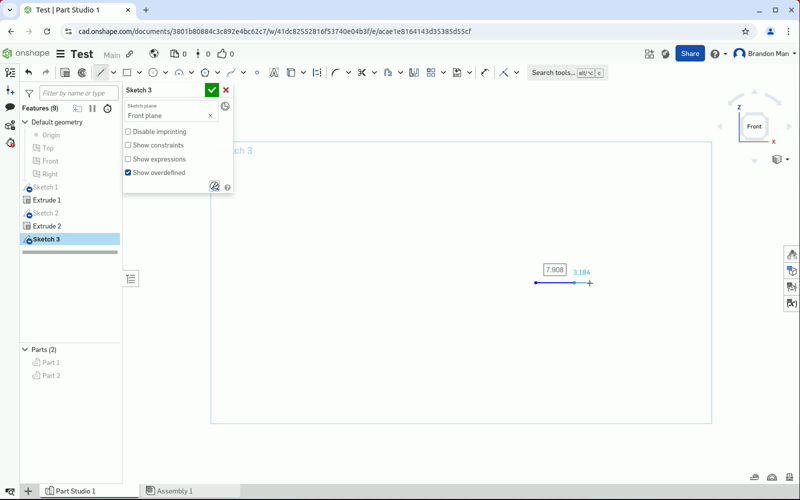
mouse_move(574, 263)
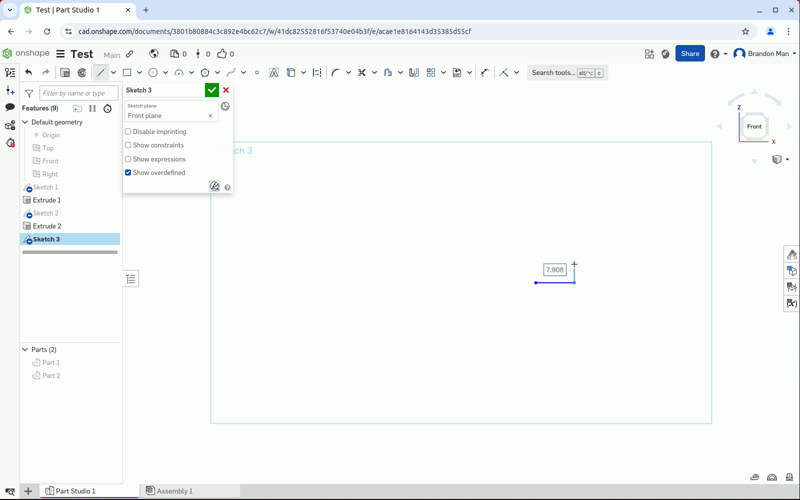
click(574, 263)
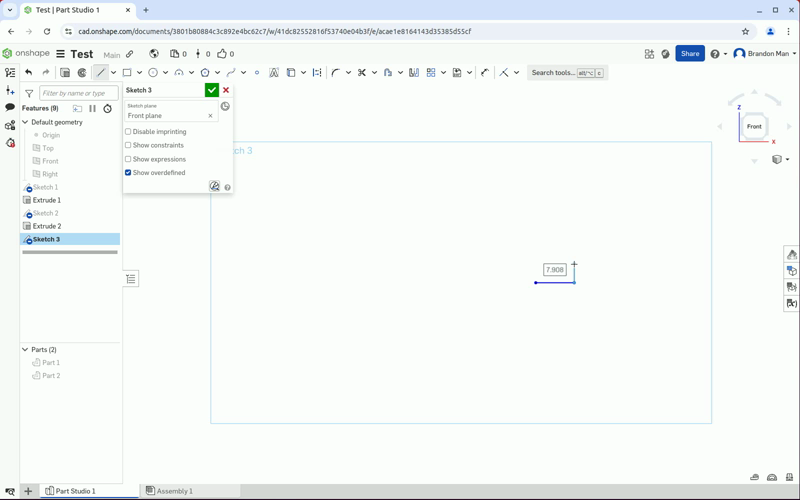
key_up(shift)
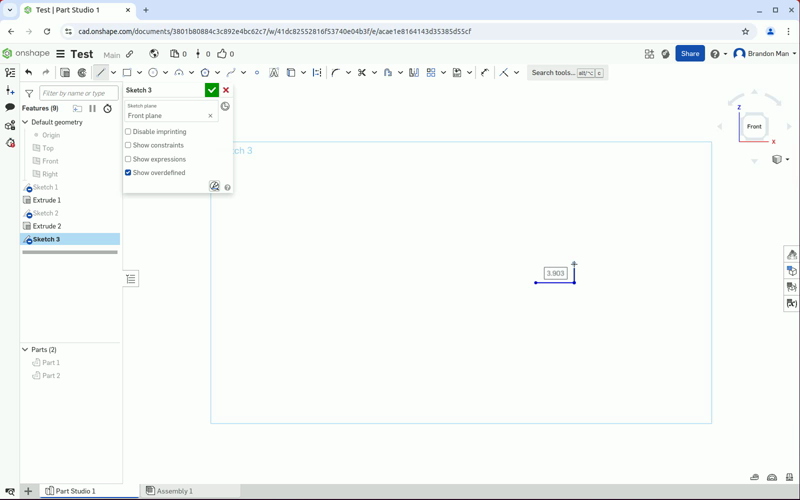
key_down(shift)
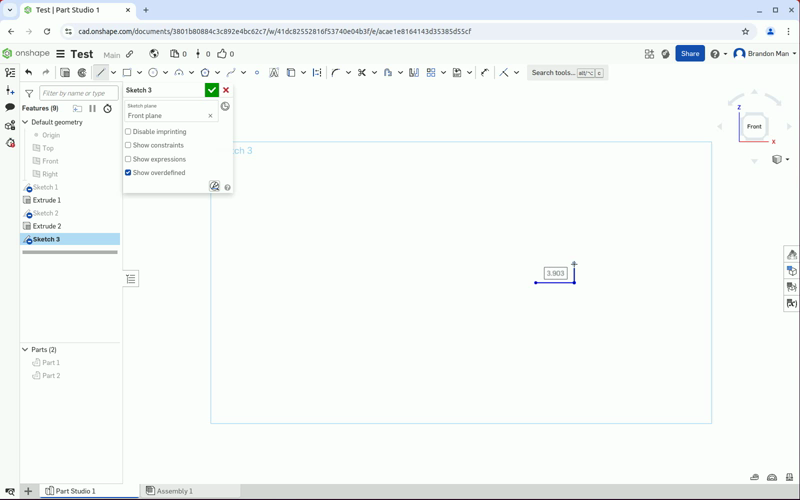
mouse_move(589, 263)
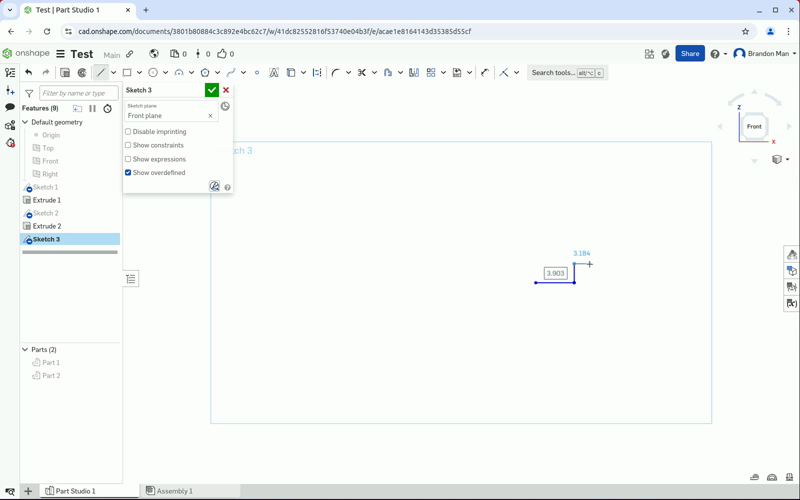
mouse_move(535, 263)
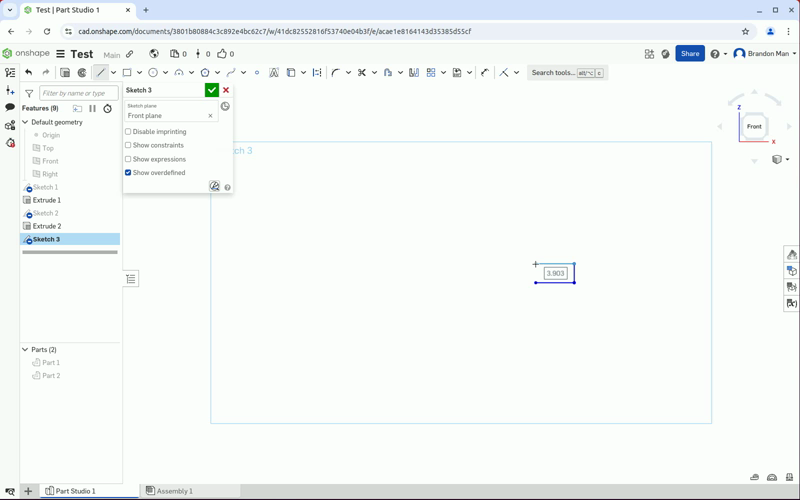
click(535, 263)
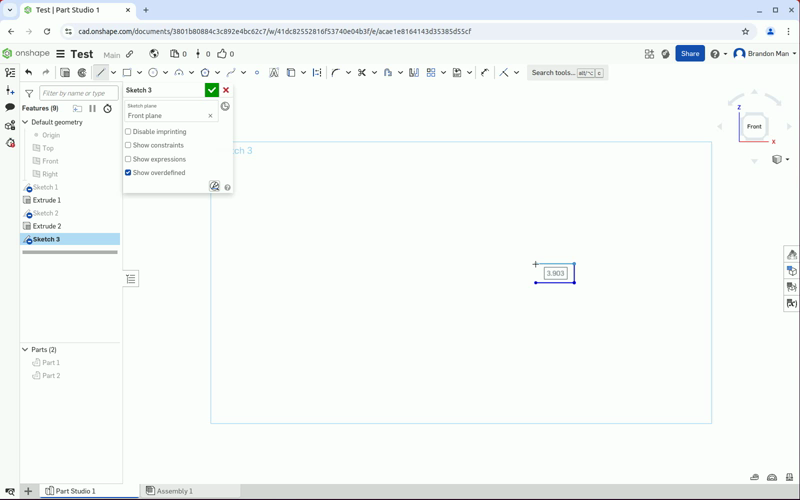
key_up(shift)
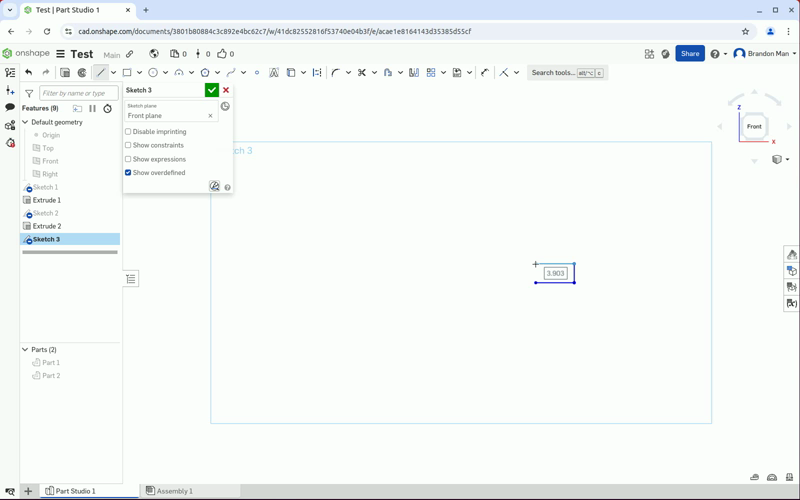
mouse_move(565, 263)
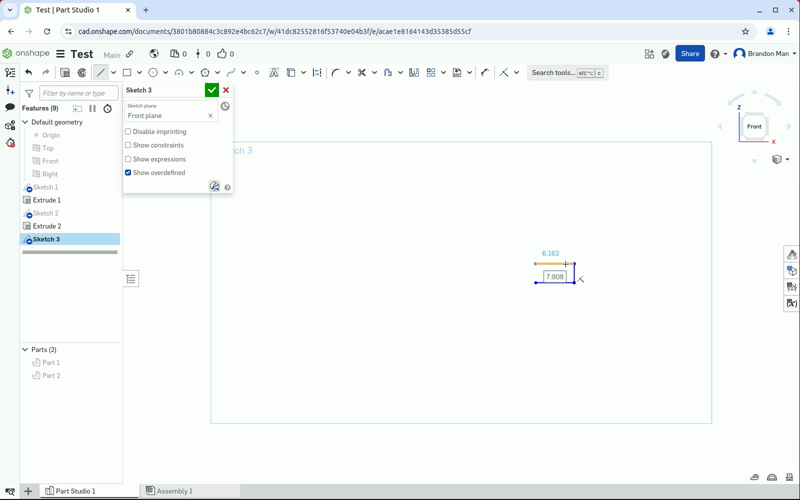
key_down(shift)
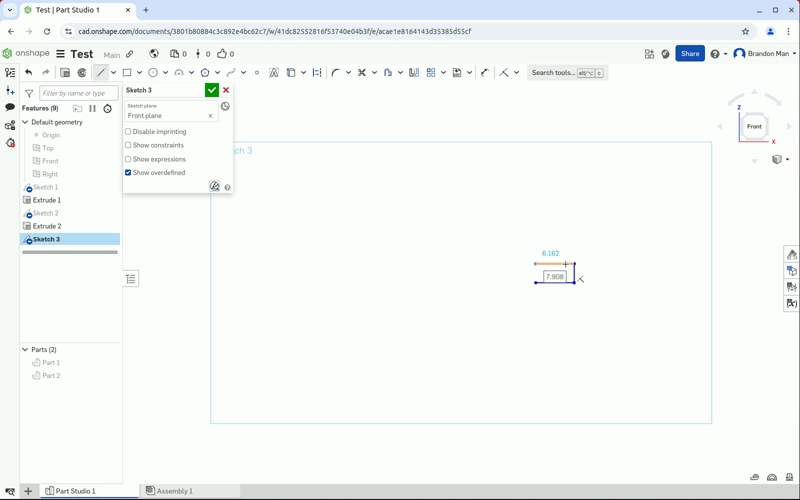
mouse_move(535, 282)
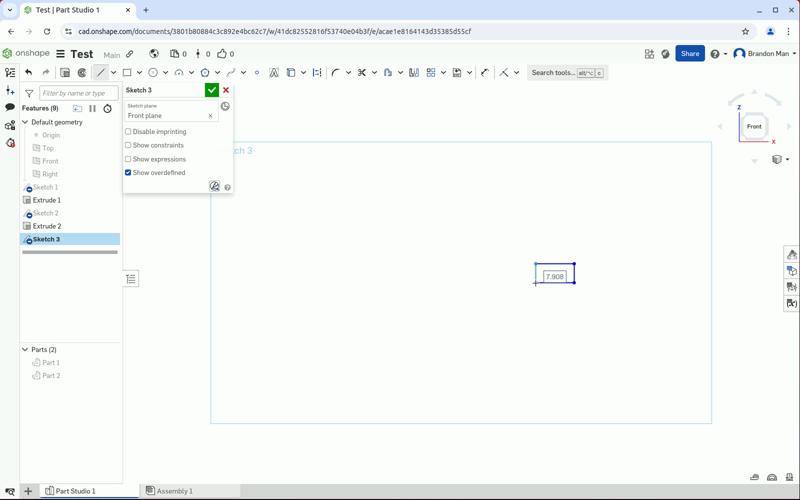
key_up(shift)
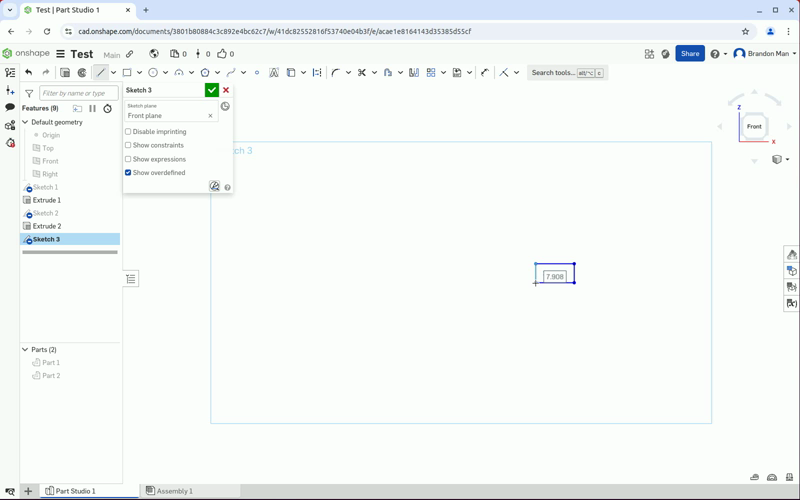
click(535, 282)
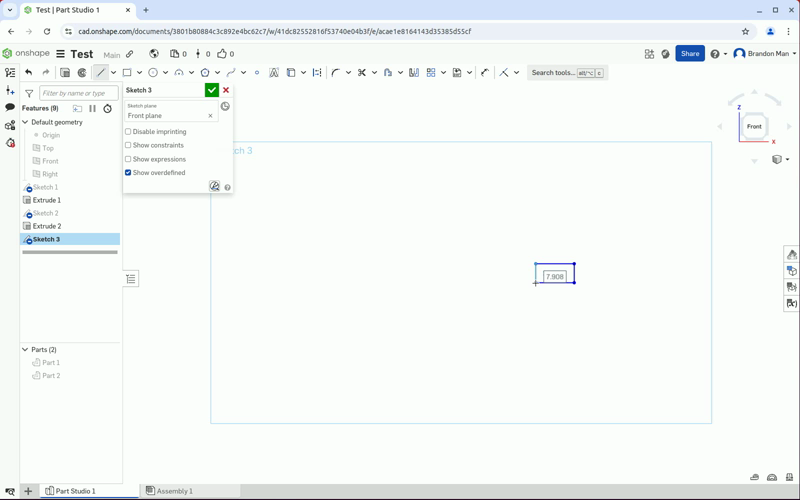
key(esc)
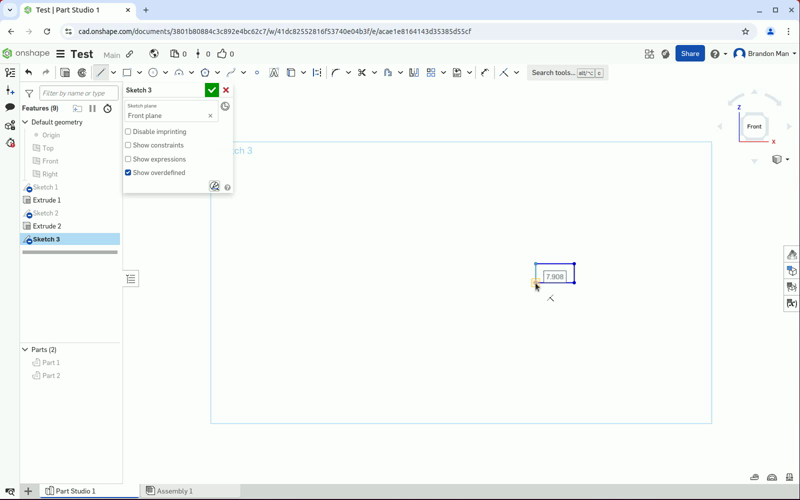
mouse_move(558, 274)
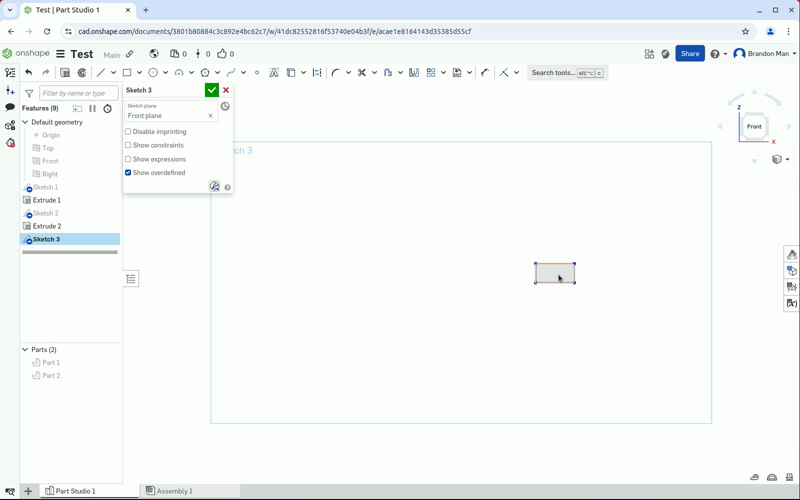
scroll(6)
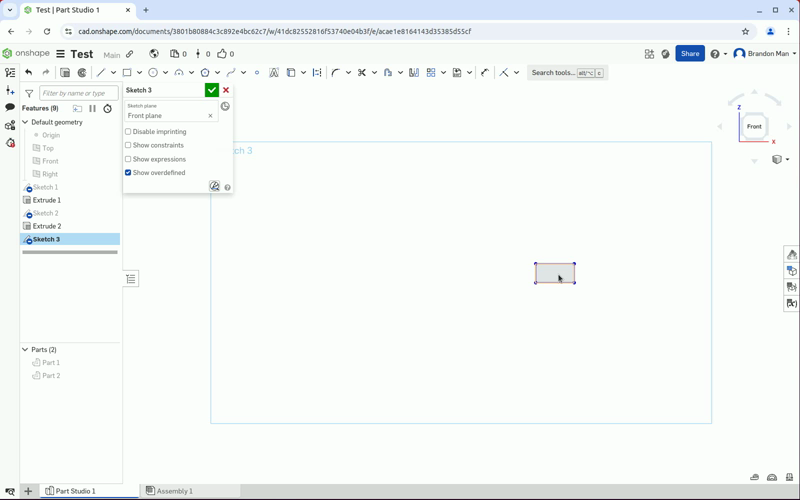
scroll(6)
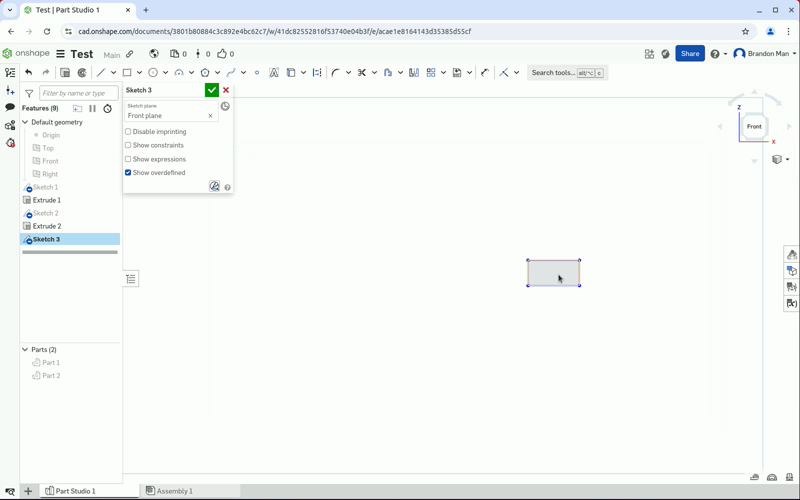
scroll(6)
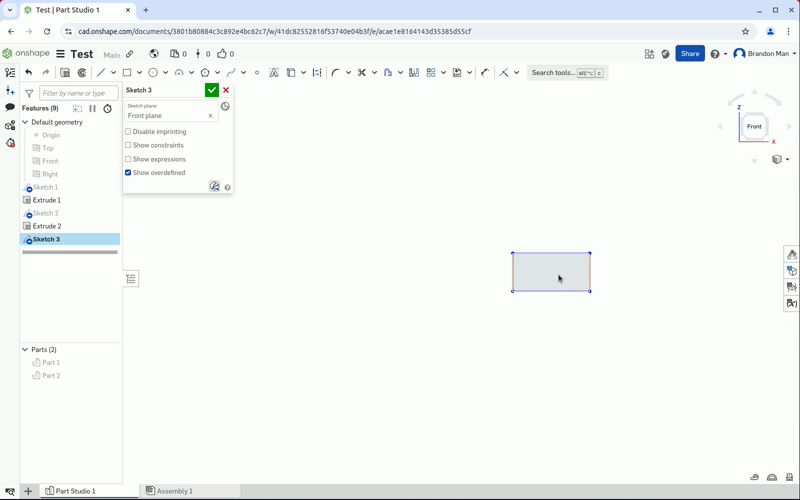
scroll(6)
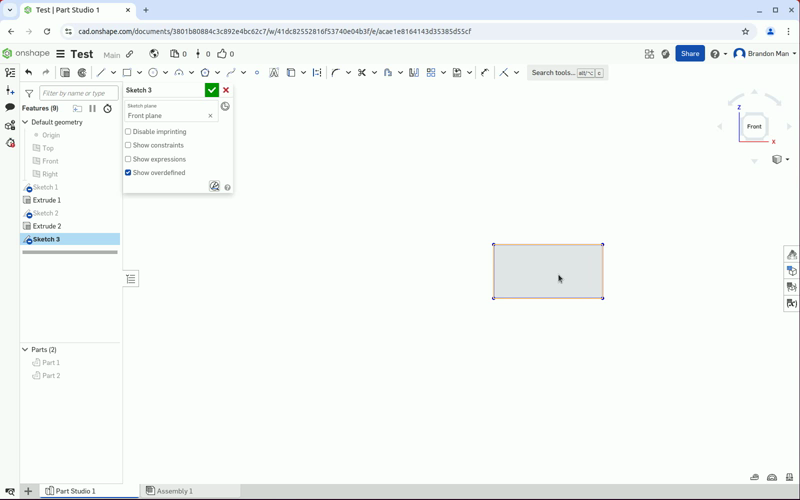
scroll(6)
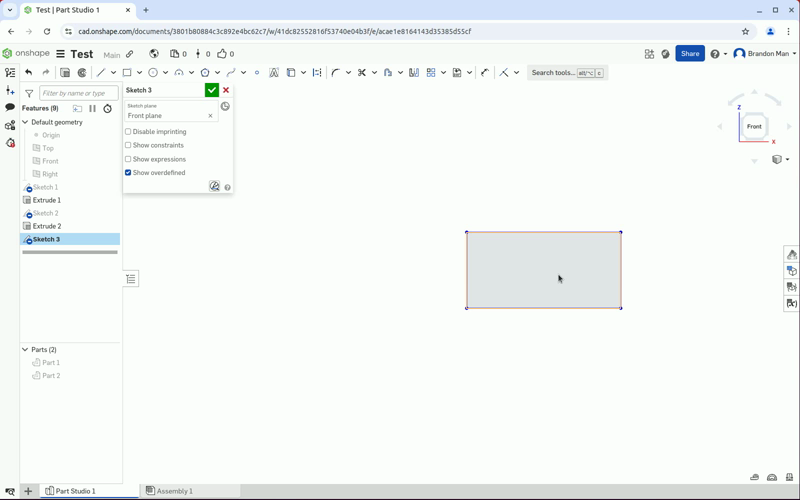
scroll(6)
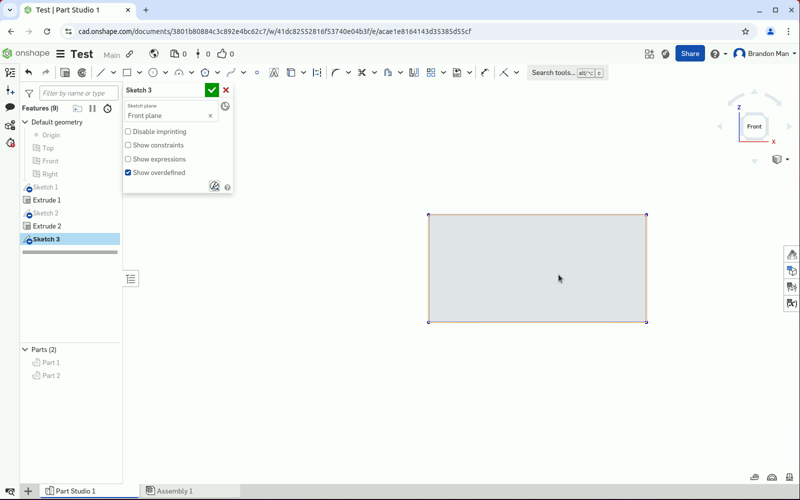
scroll(6)
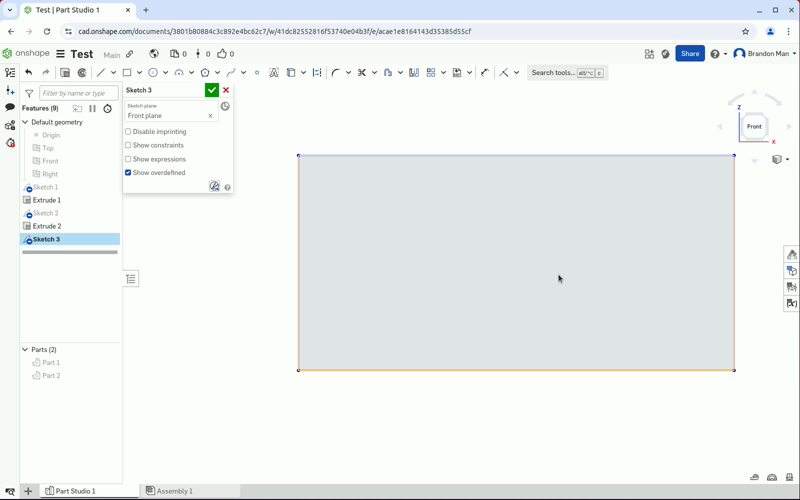
click(558, 274)
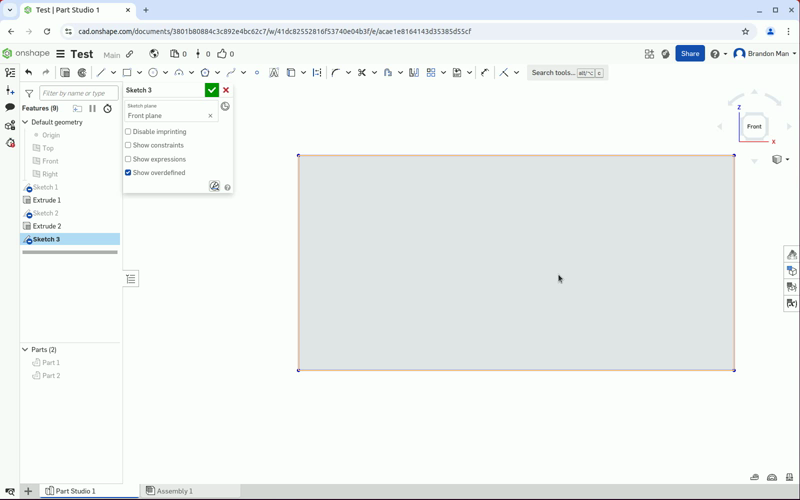
scroll(-6)
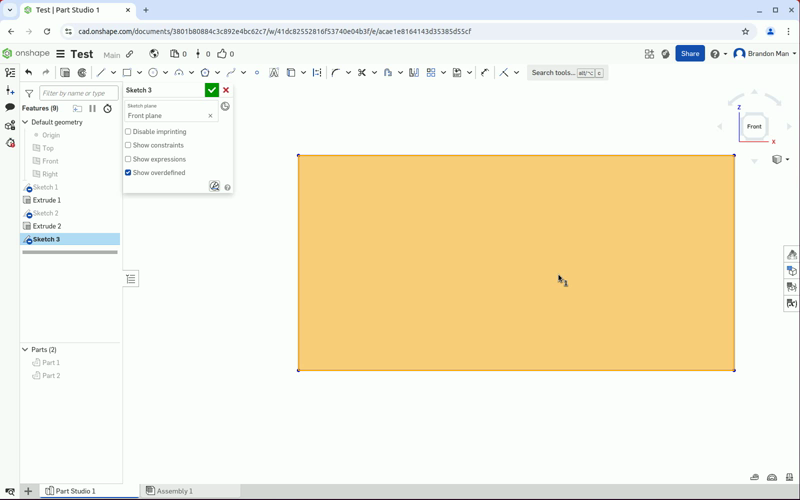
scroll(-6)
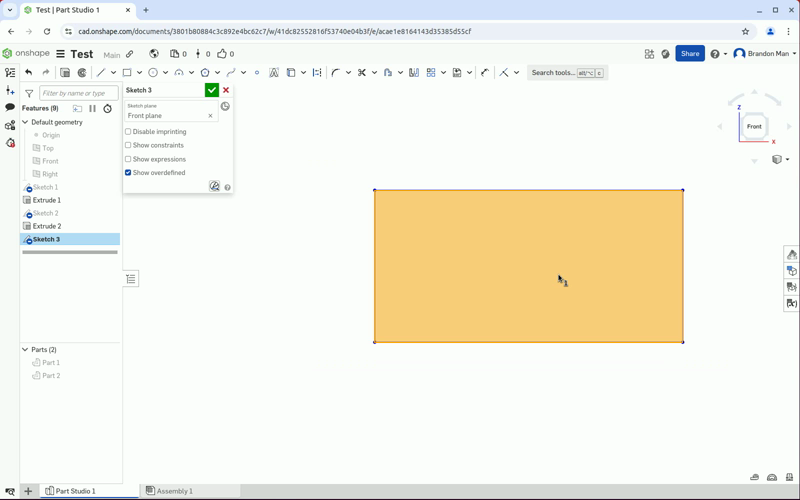
scroll(-6)
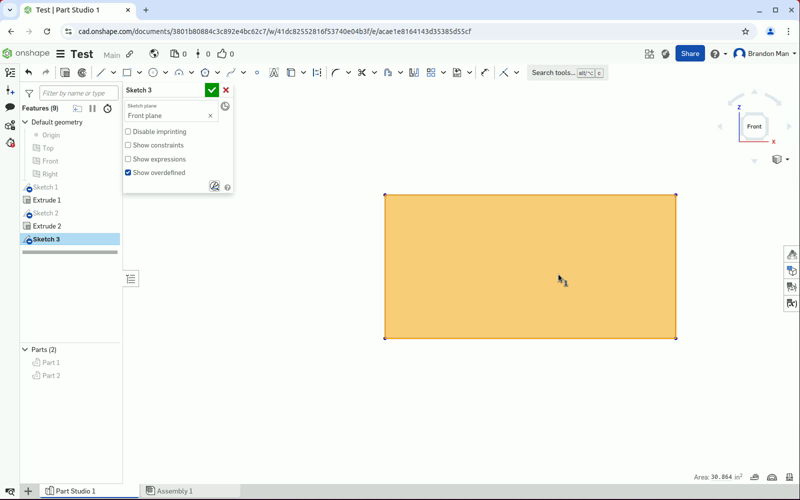
scroll(-6)
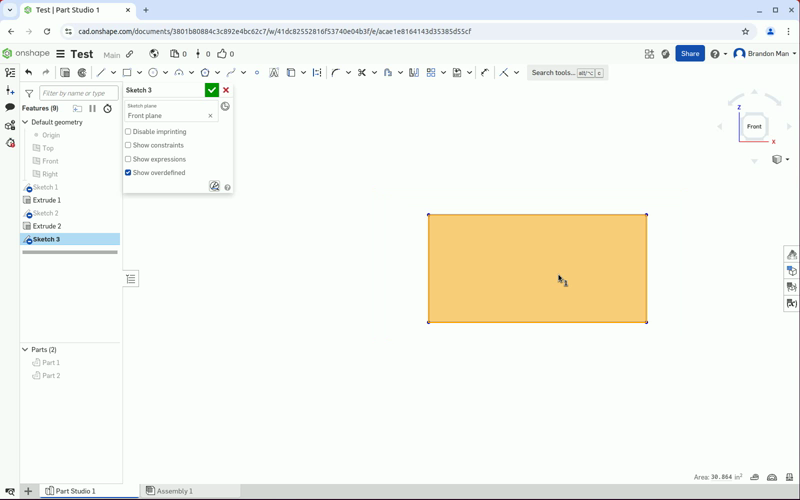
scroll(-6)
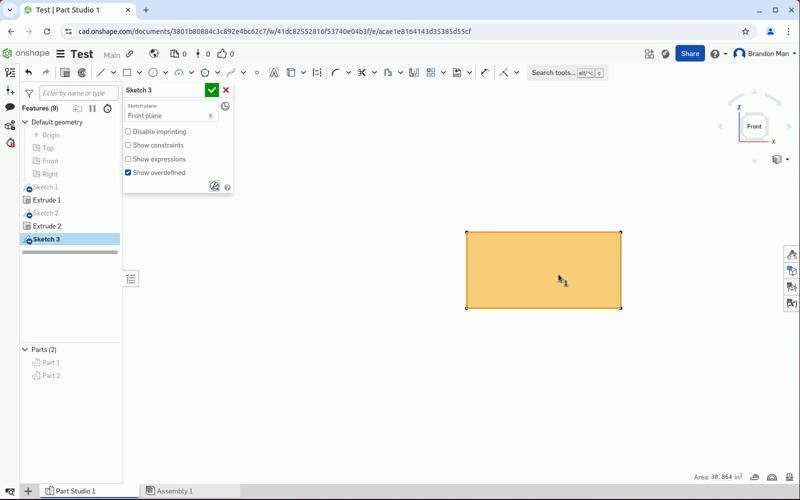
scroll(-6)
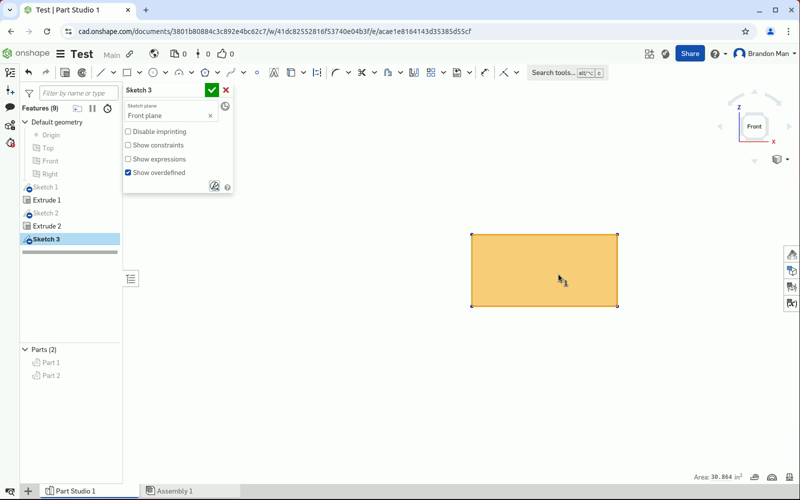
scroll(-6)
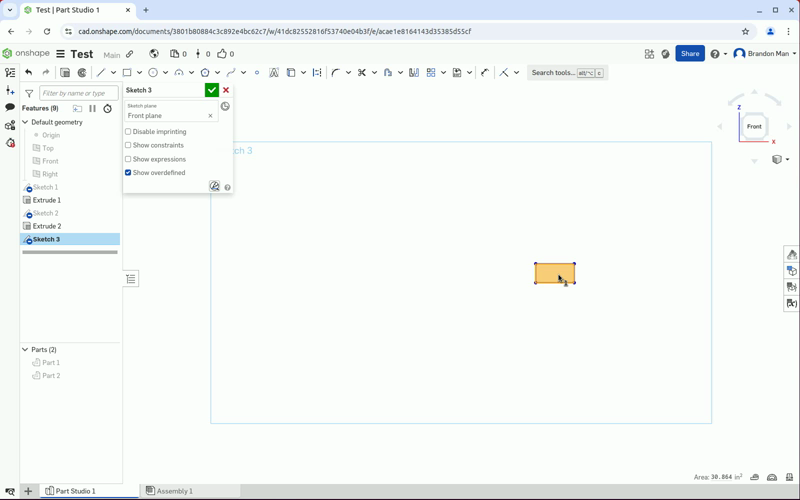
mouse_move(73, 352)
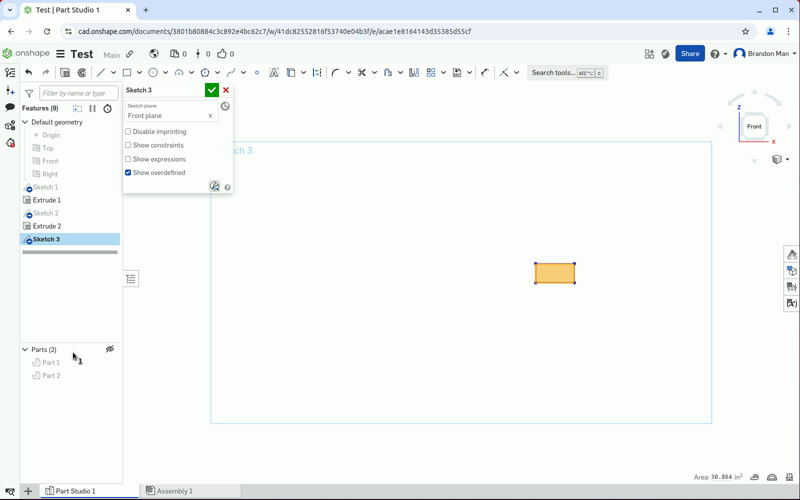
key(shift+y)
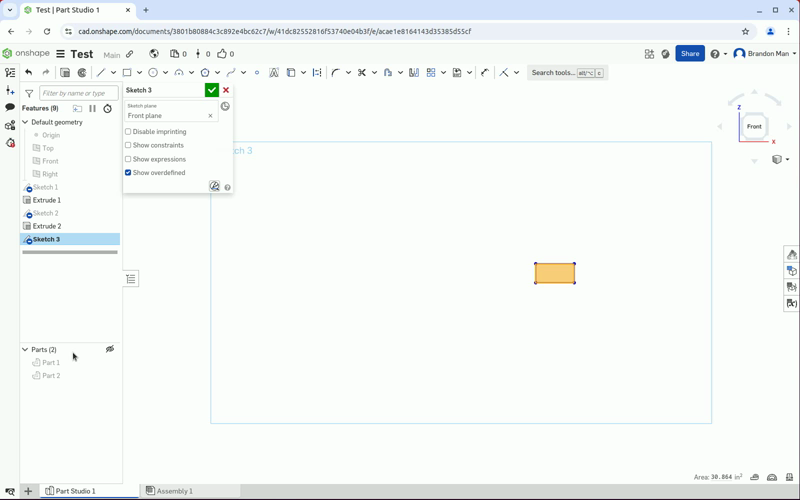
key(shift+e)
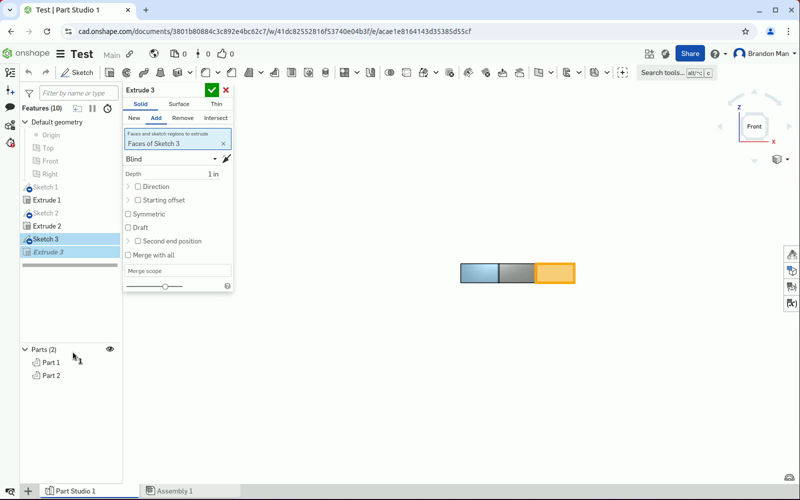
mouse_move(143, 106)
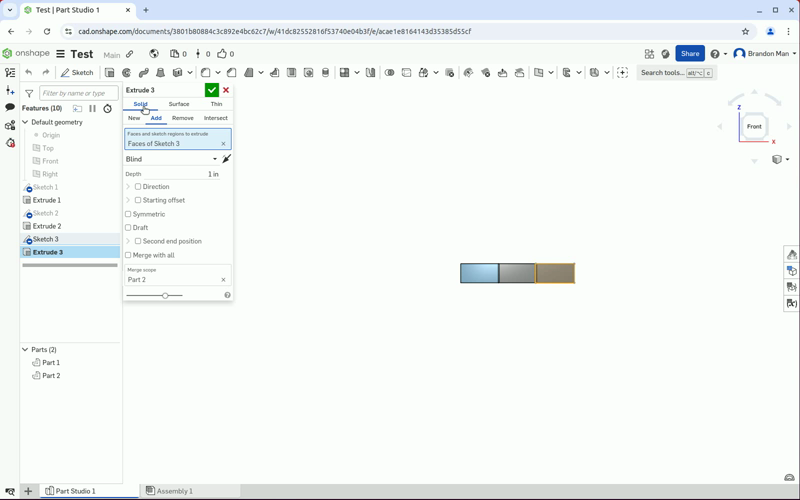
click(143, 106)
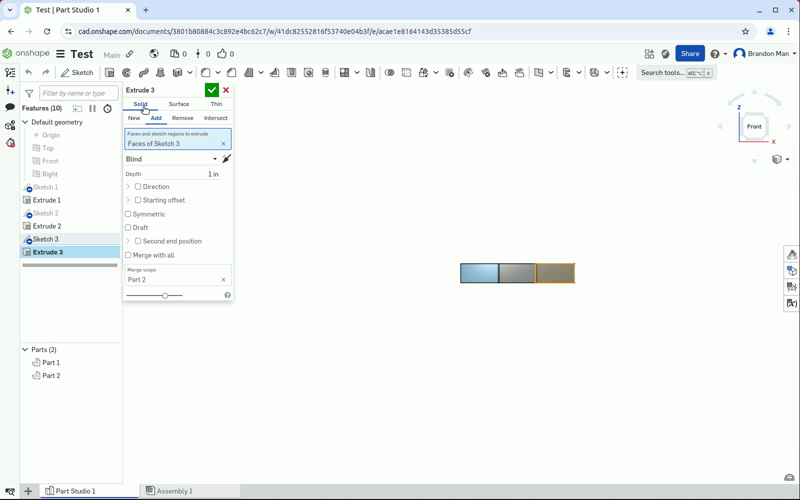
mouse_move(137, 120)
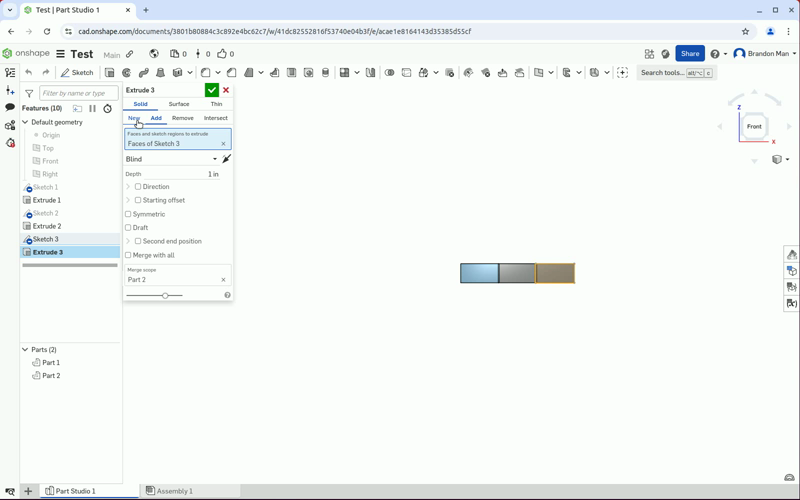
click(137, 120)
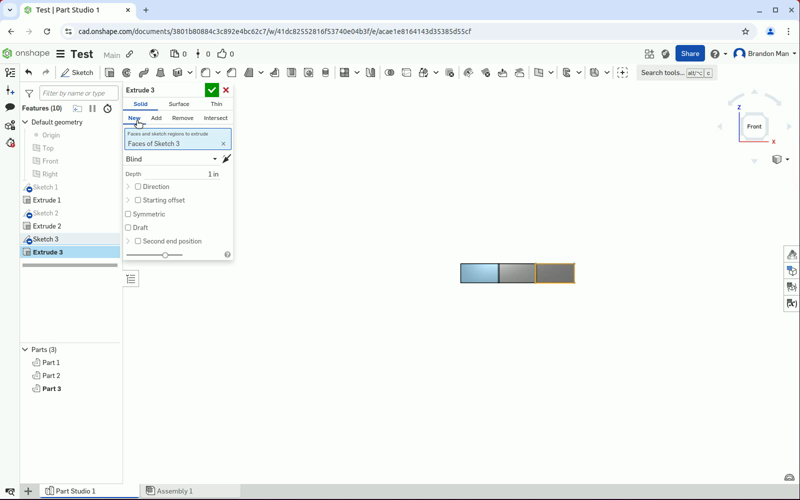
key(tab, 4)
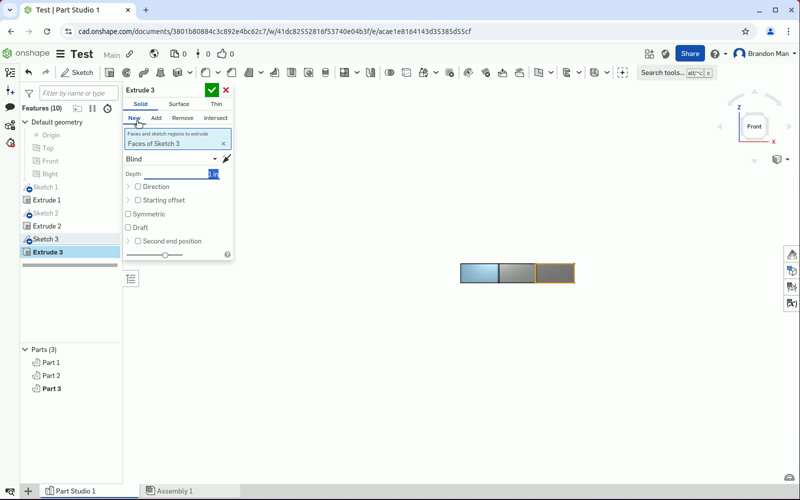
text(7.703)
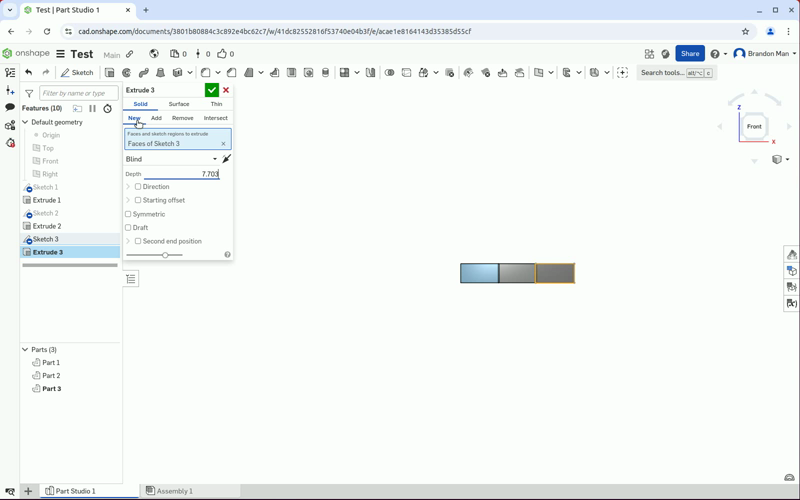
key(enter)
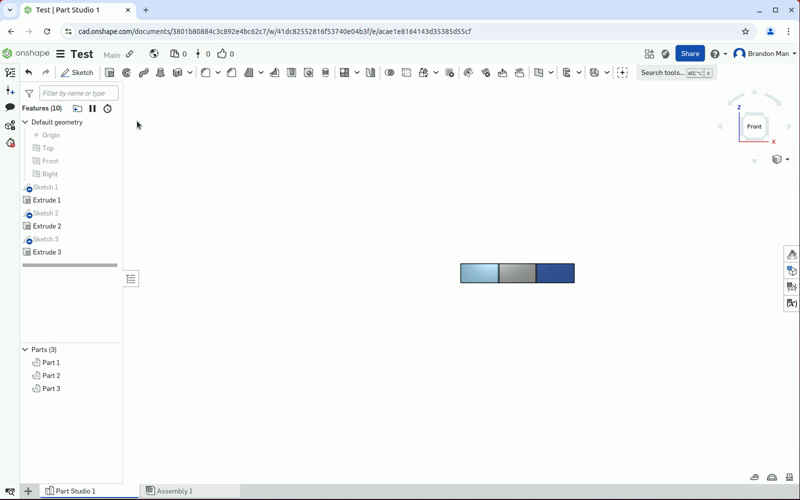
key(shift+h)
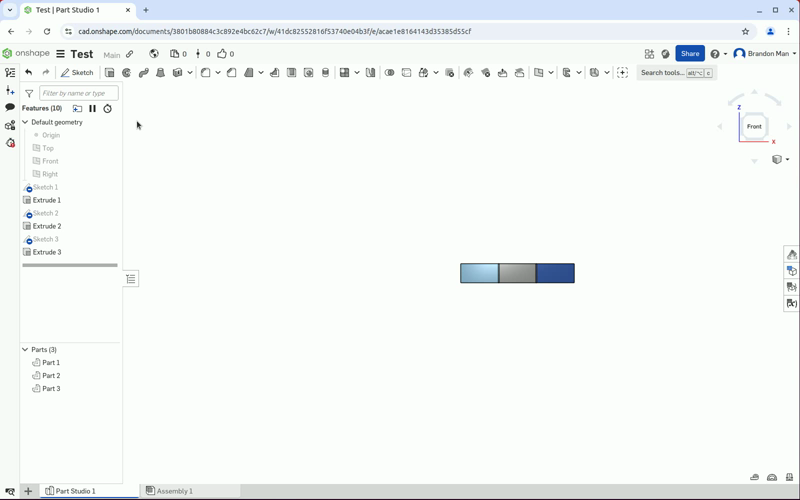
key(shift+h)
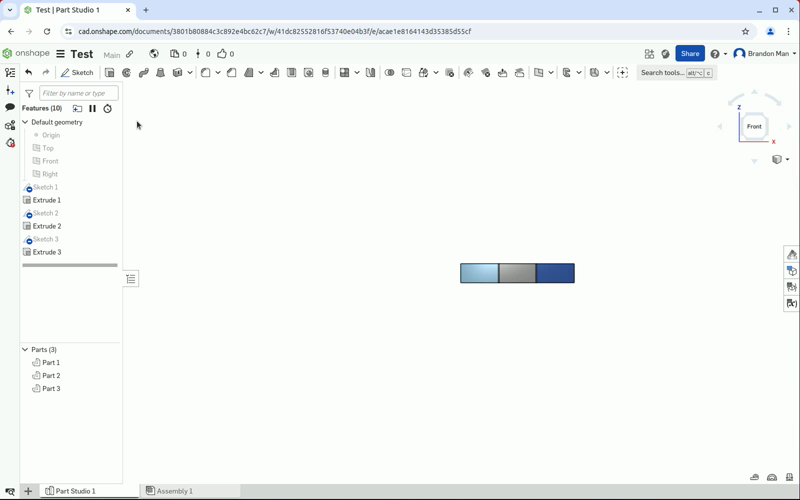
mouse_move(73, 189)
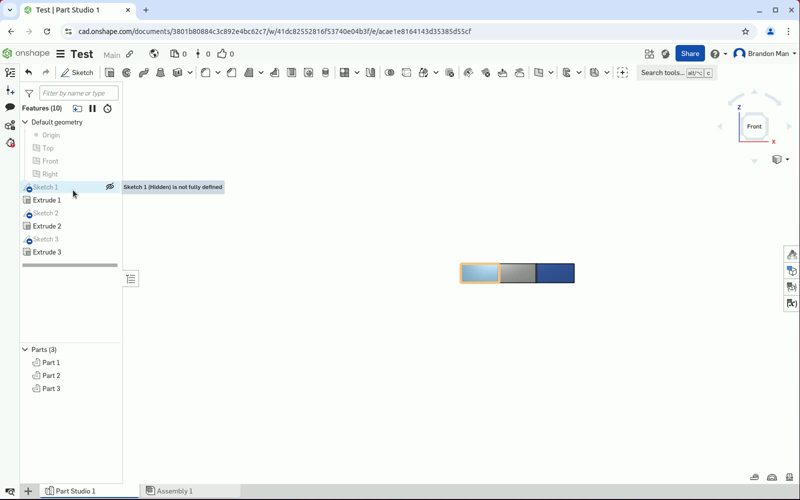
click(73, 189)
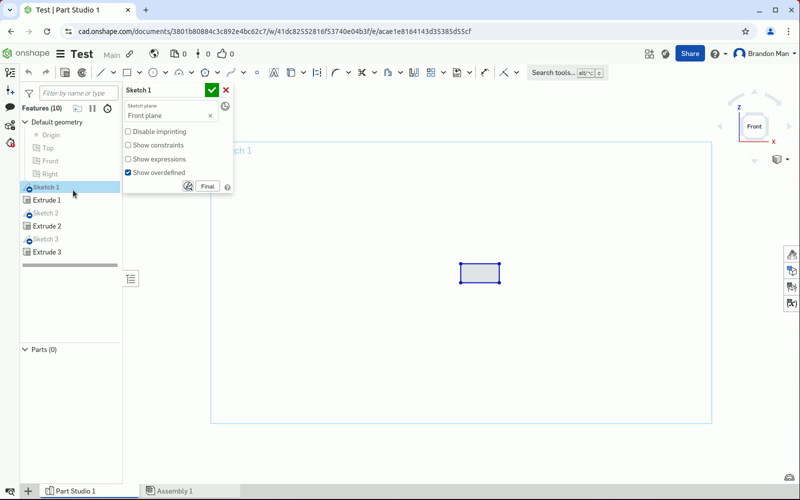
mouse_move(229, 92)
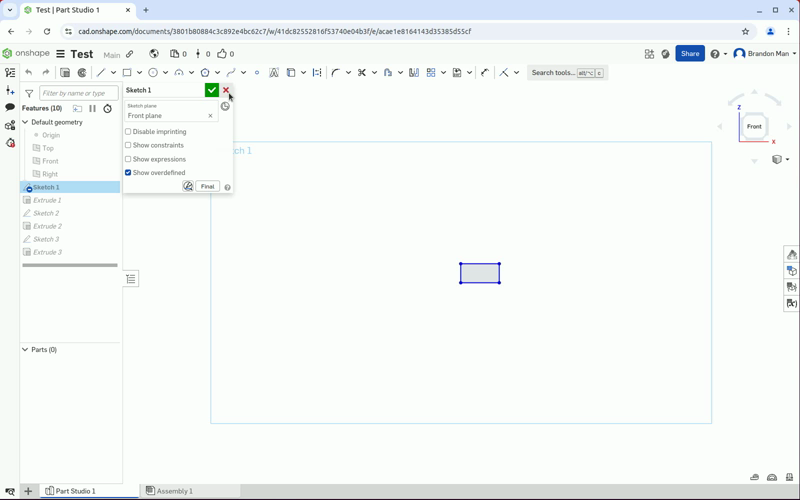
click(229, 92)
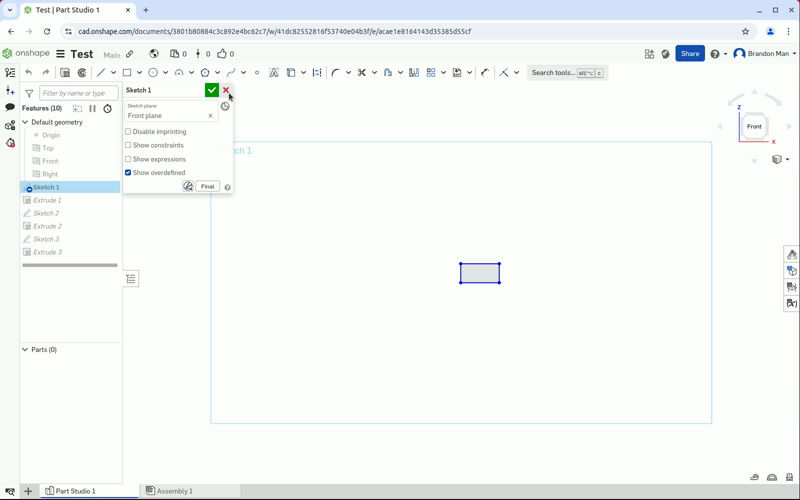
key(shift+s)
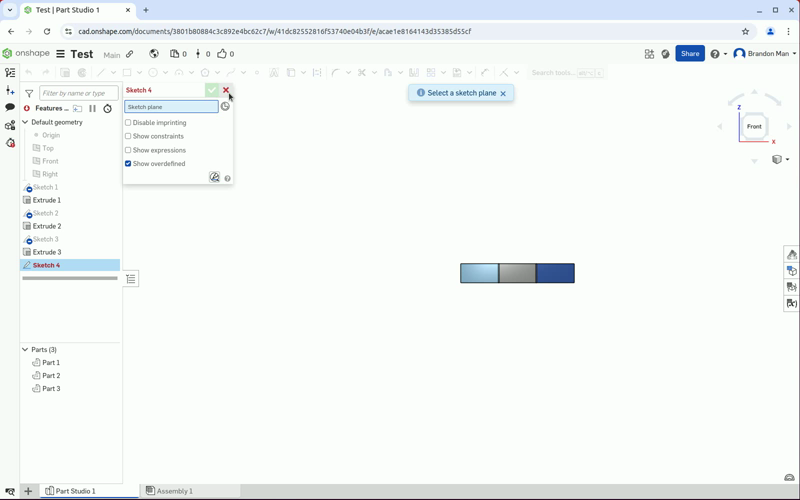
mouse_move(73, 163)
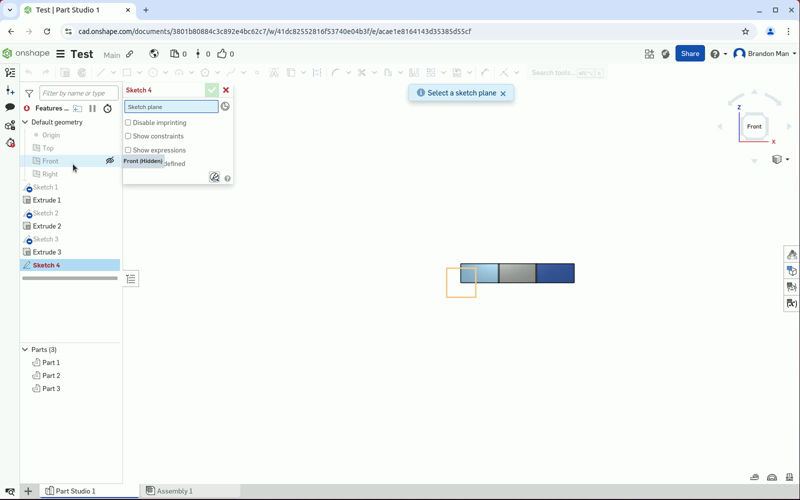
click(73, 163)
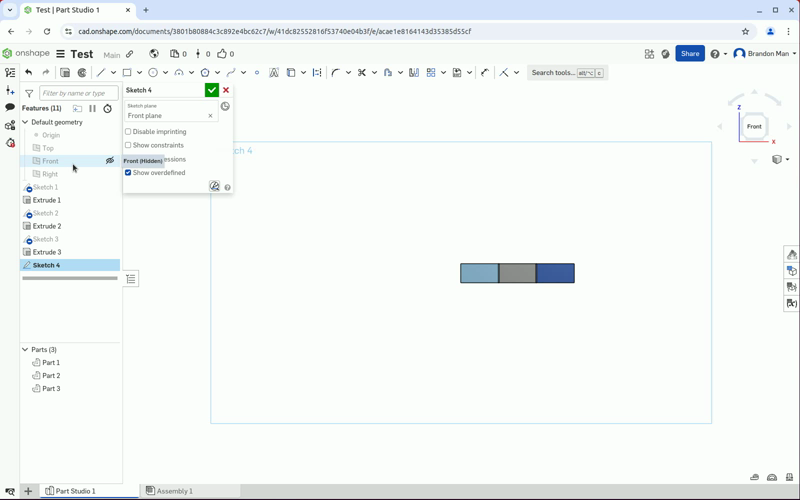
mouse_move(73, 352)
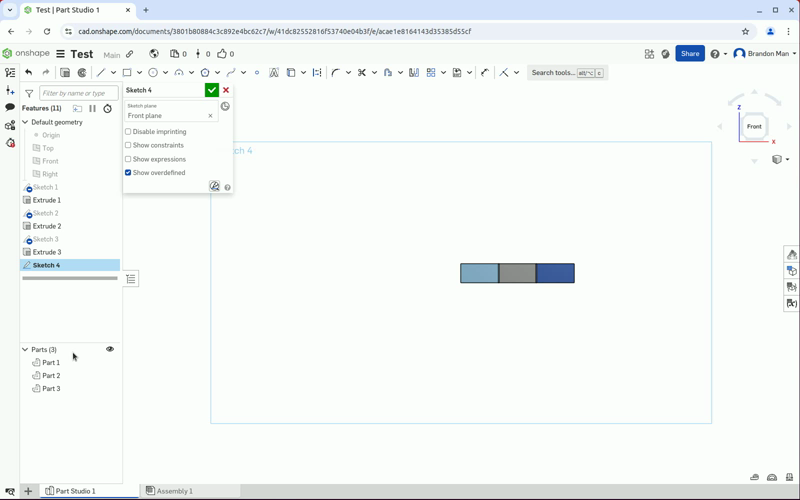
key(y)
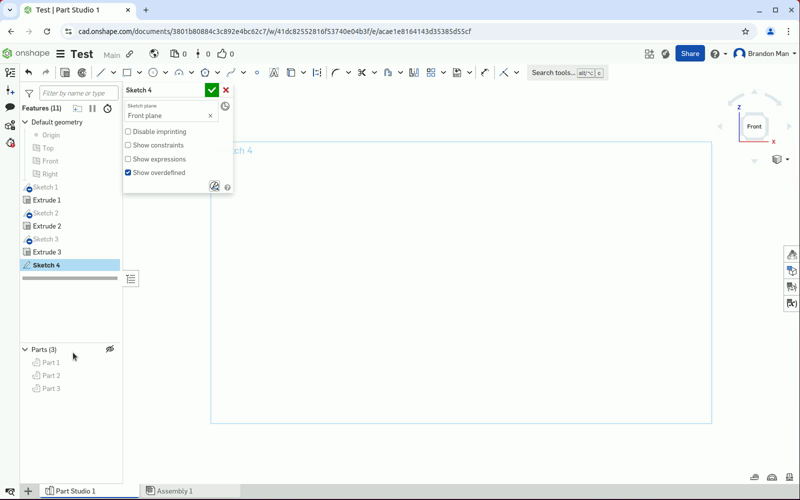
key(l)
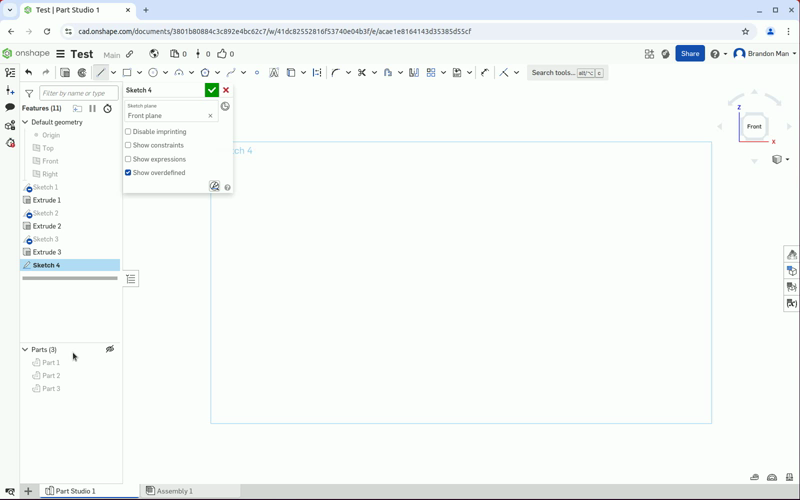
key_down(shift)
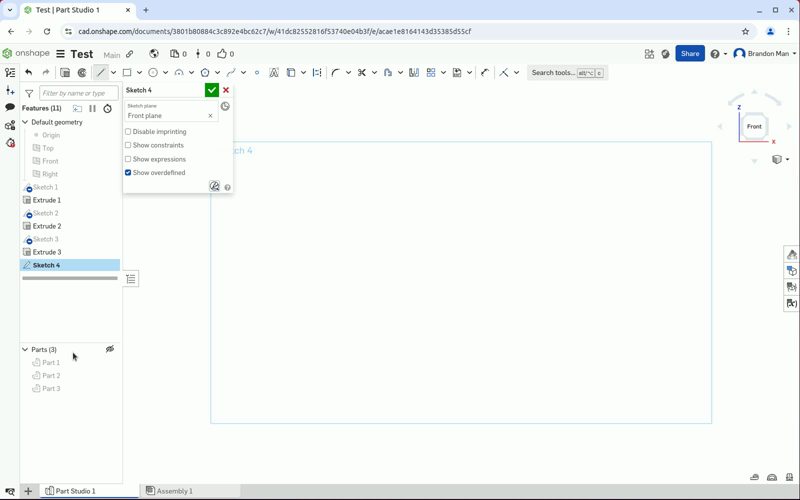
mouse_move(498, 264)
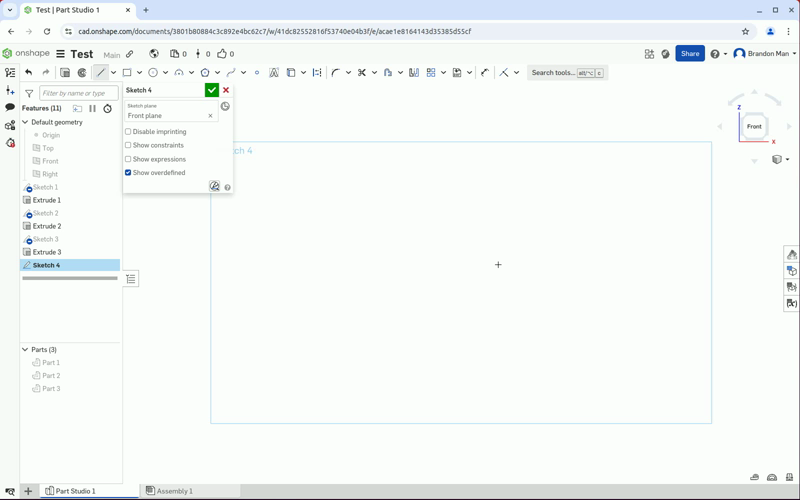
click(498, 264)
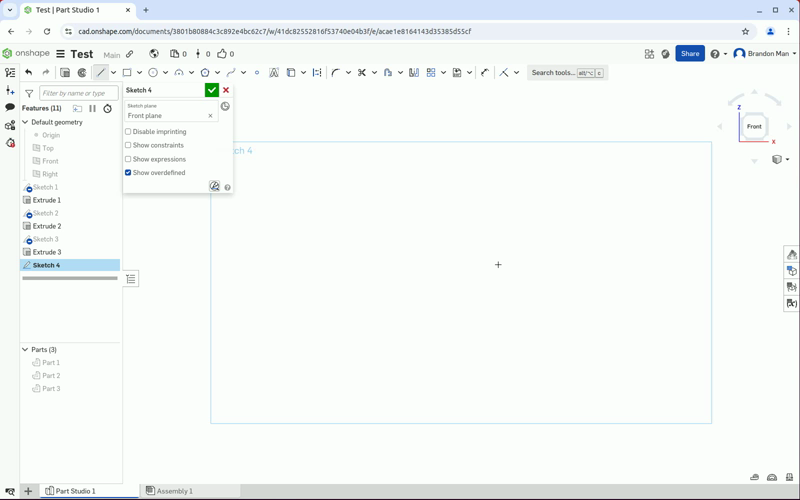
key_up(shift)
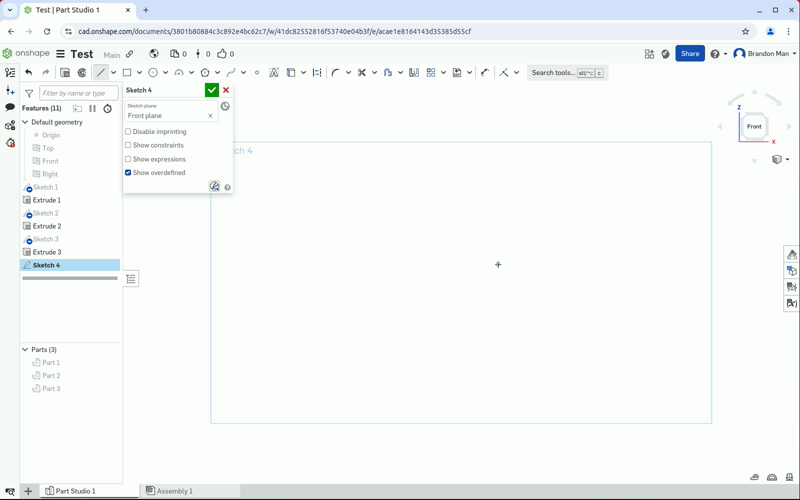
key_down(shift)
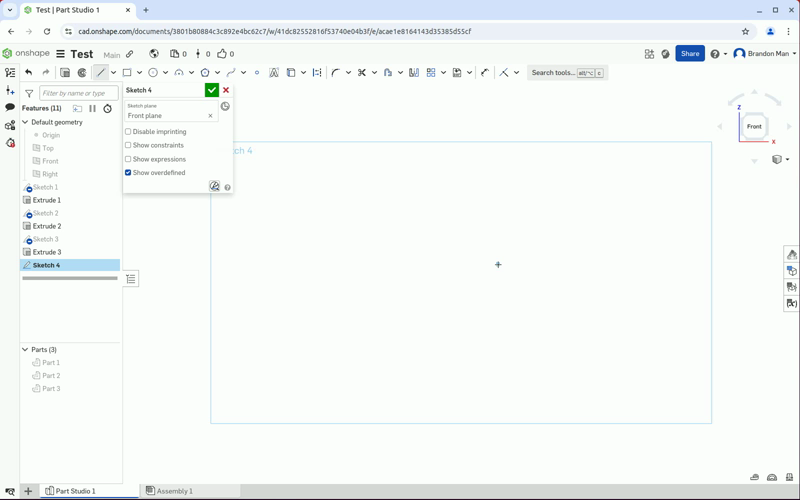
mouse_move(528, 264)
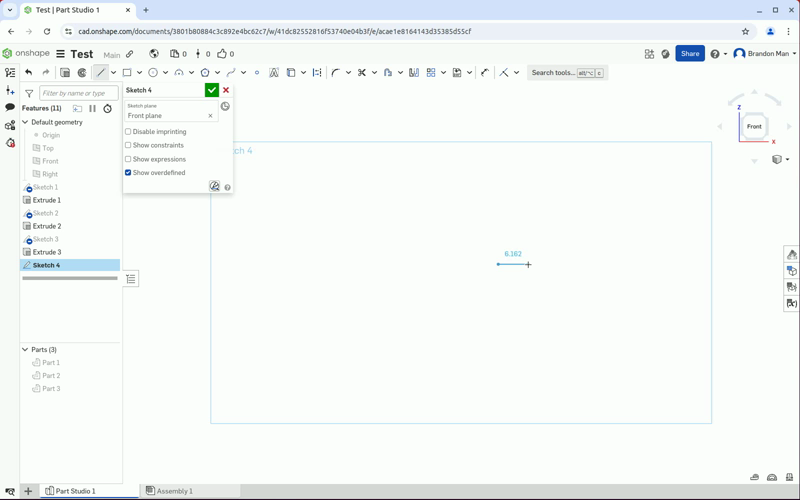
mouse_move(536, 264)
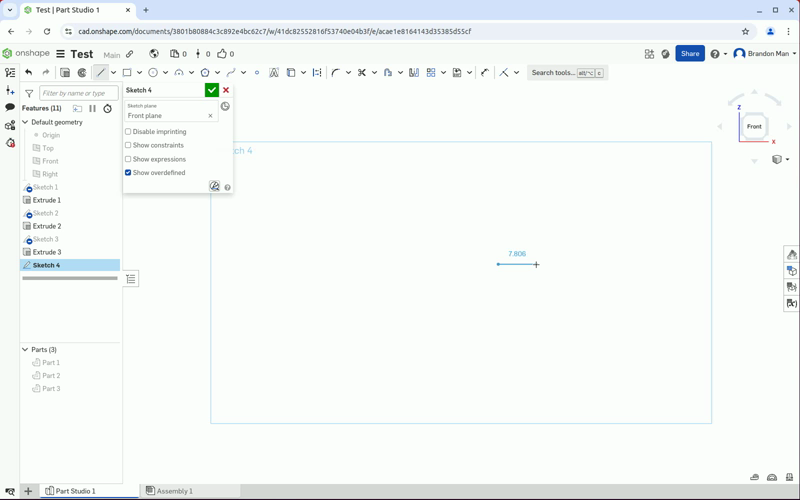
click(536, 264)
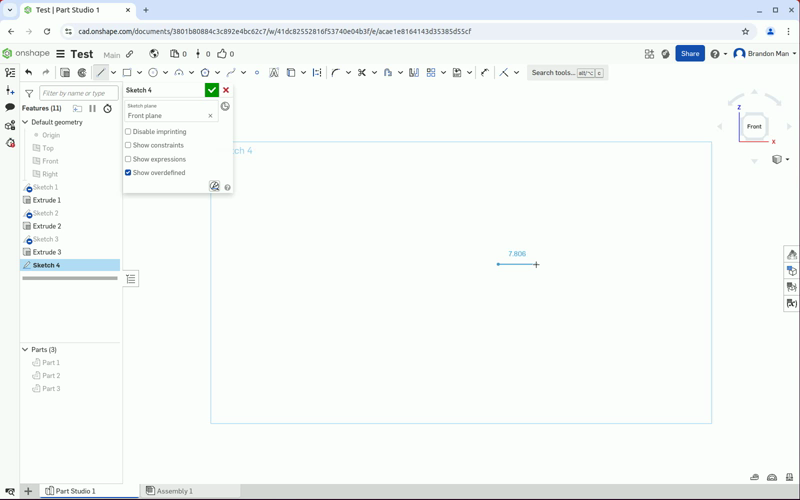
key_up(shift)
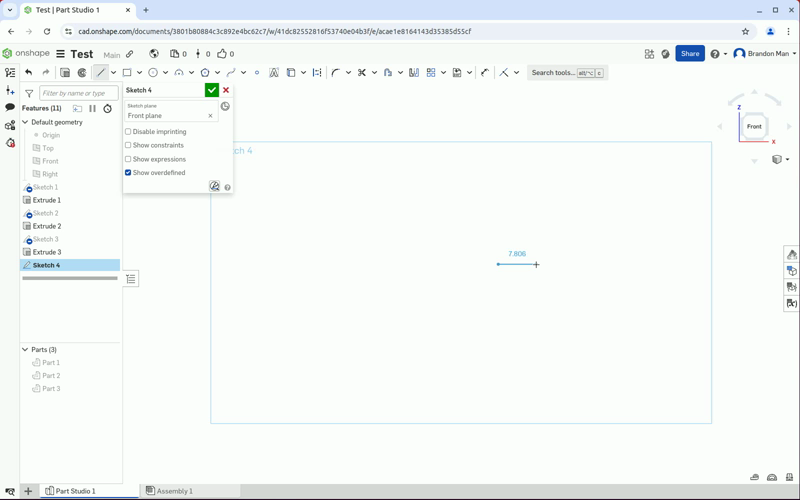
key_down(shift)
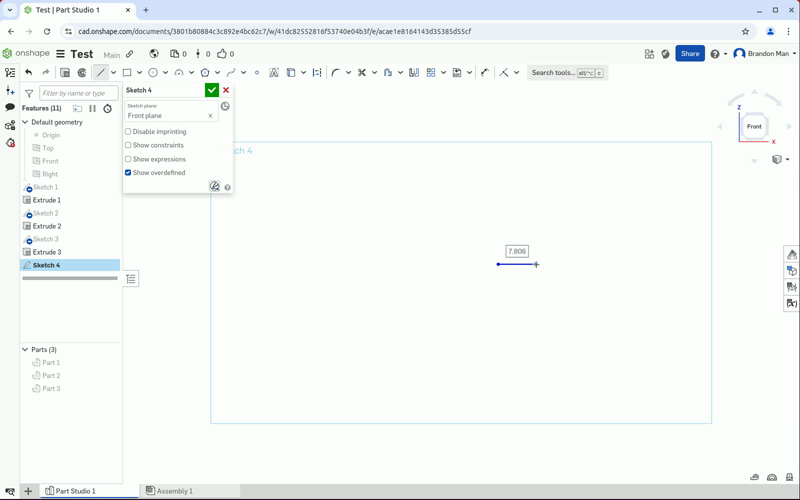
mouse_move(566, 264)
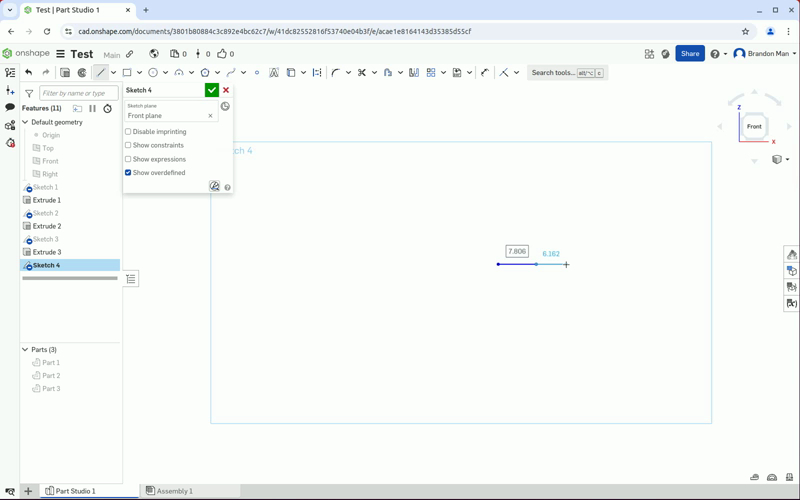
mouse_move(536, 216)
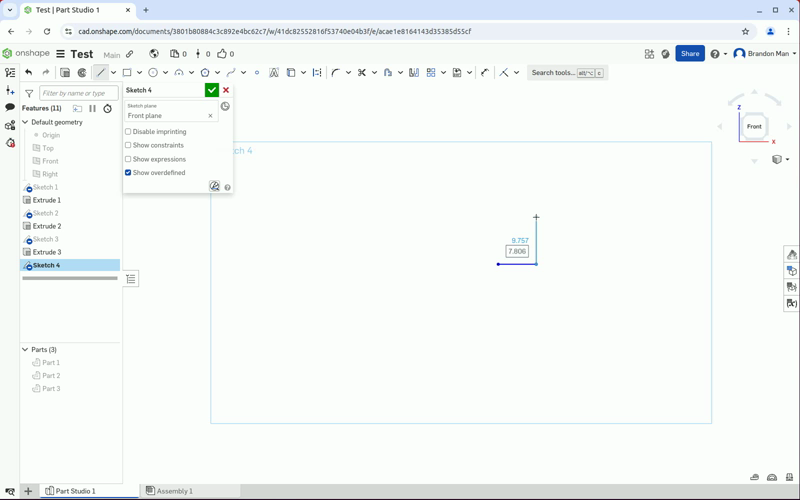
click(536, 216)
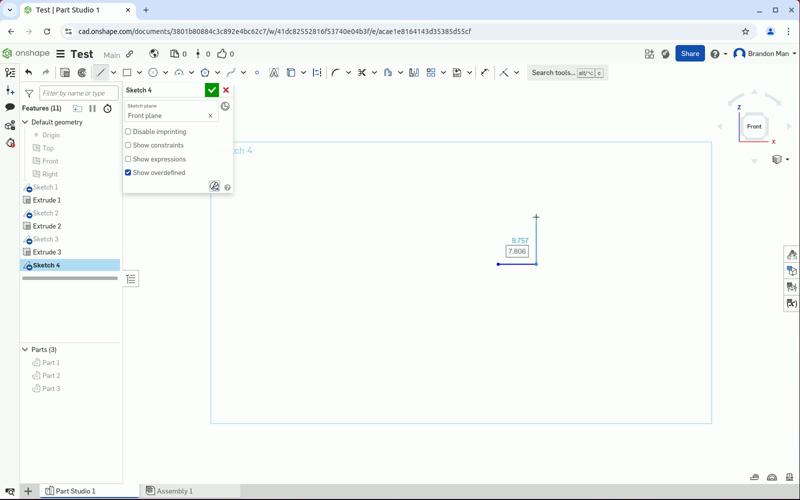
key_up(shift)
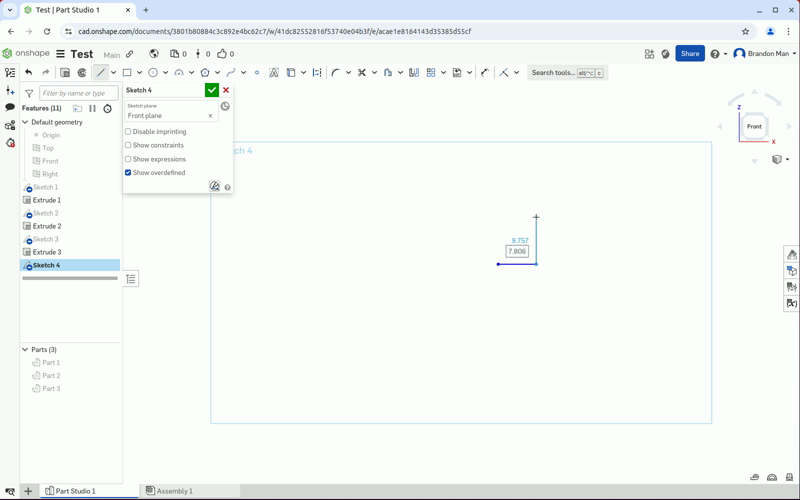
key_down(shift)
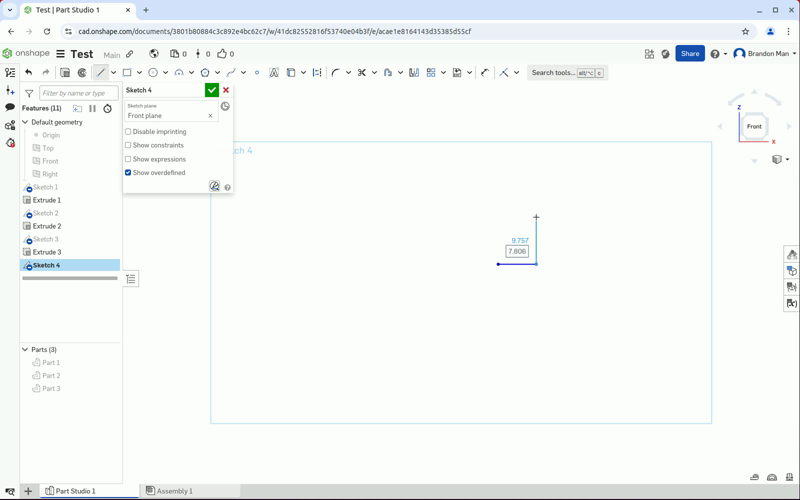
mouse_move(566, 216)
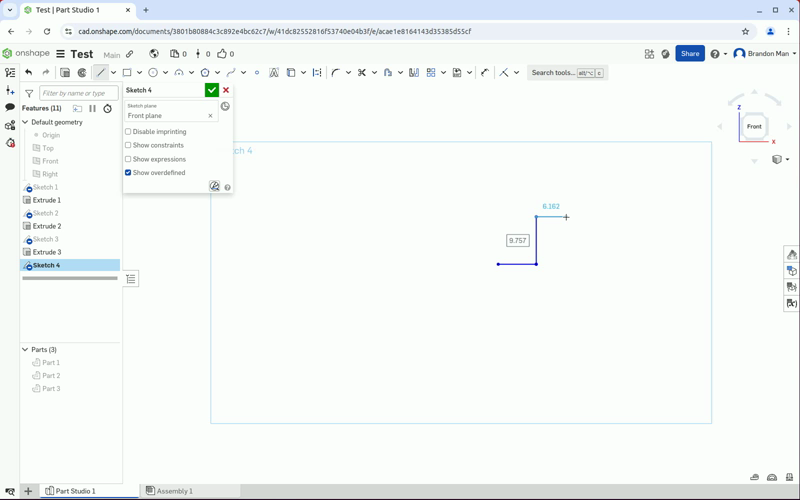
mouse_move(498, 216)
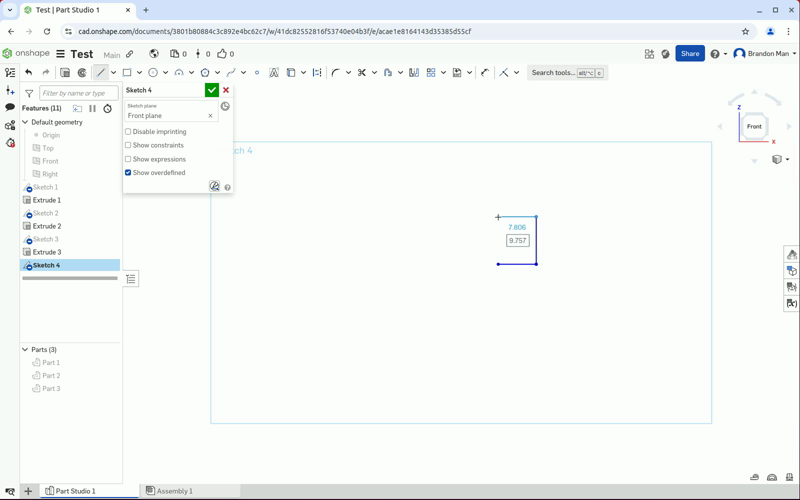
click(498, 216)
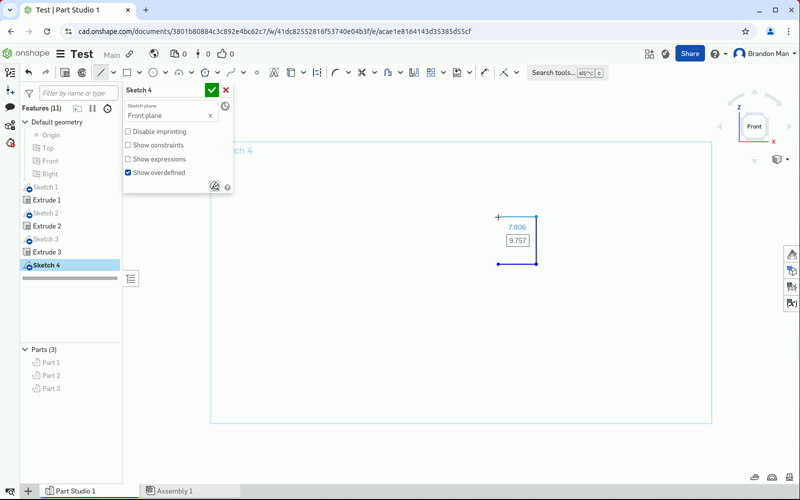
key_up(shift)
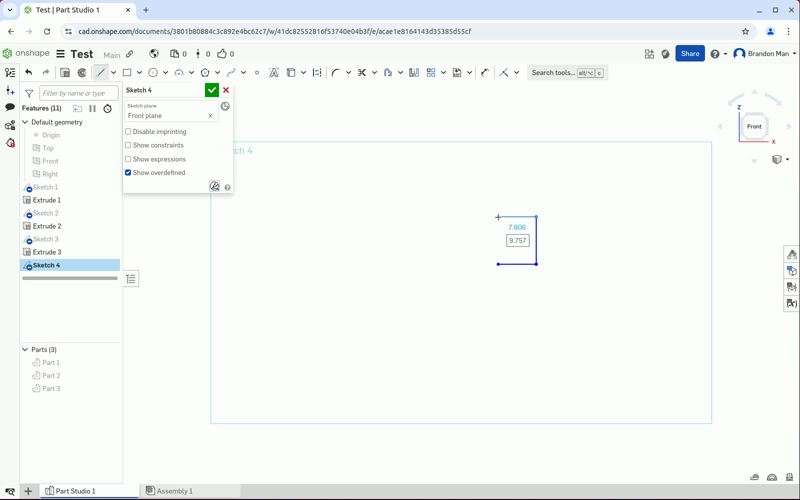
mouse_move(528, 216)
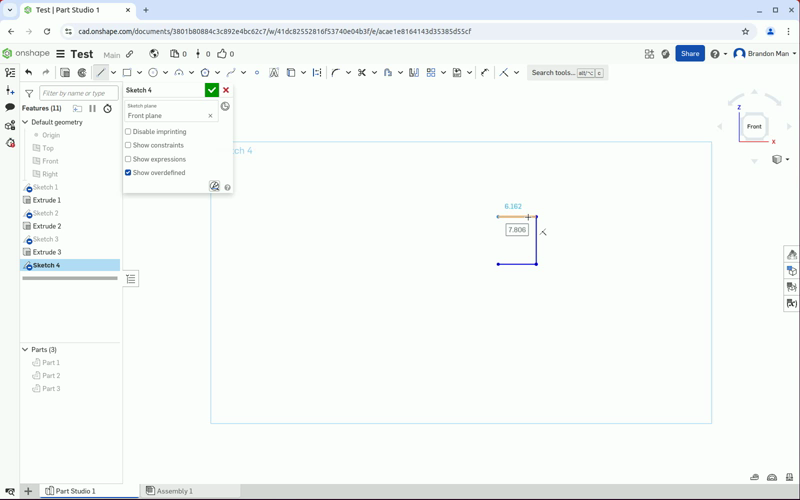
key_down(shift)
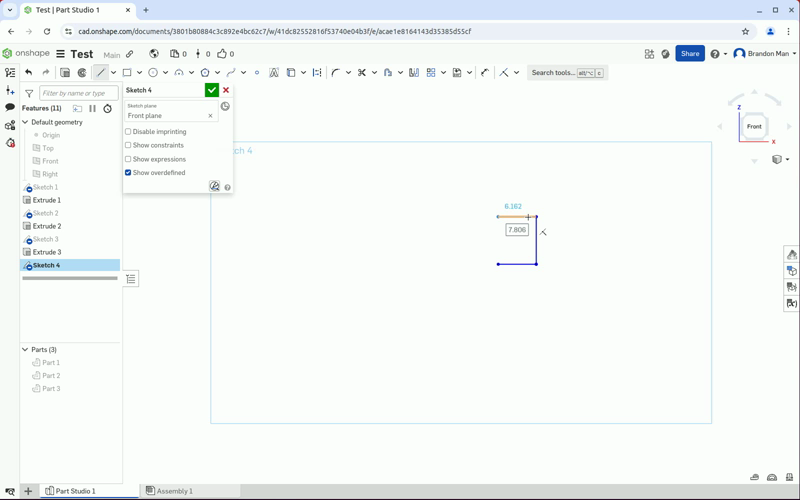
mouse_move(498, 264)
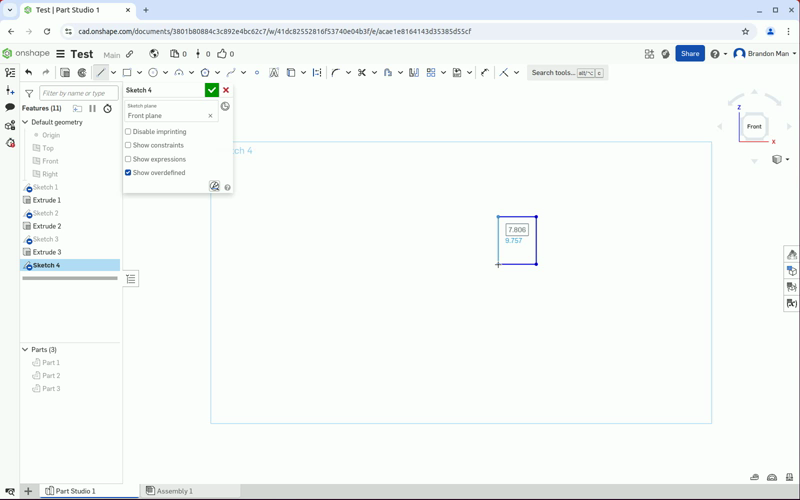
key_up(shift)
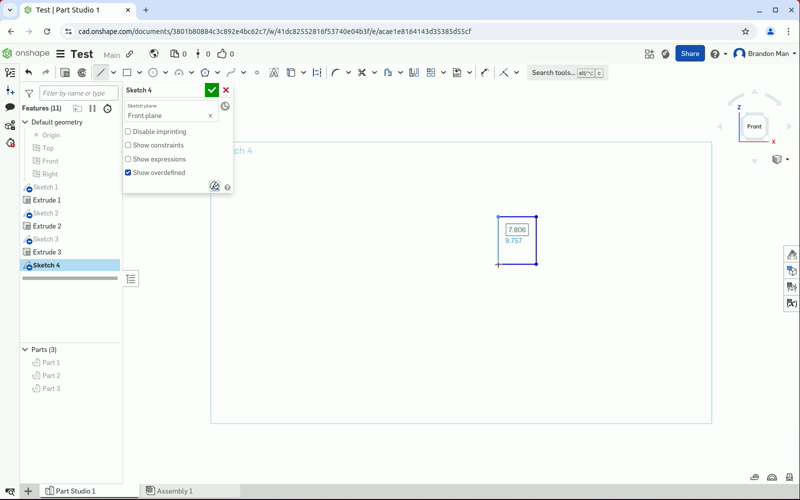
click(498, 264)
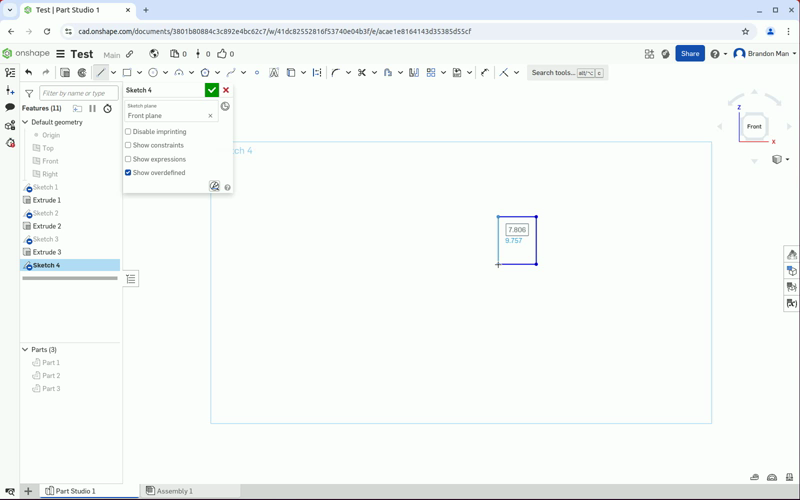
key(esc)
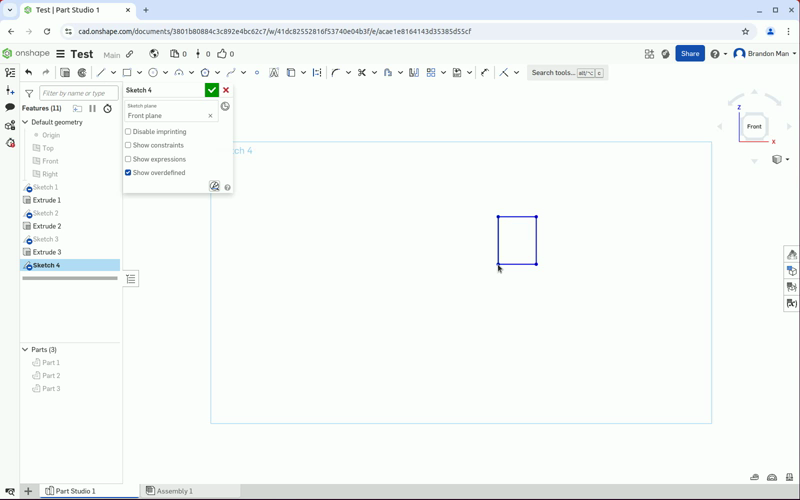
mouse_move(528, 248)
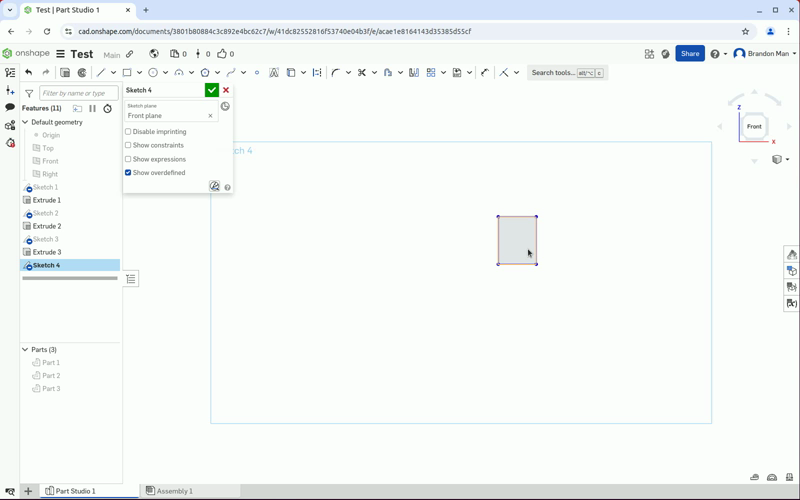
click(528, 248)
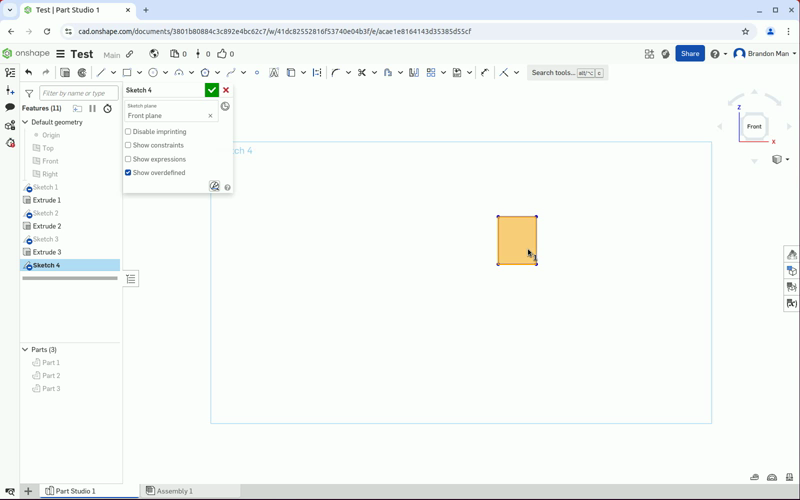
mouse_move(73, 352)
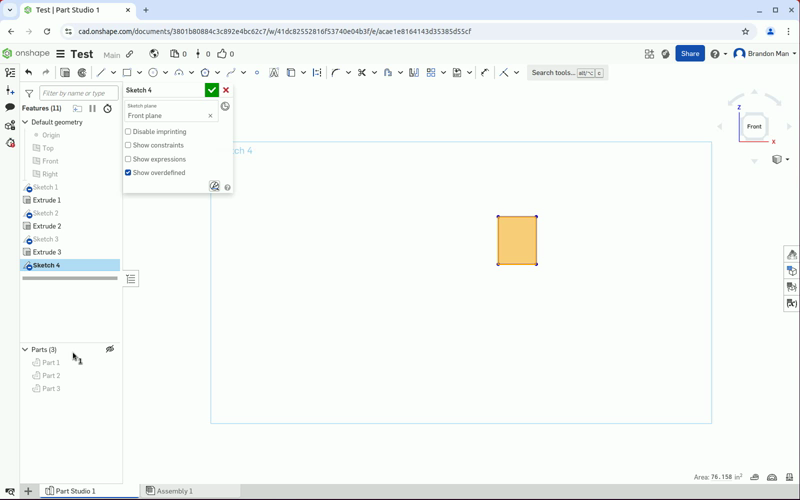
key(shift+y)
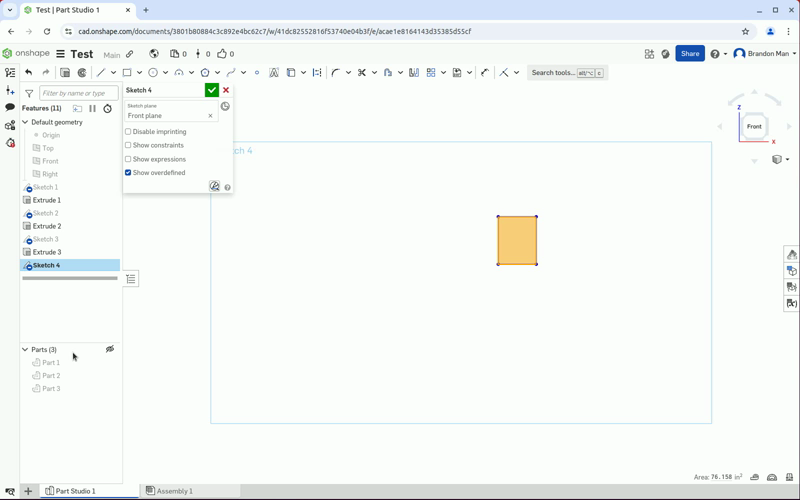
key(shift+e)
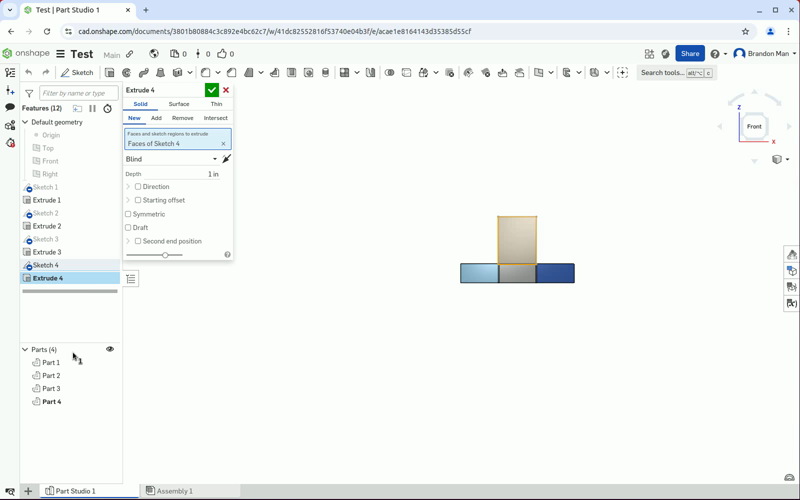
mouse_move(143, 106)
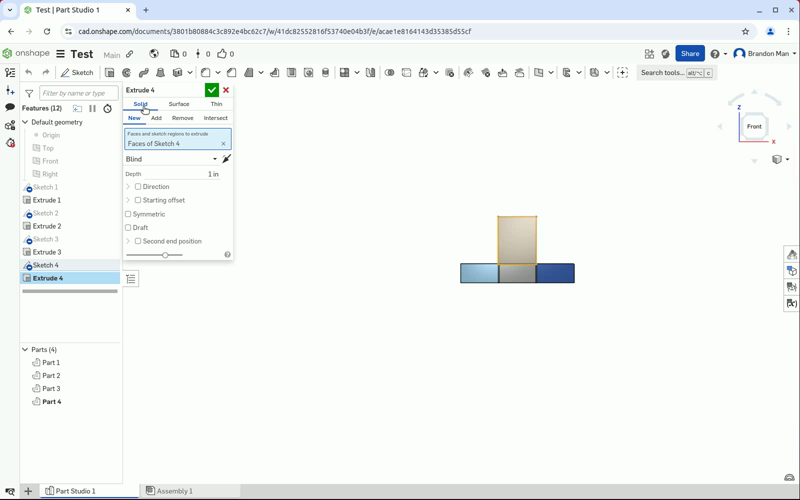
click(143, 106)
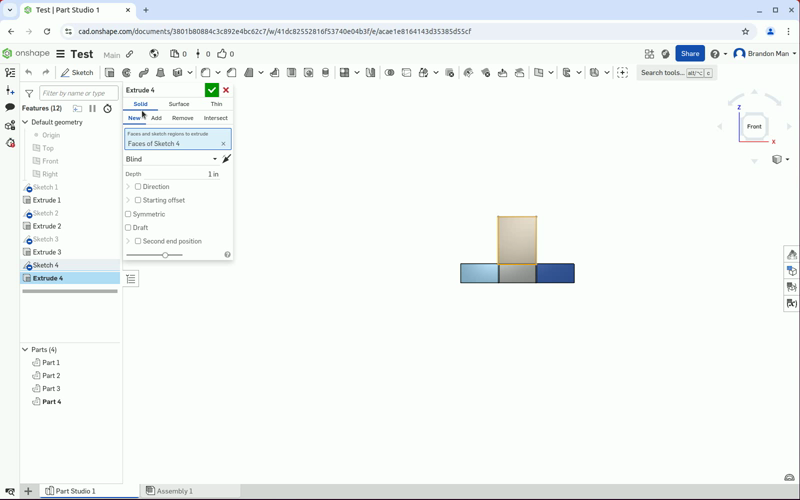
mouse_move(137, 120)
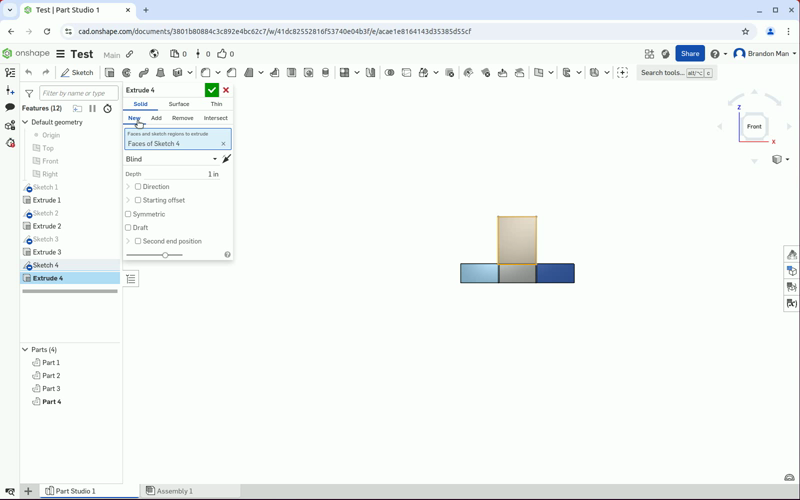
click(137, 120)
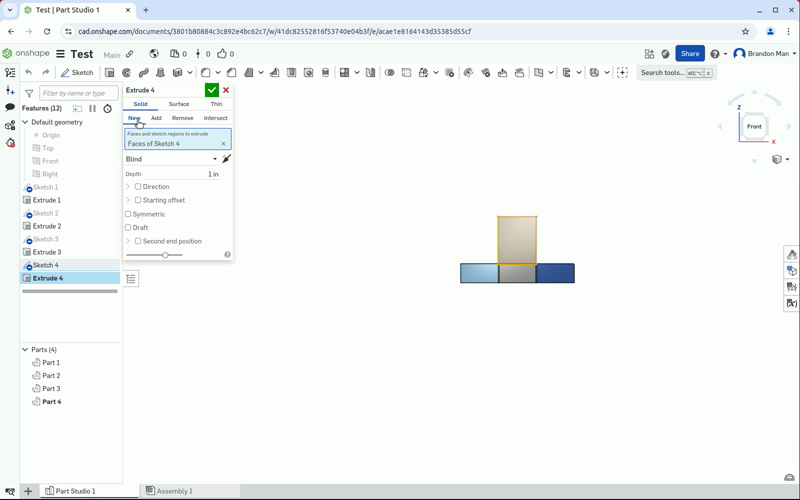
key(tab, 4)
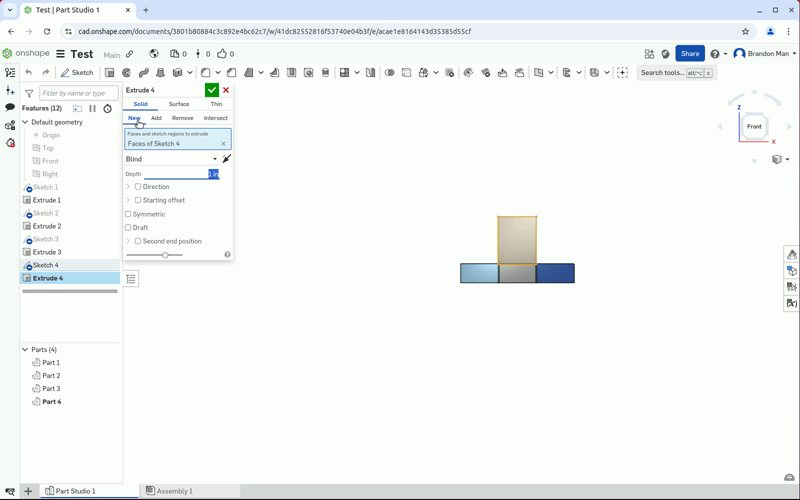
text(7.703)
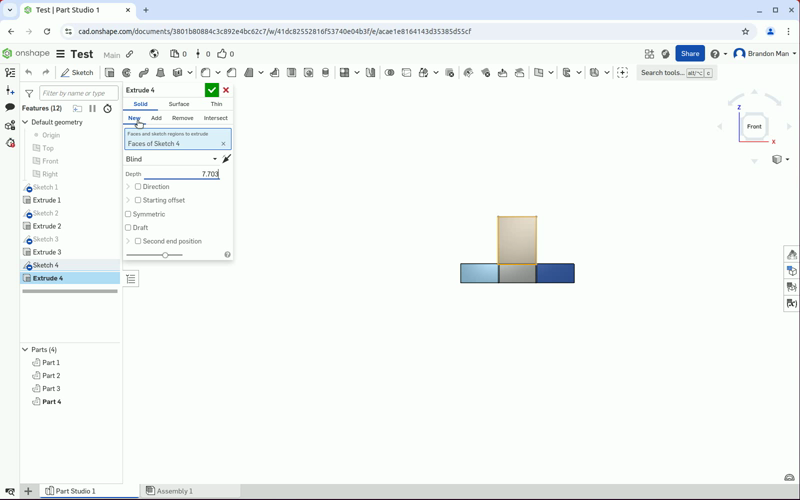
key(enter)
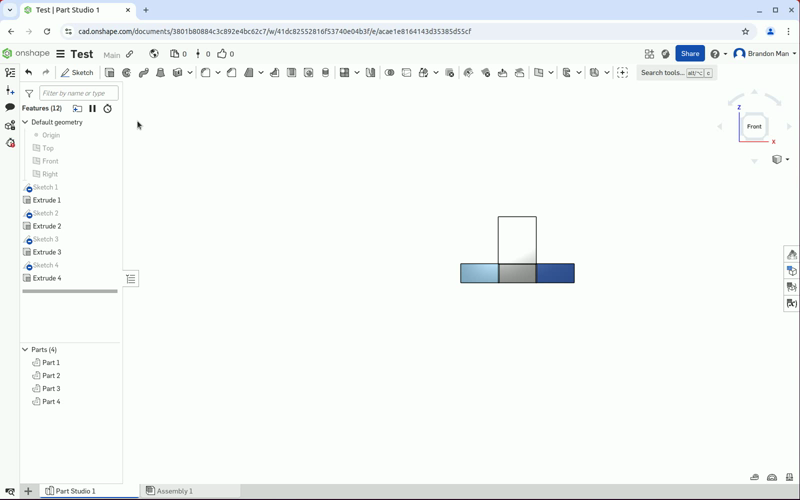
key(shift+h)
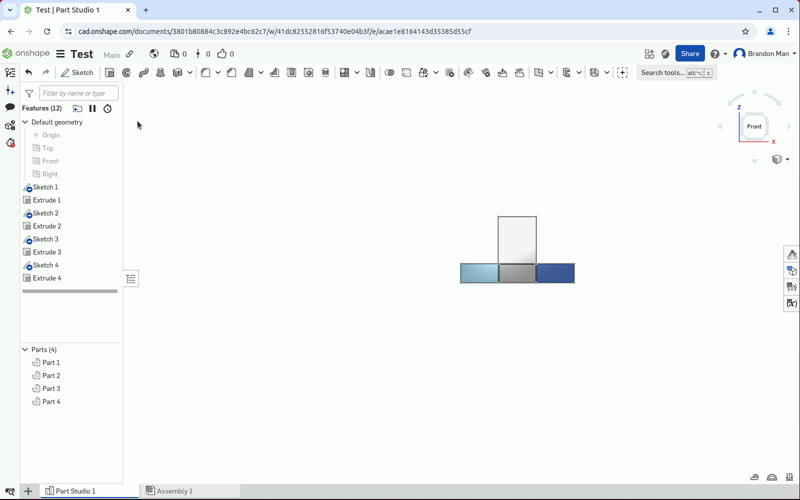
key(shift+h)
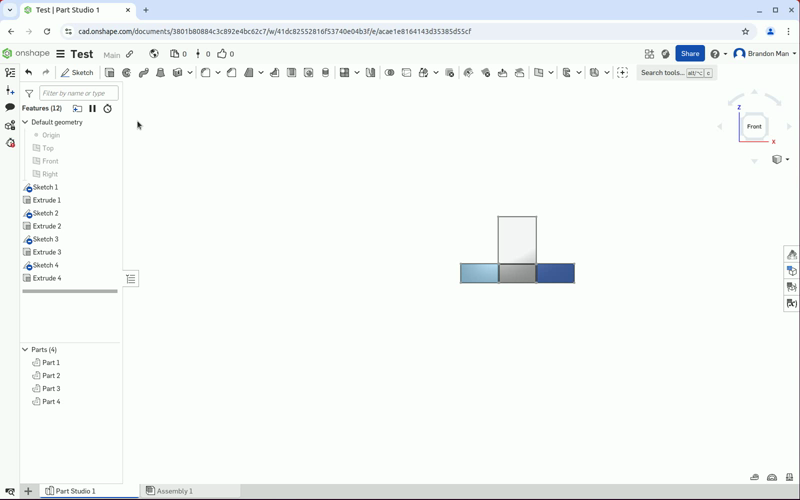
key(shift+7)
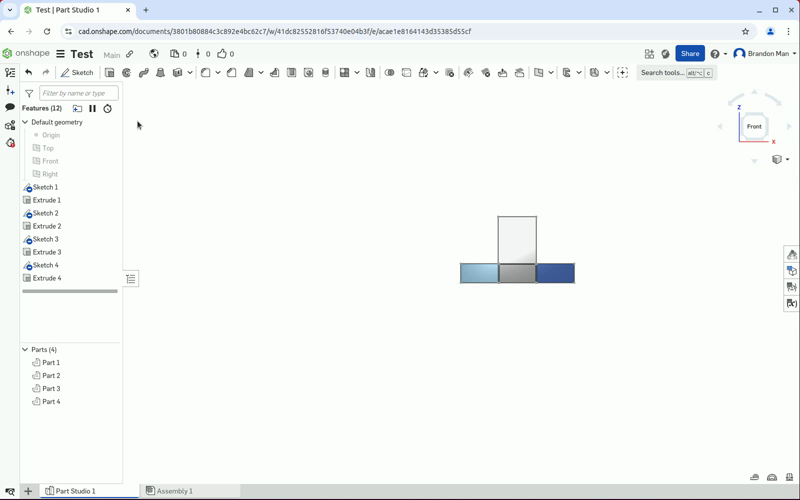
key(left, 2)
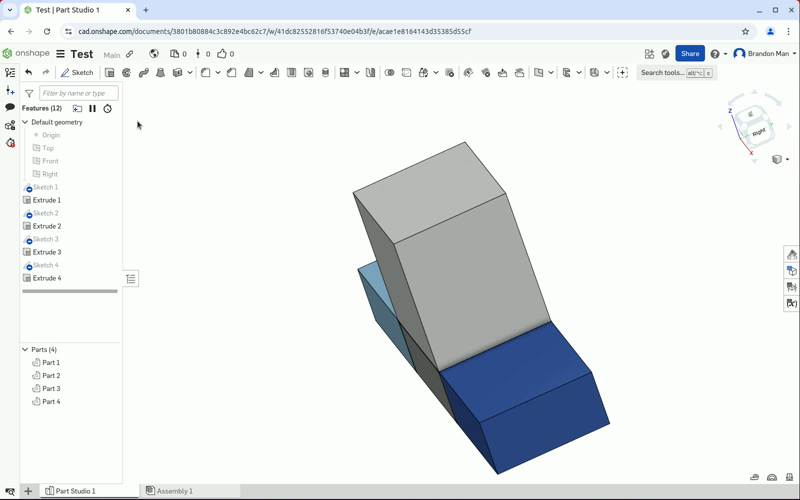
key(down, 2)
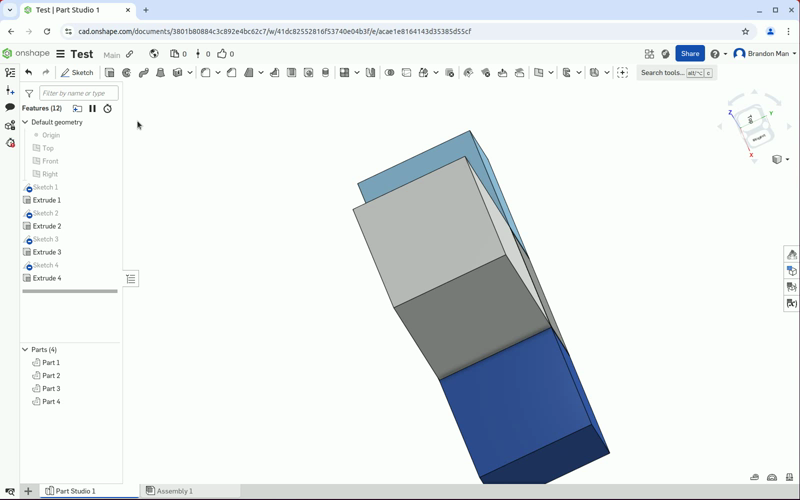
key(up, 2)
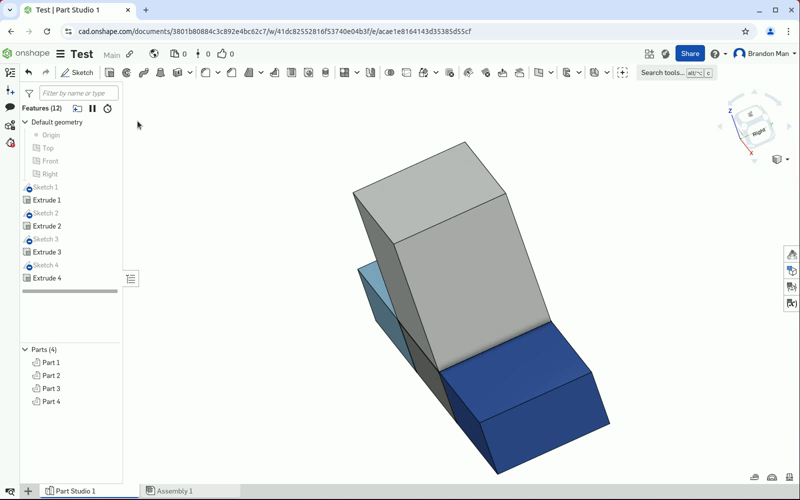
key(right, 2)
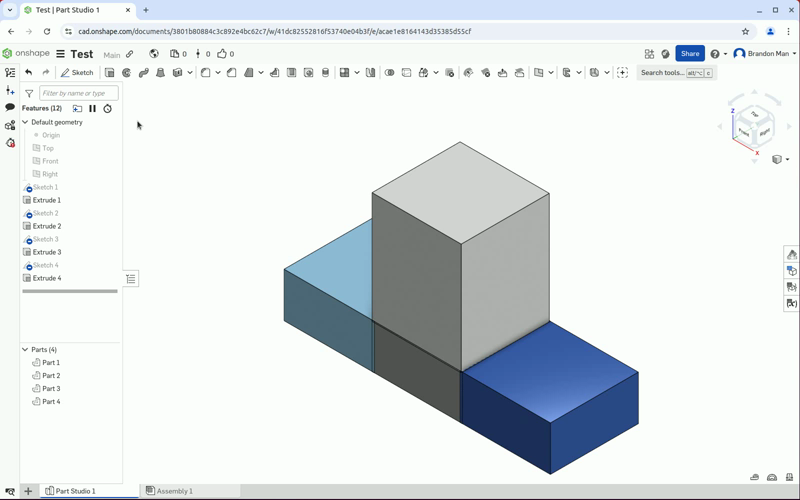
mouse_move(73, 189)
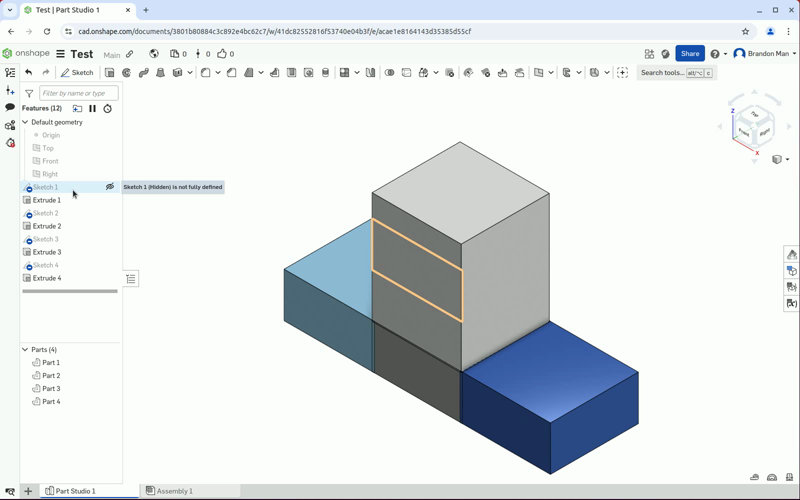
click(73, 189)